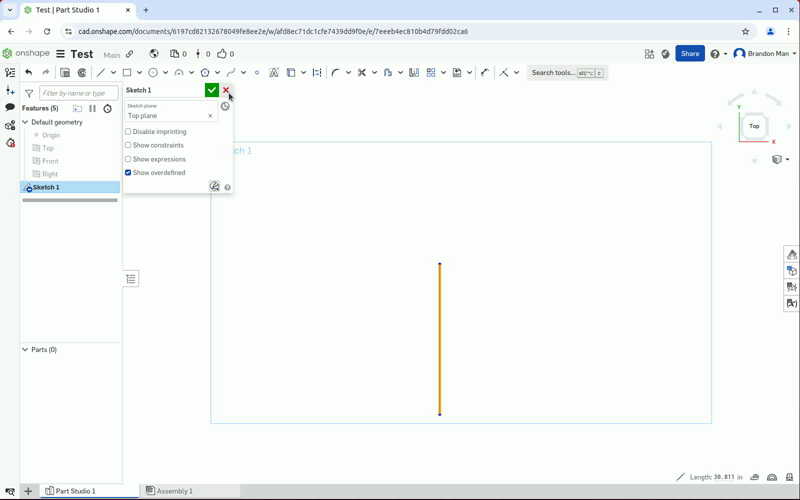
key(shift+h)
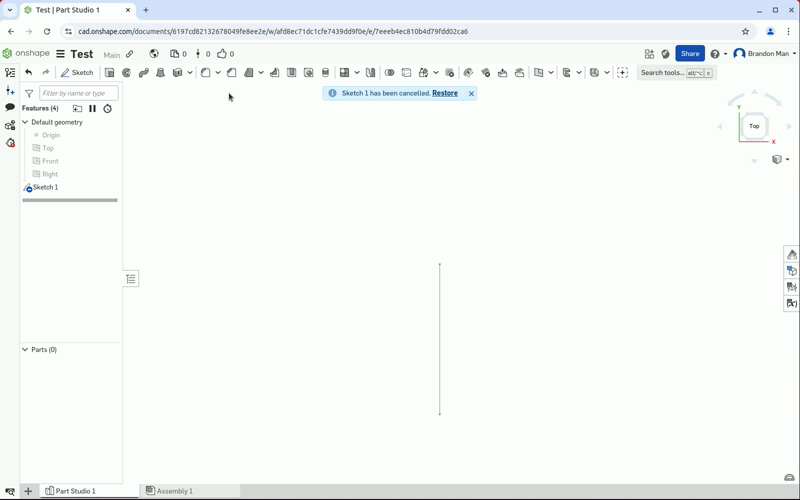
mouse_move(73, 352)
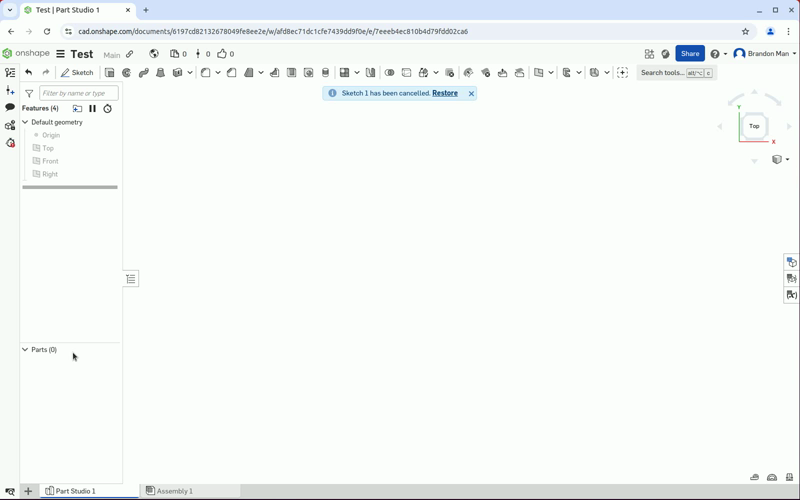
key(y)
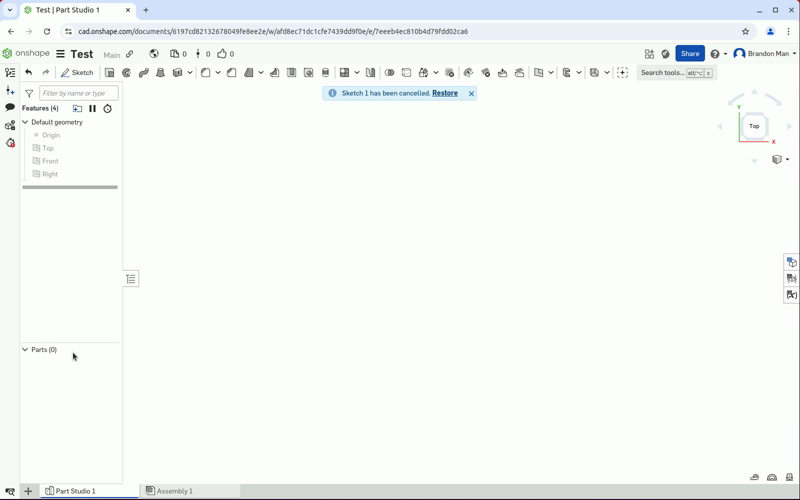
key(shift+p)
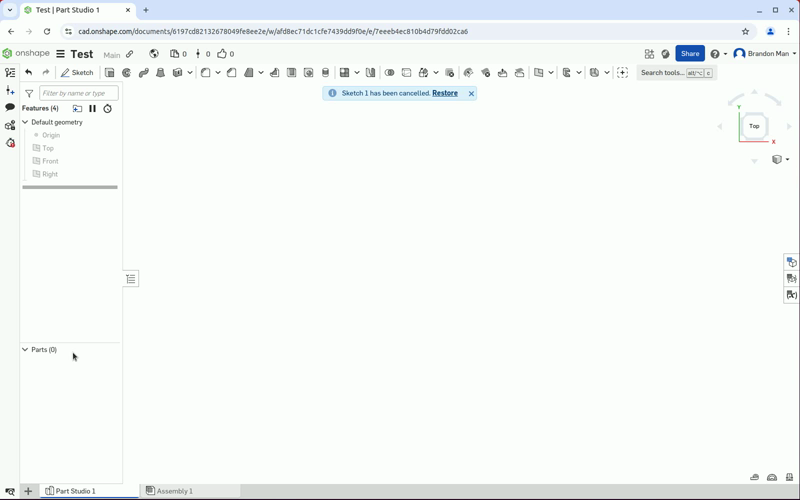
key(space)
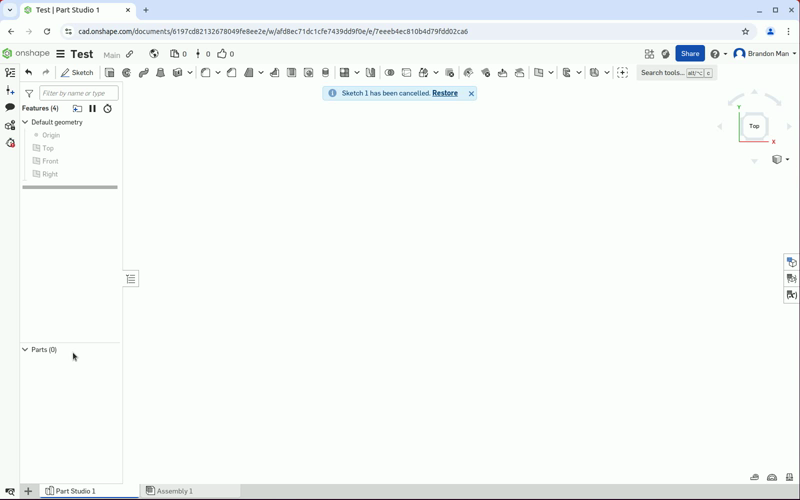
key_down(shift)
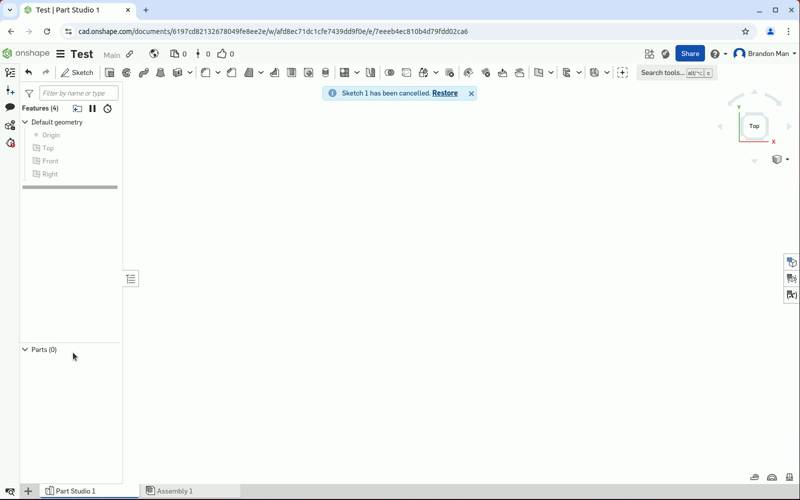
key(up)
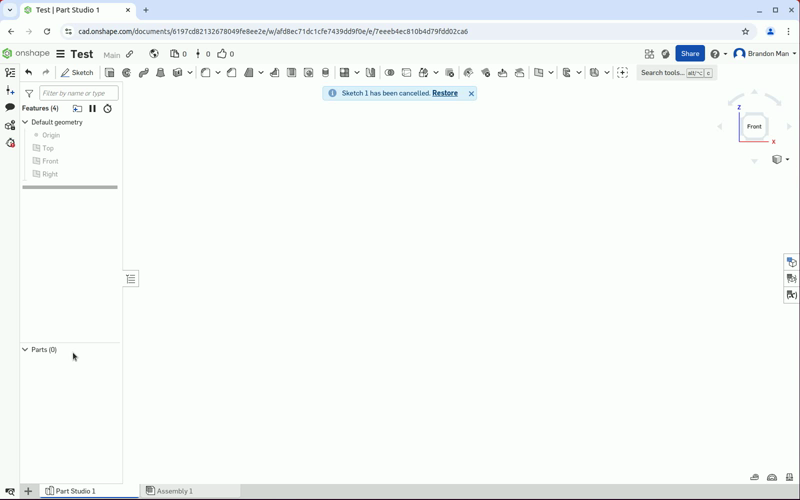
key_up(shift)
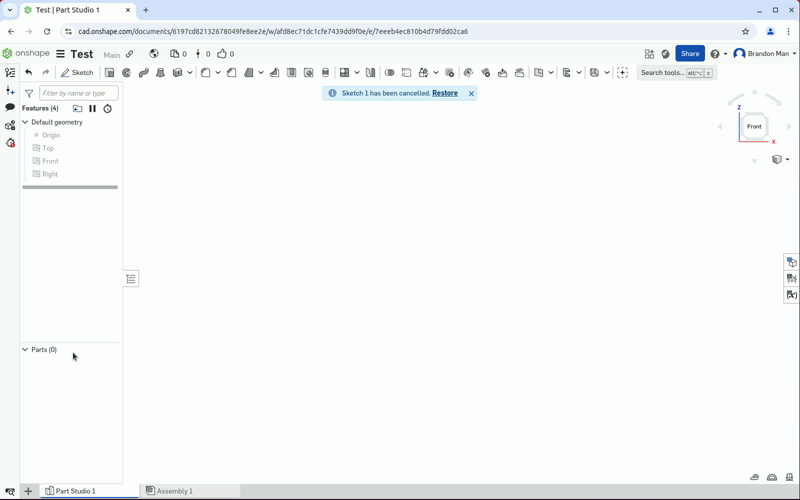
key(space)
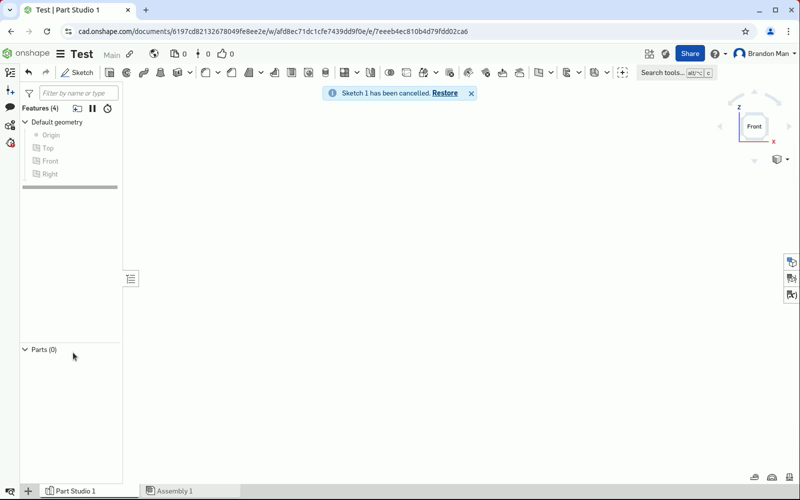
key_down(shift)
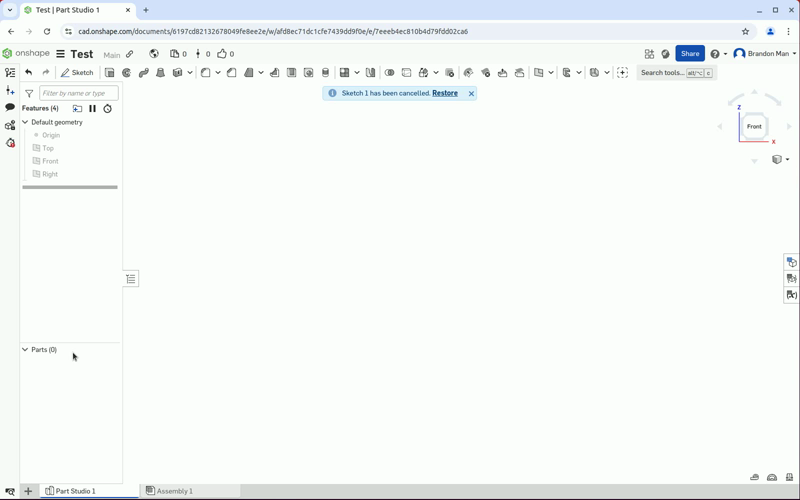
key(left)
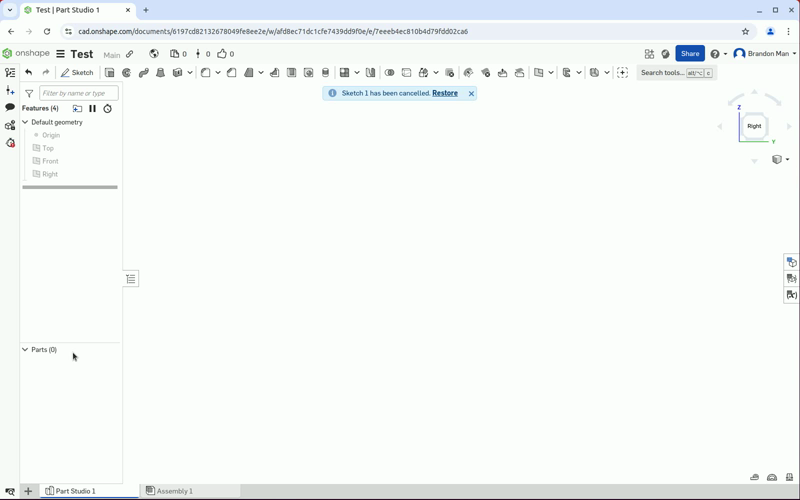
key_up(shift)
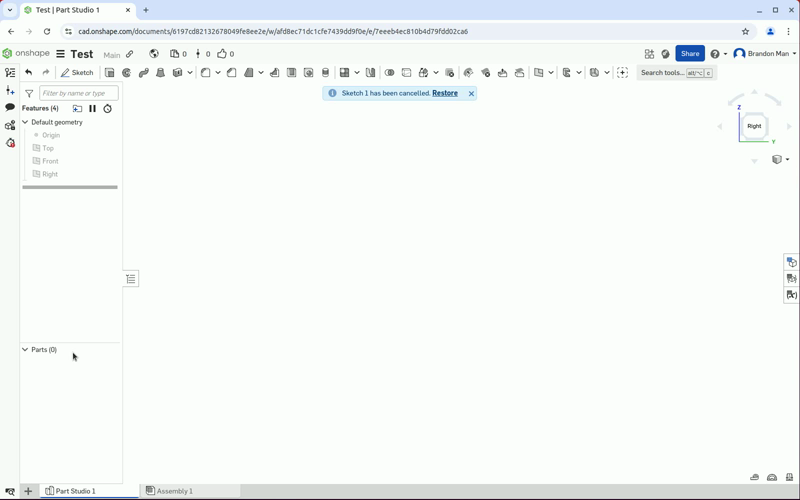
mouse_move(73, 352)
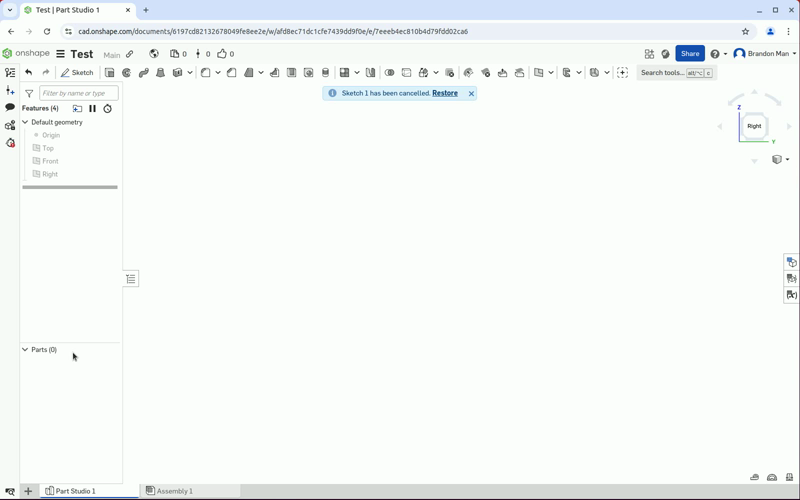
key(shift+y)
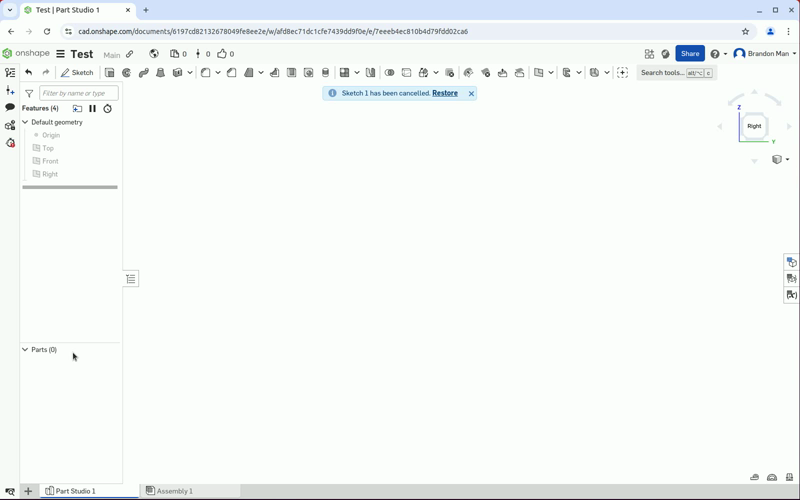
key(shift+s)
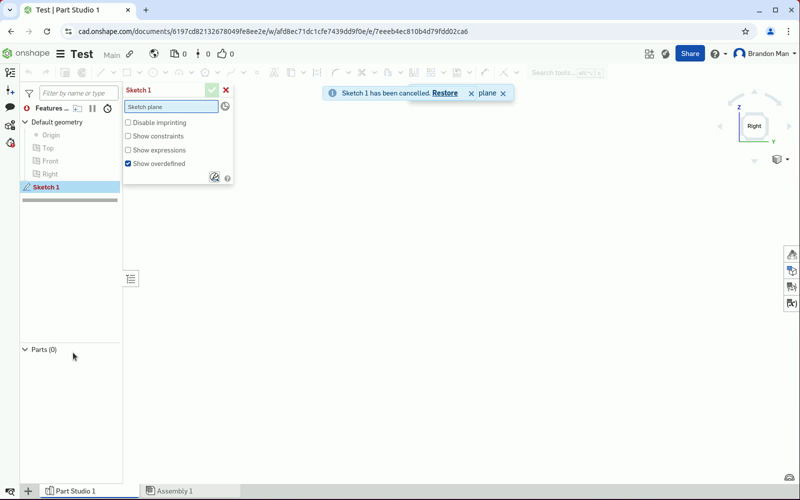
mouse_move(73, 176)
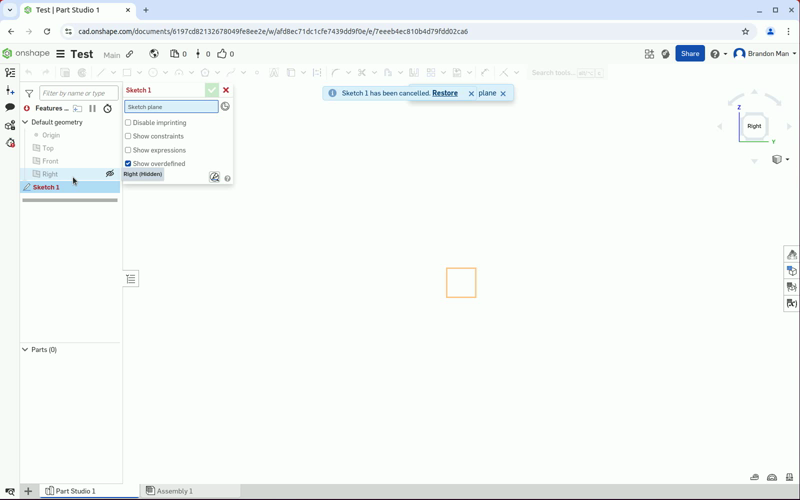
click(73, 176)
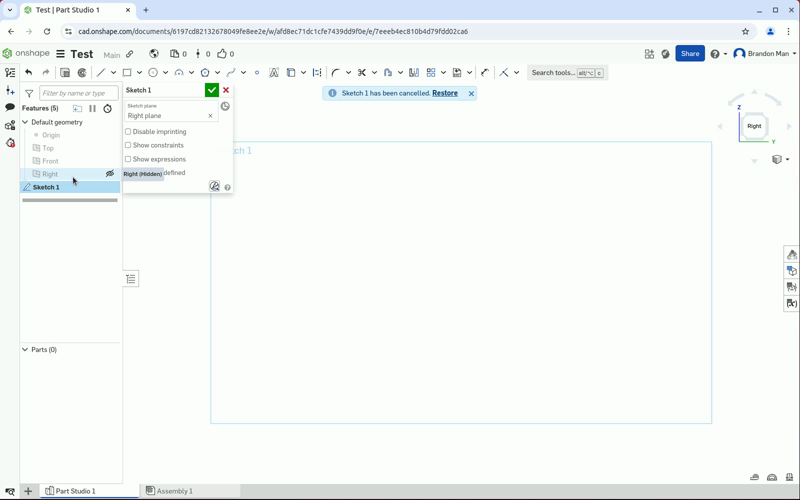
mouse_move(73, 352)
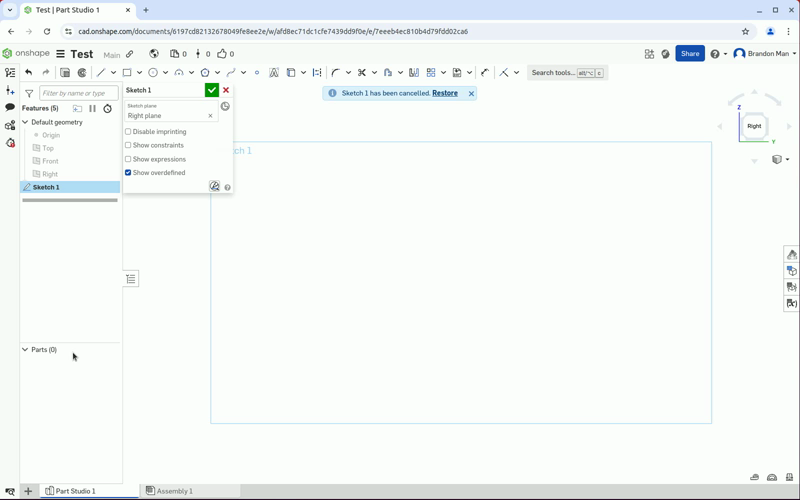
key(y)
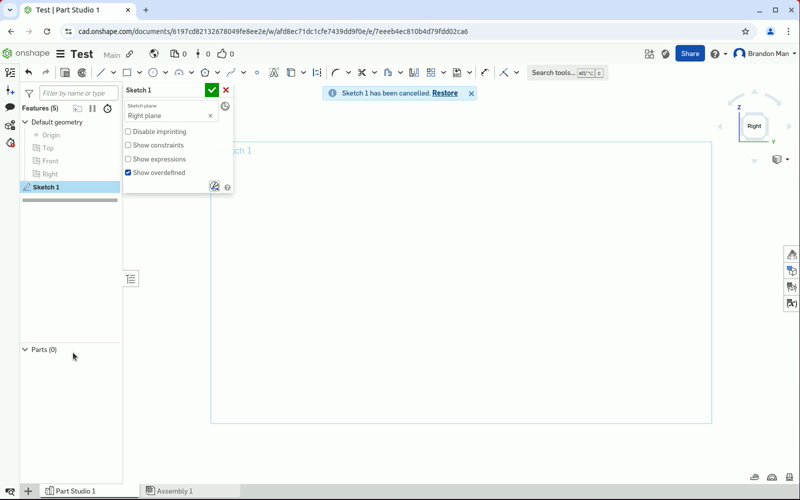
key(c)
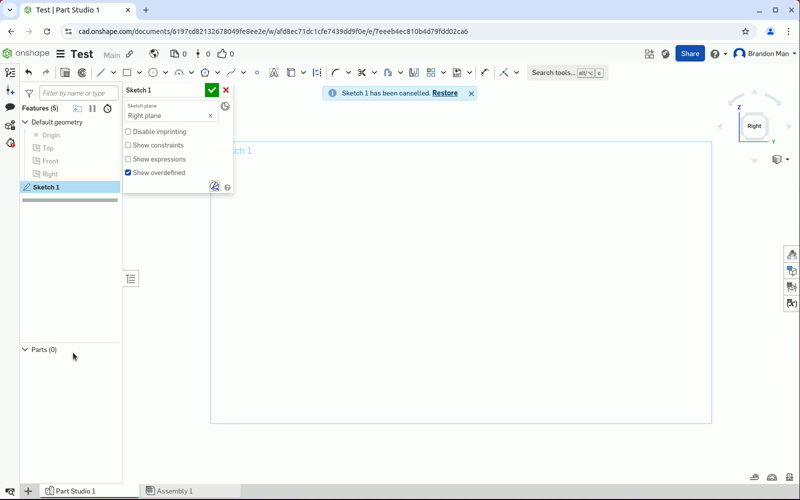
key_down(shift)
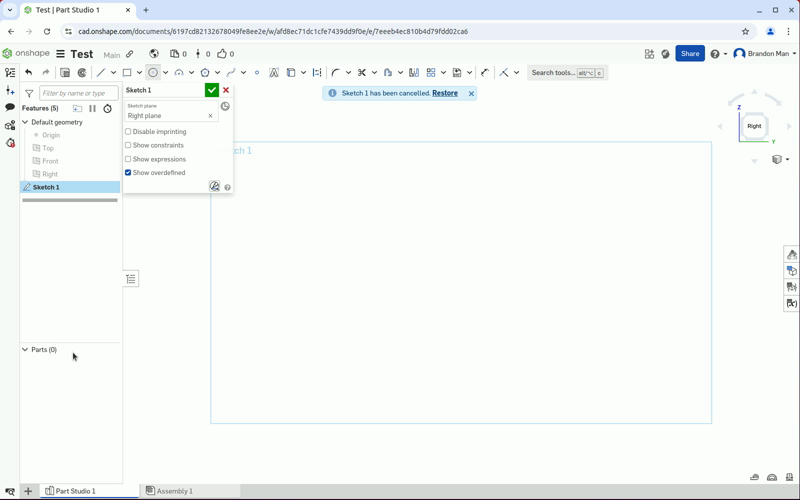
mouse_move(461, 282)
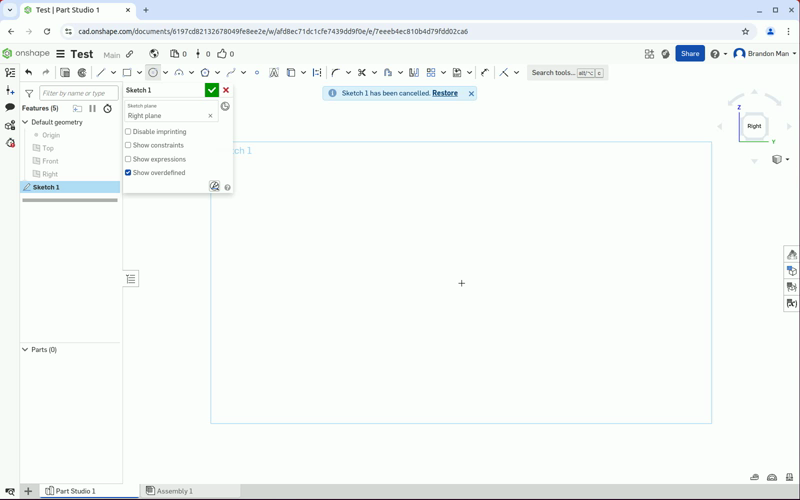
click(461, 282)
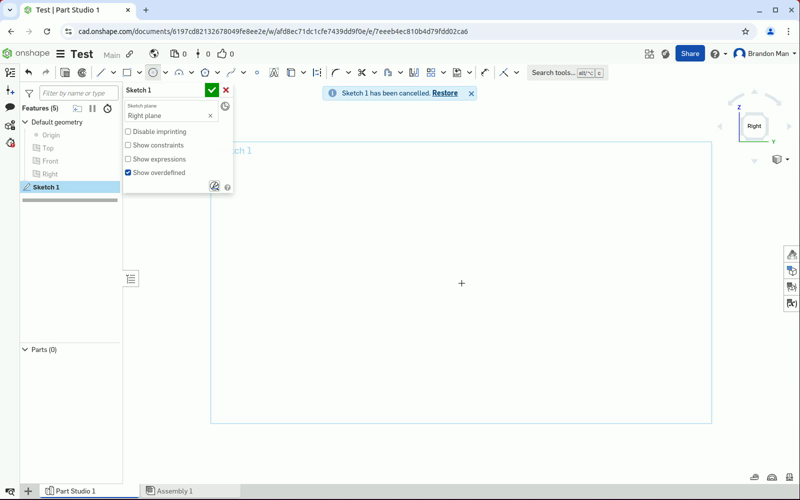
key_up(shift)
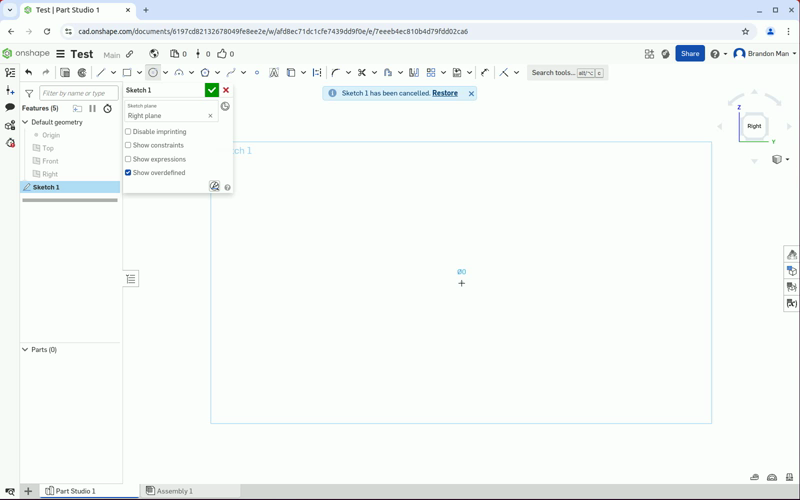
mouse_move(464, 282)
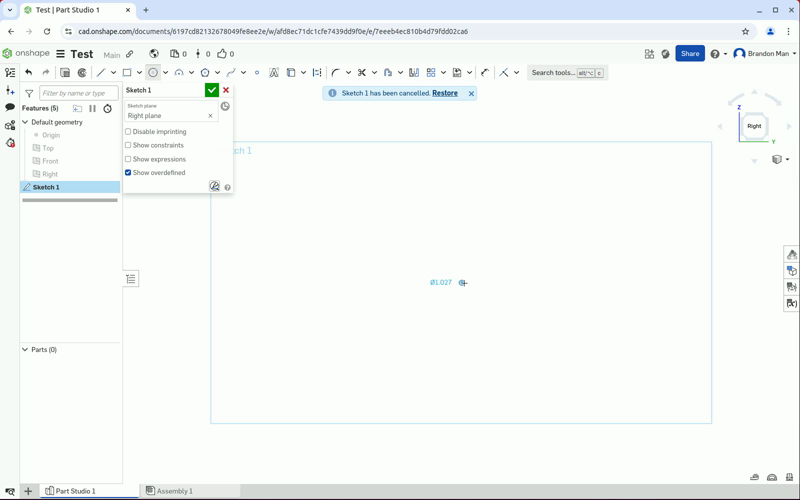
scroll(6)
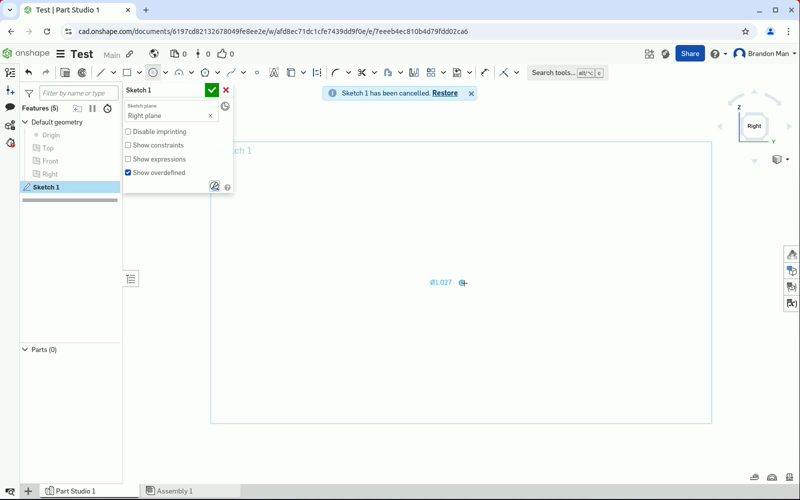
scroll(6)
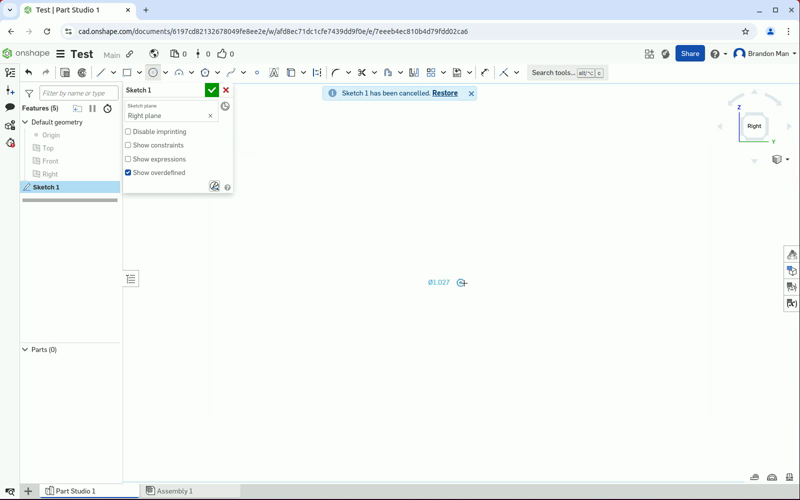
scroll(6)
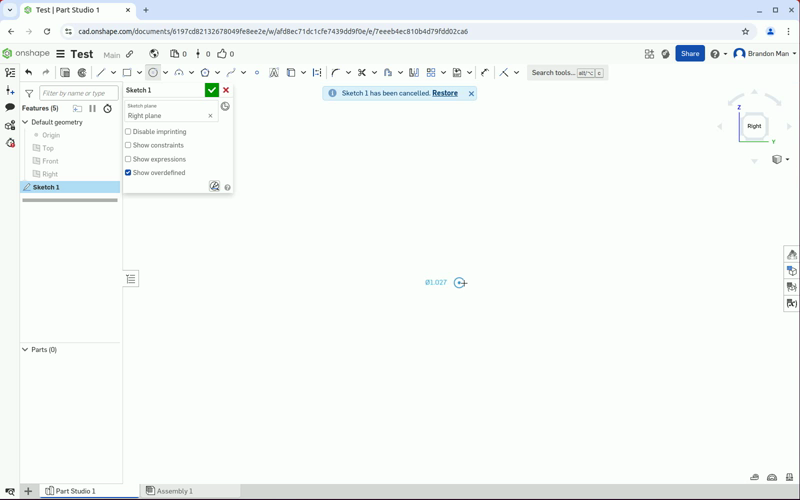
scroll(6)
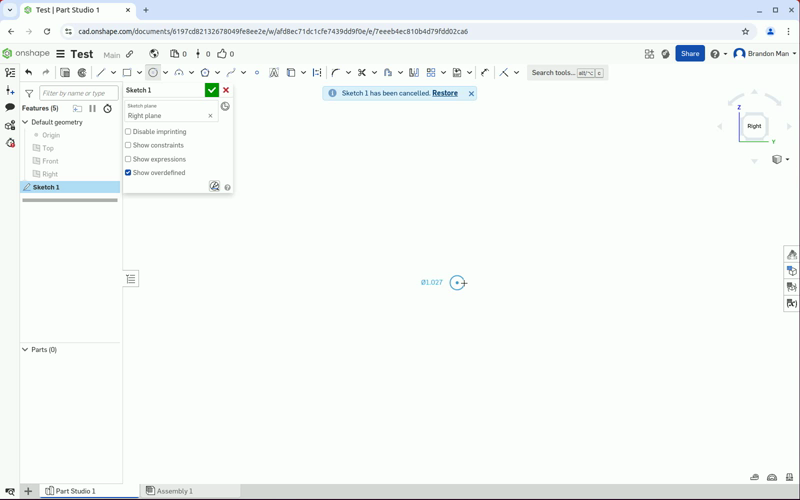
scroll(6)
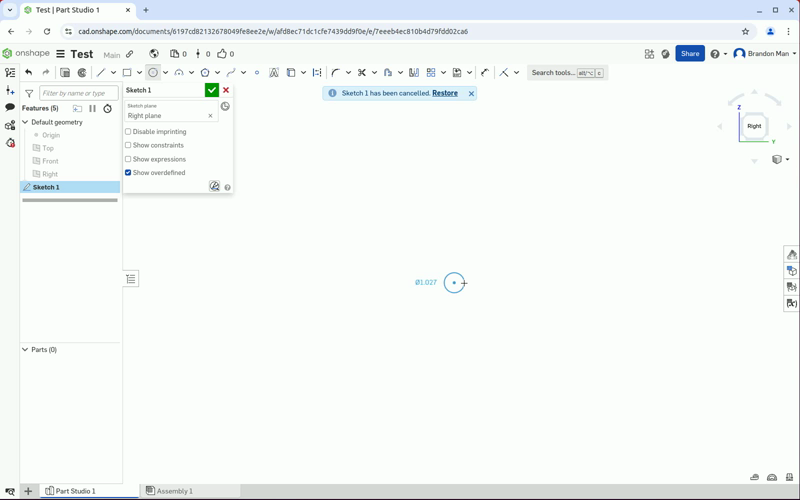
scroll(6)
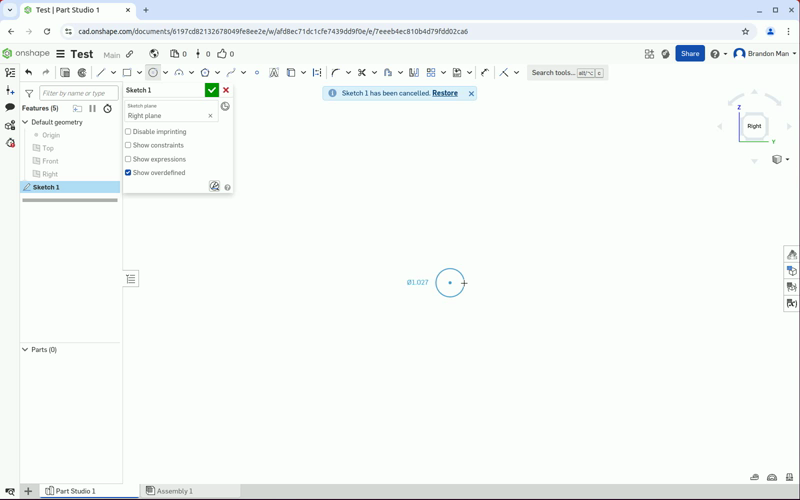
scroll(6)
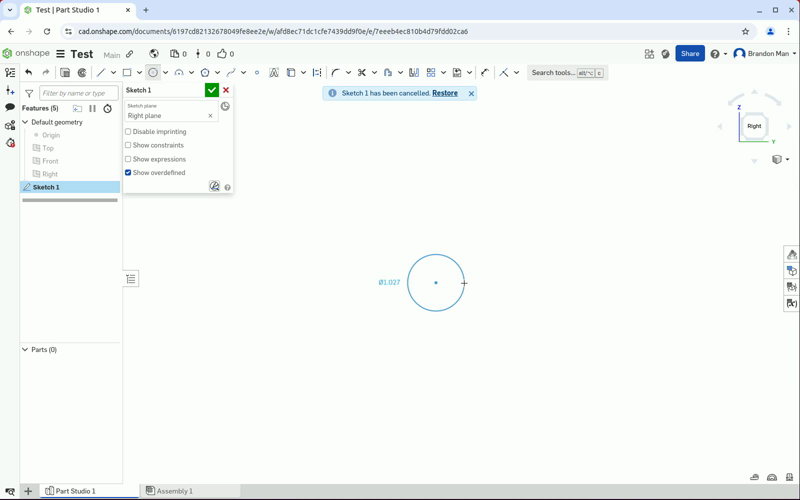
click(464, 282)
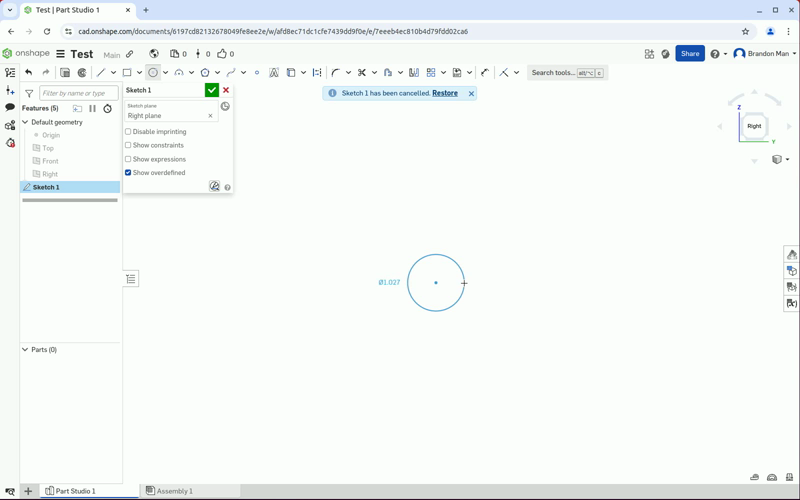
scroll(-6)
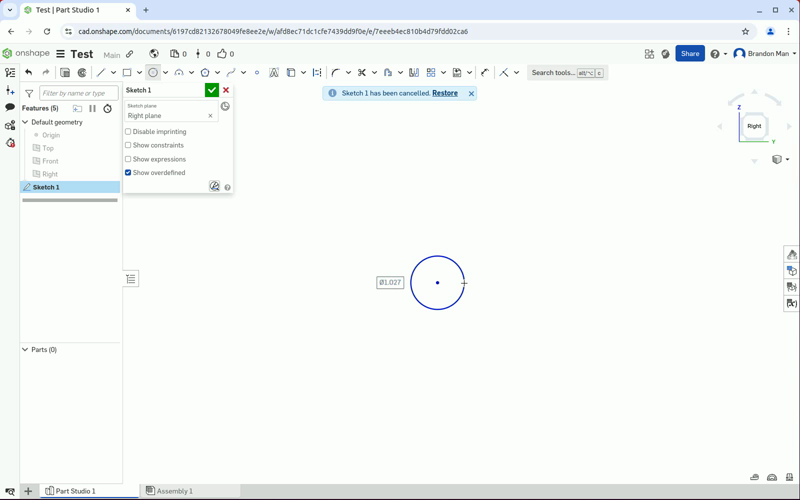
scroll(-6)
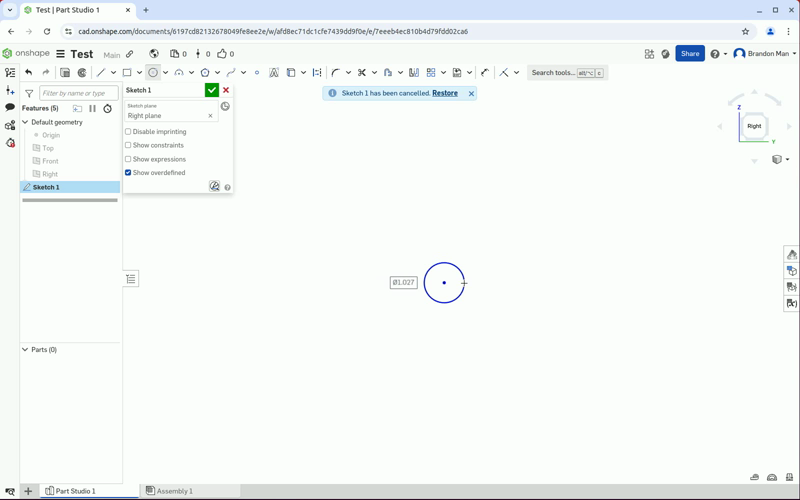
scroll(-6)
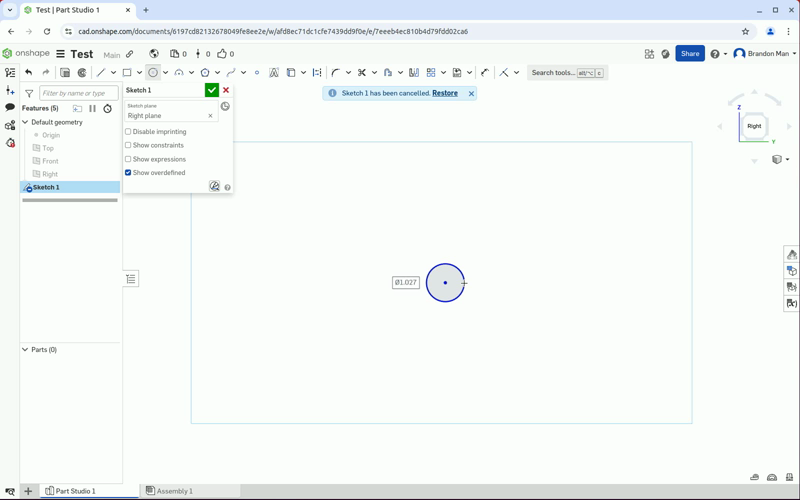
scroll(-6)
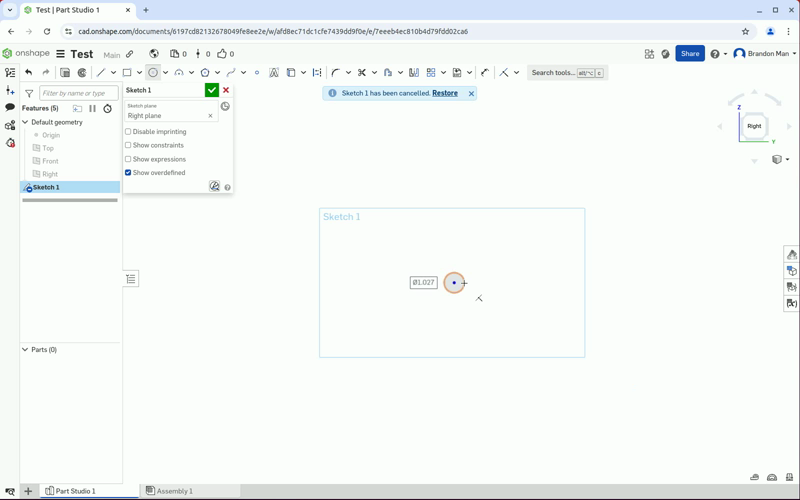
scroll(-6)
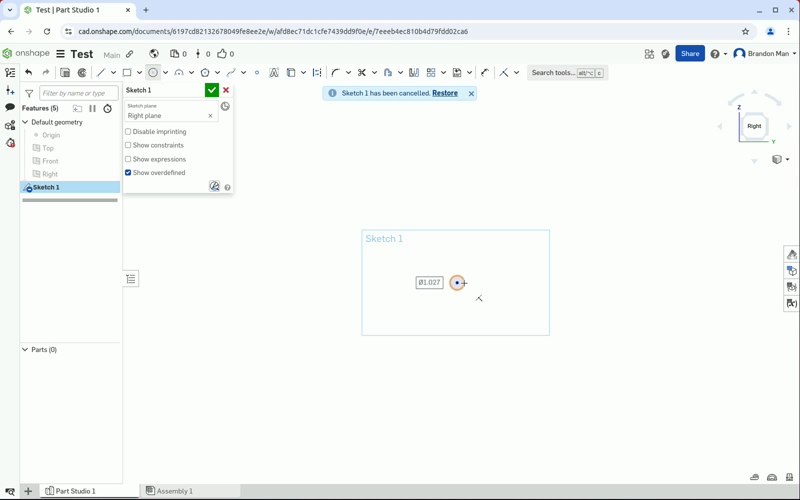
scroll(-6)
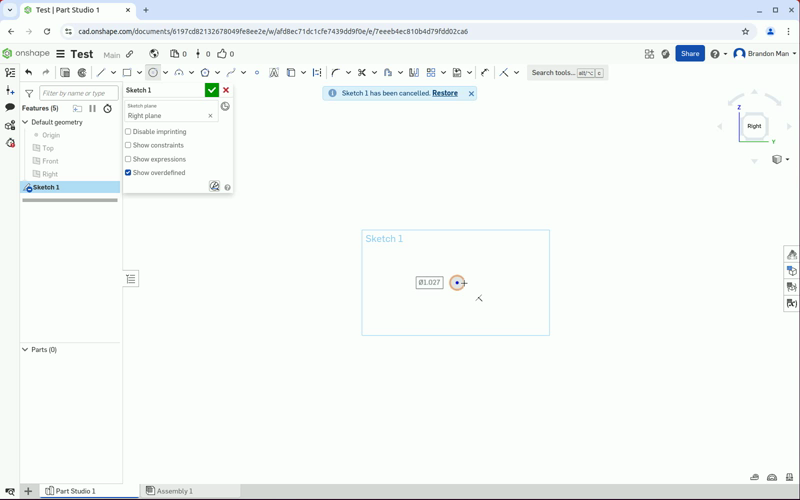
scroll(-6)
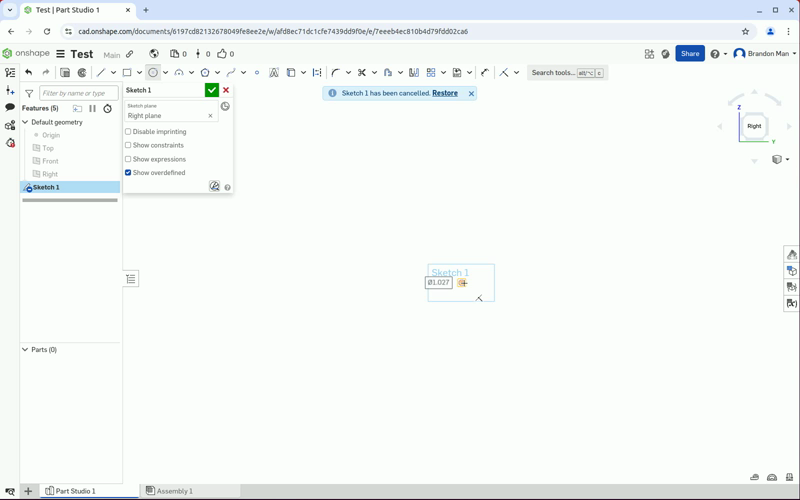
key(esc)
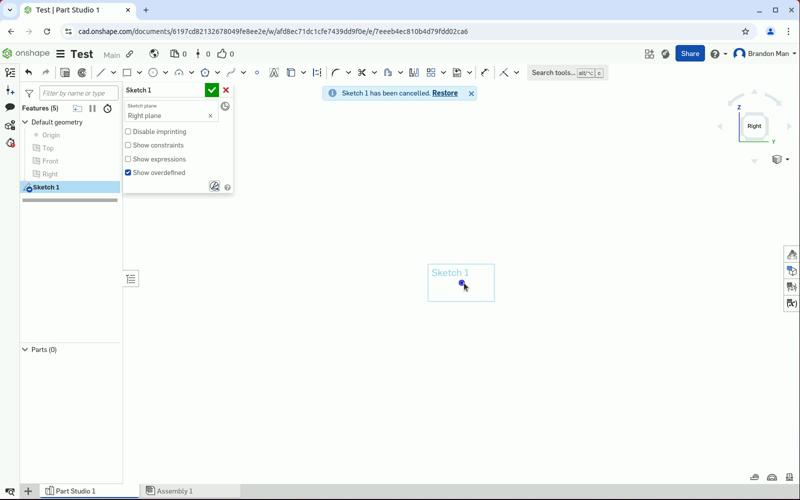
mouse_move(463, 283)
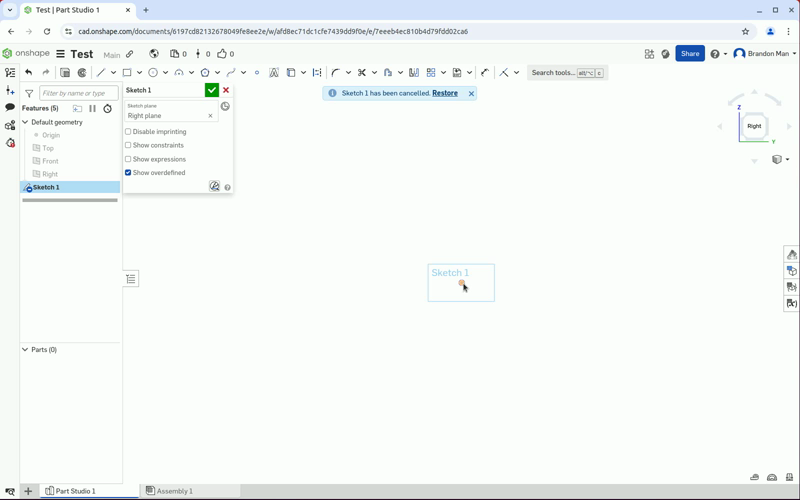
scroll(6)
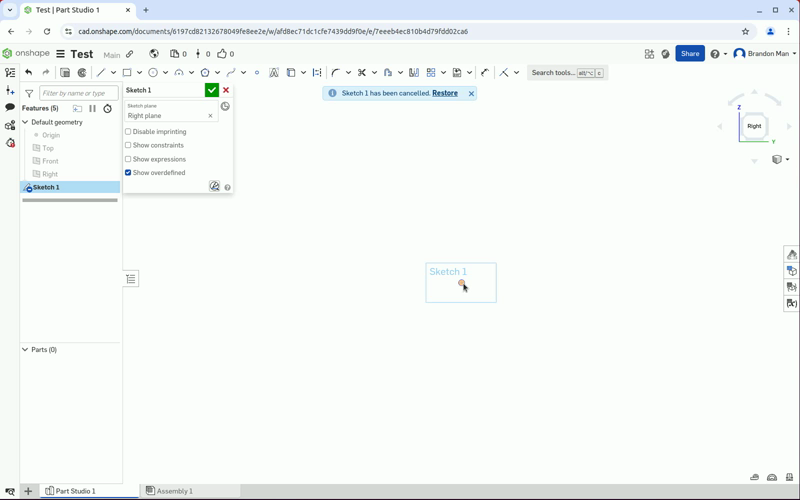
scroll(6)
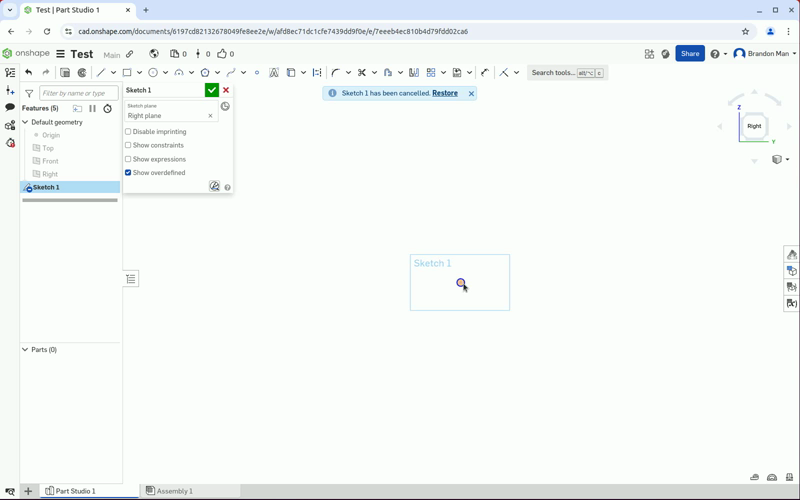
scroll(6)
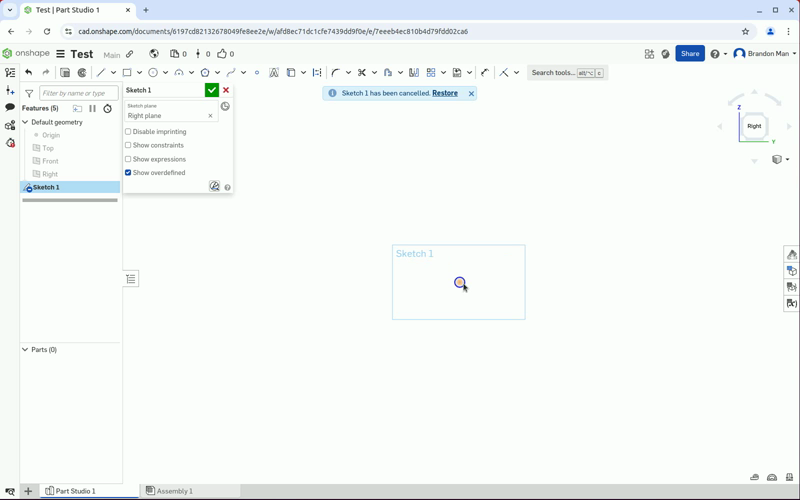
scroll(6)
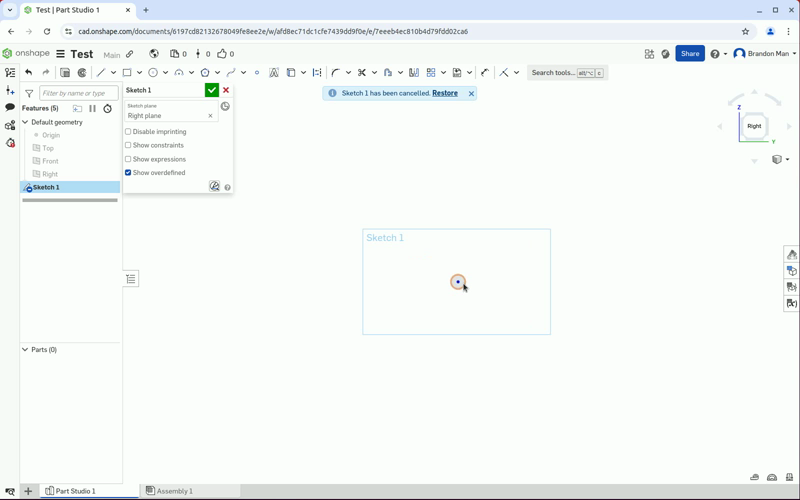
scroll(6)
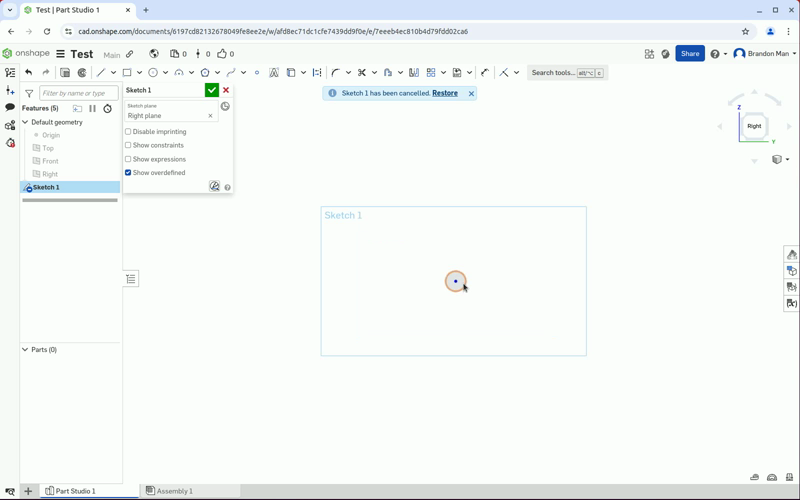
scroll(6)
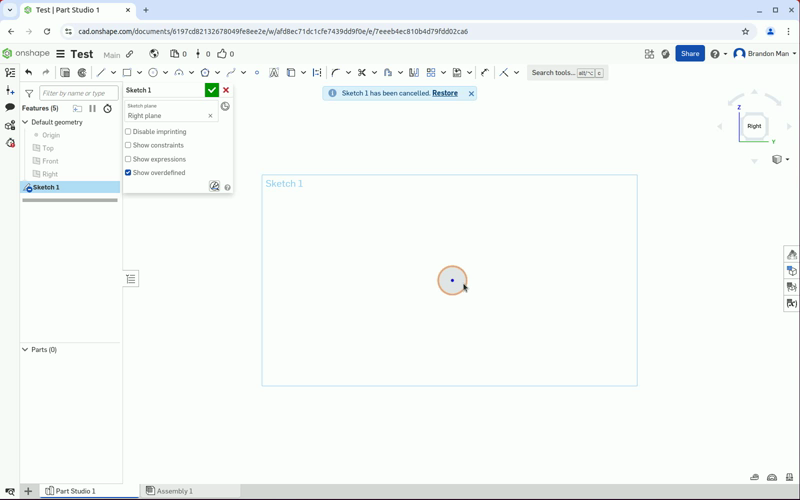
scroll(6)
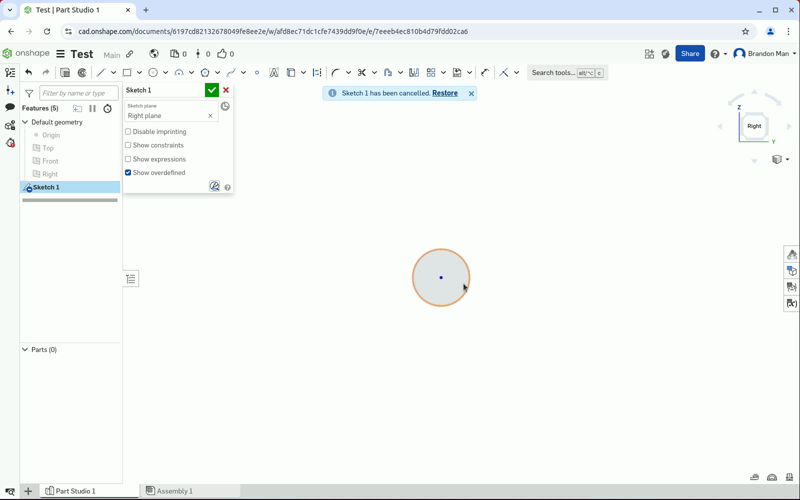
click(463, 283)
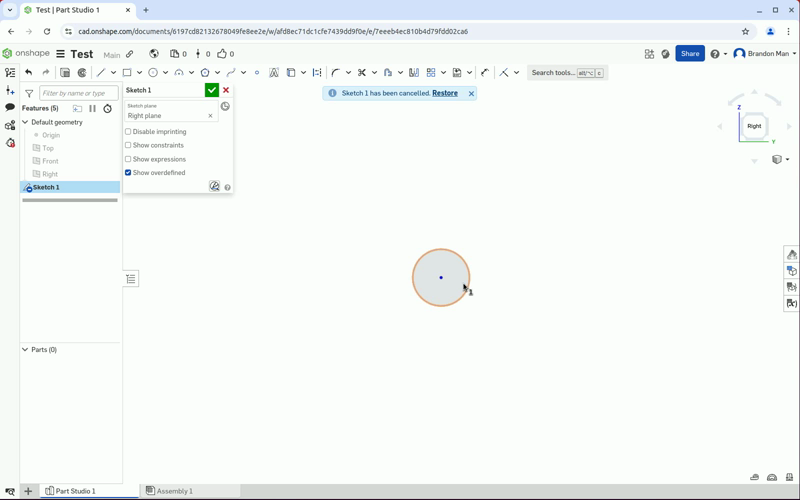
scroll(-6)
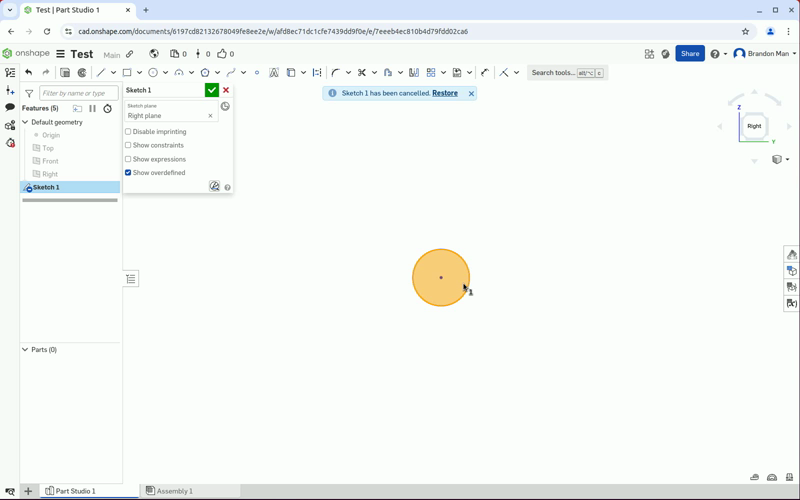
scroll(-6)
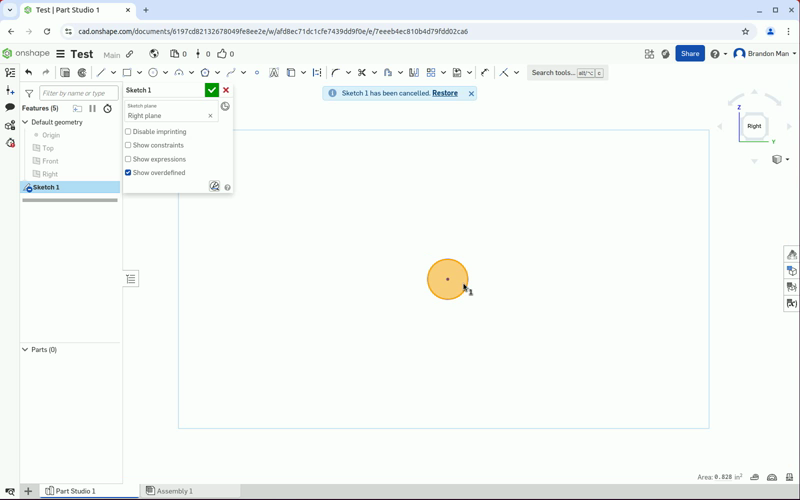
scroll(-6)
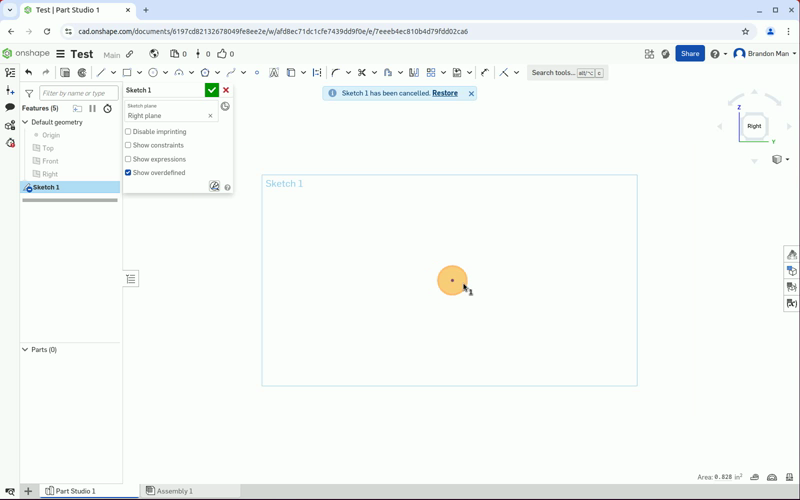
scroll(-6)
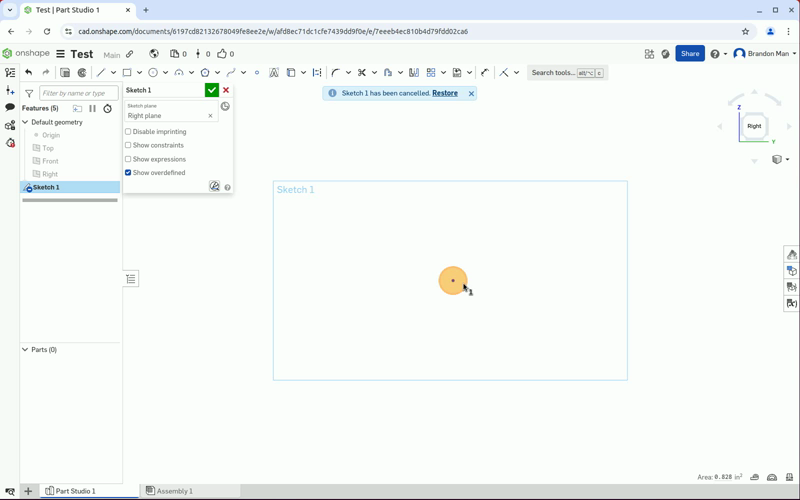
scroll(-6)
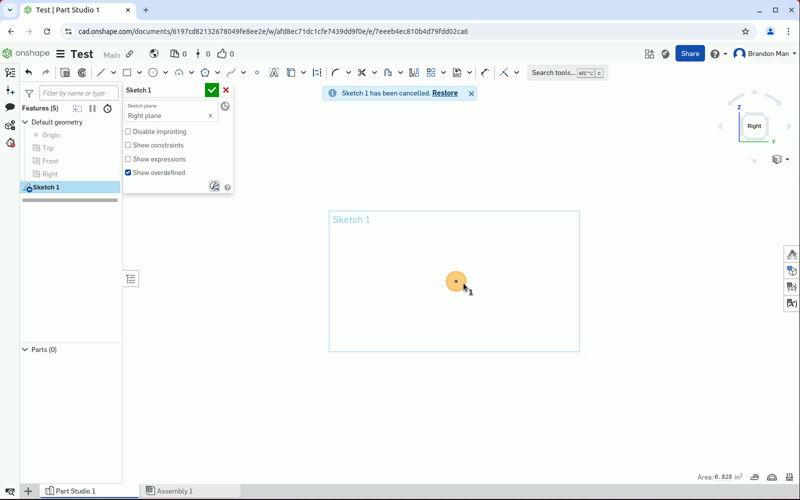
scroll(-6)
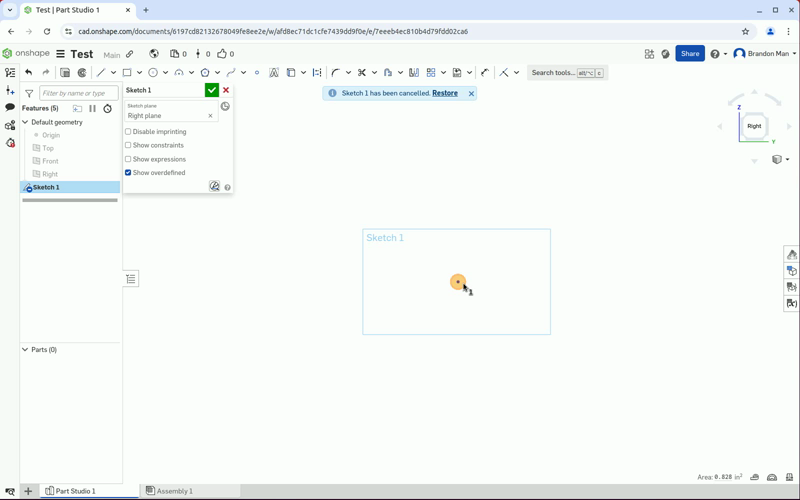
scroll(-6)
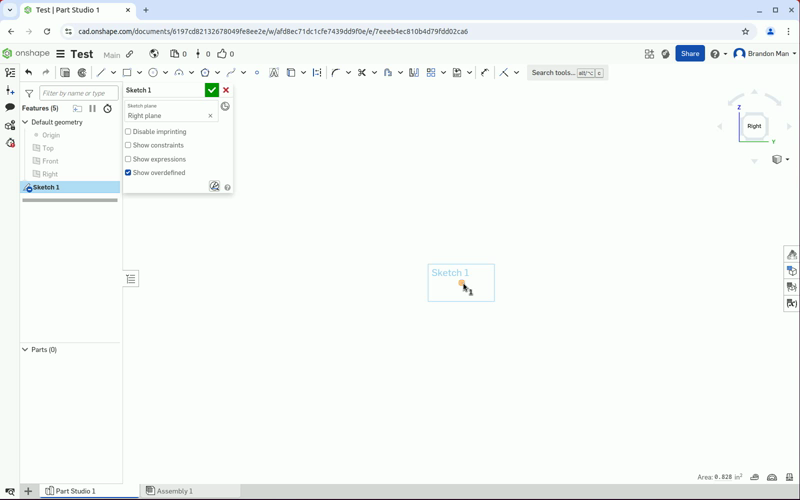
mouse_move(73, 352)
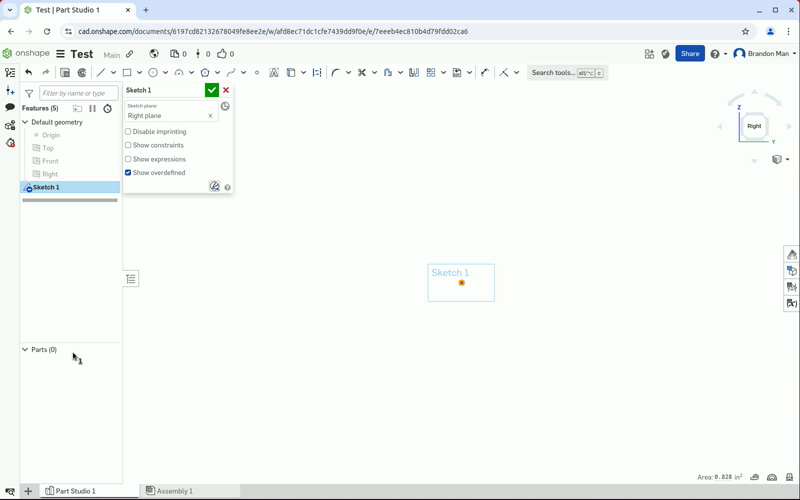
key(shift+y)
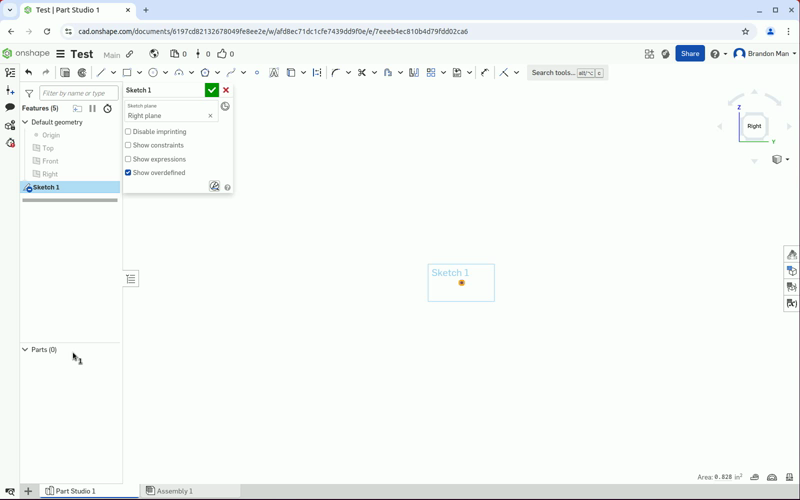
key(shift+e)
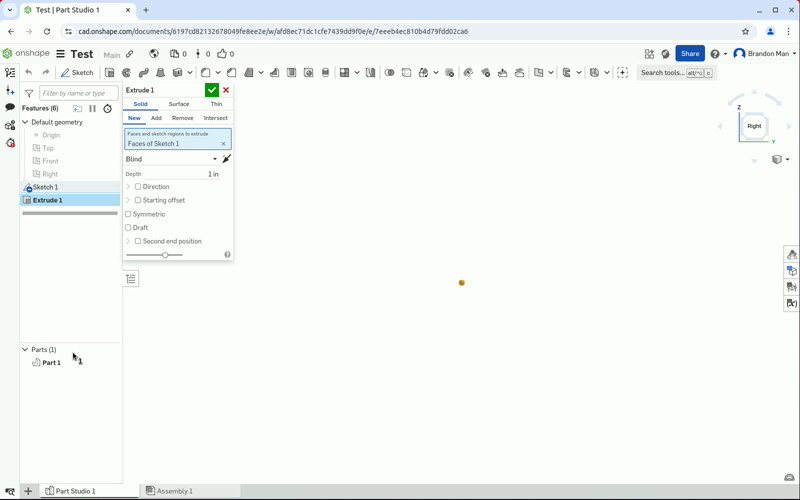
mouse_move(143, 106)
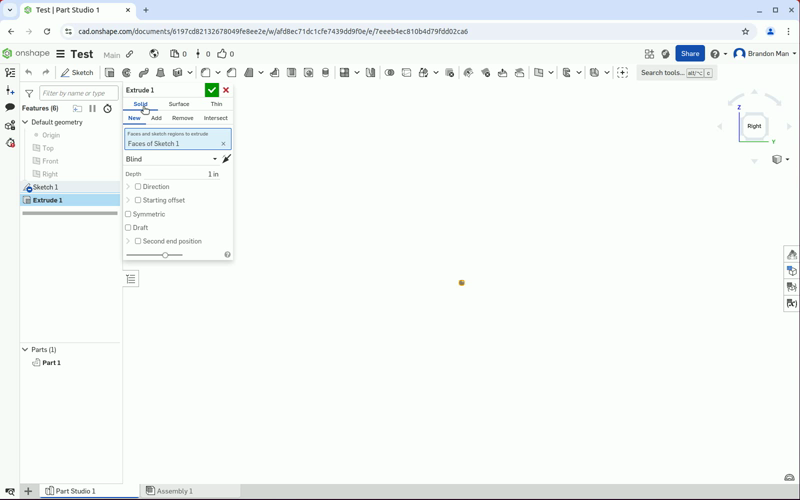
click(143, 106)
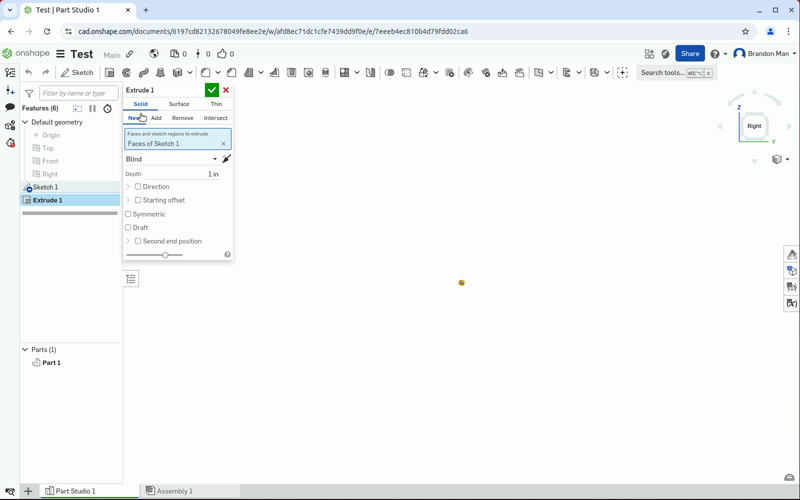
mouse_move(137, 120)
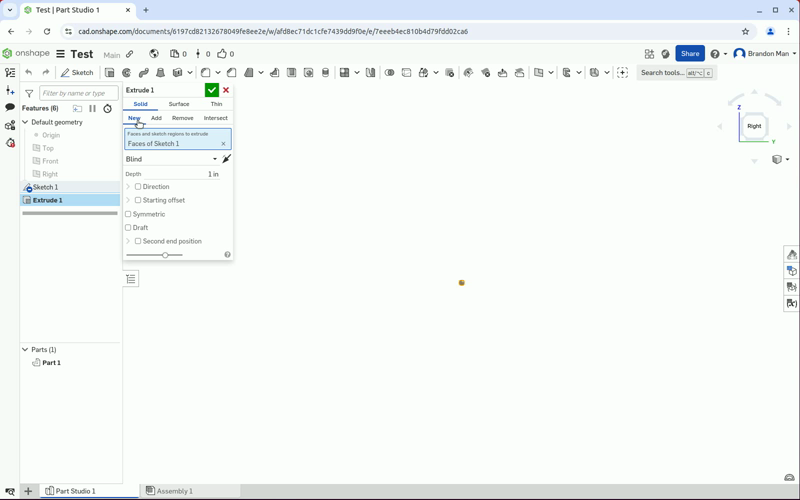
click(137, 120)
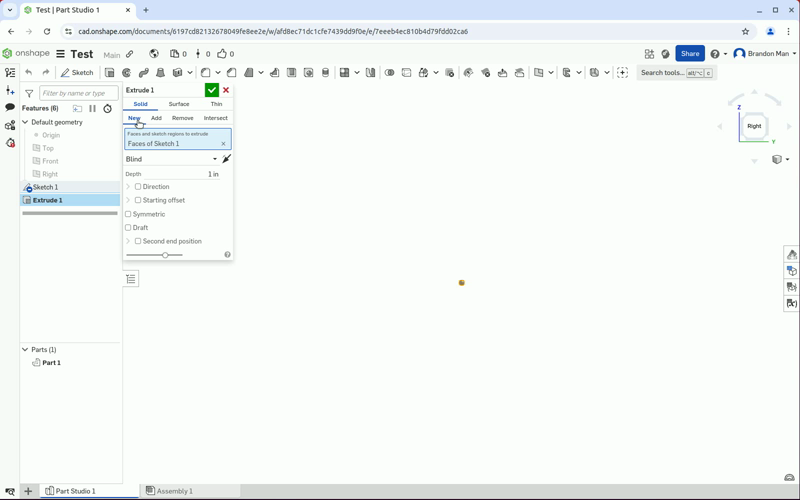
key(tab, 4)
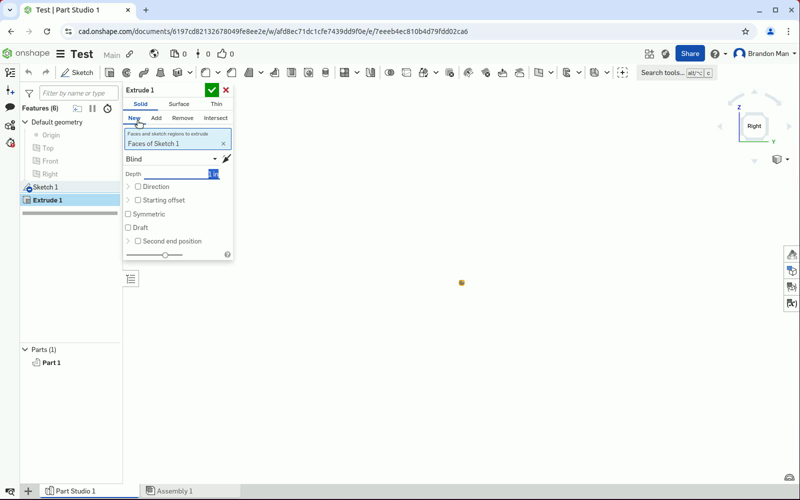
text(23.108)
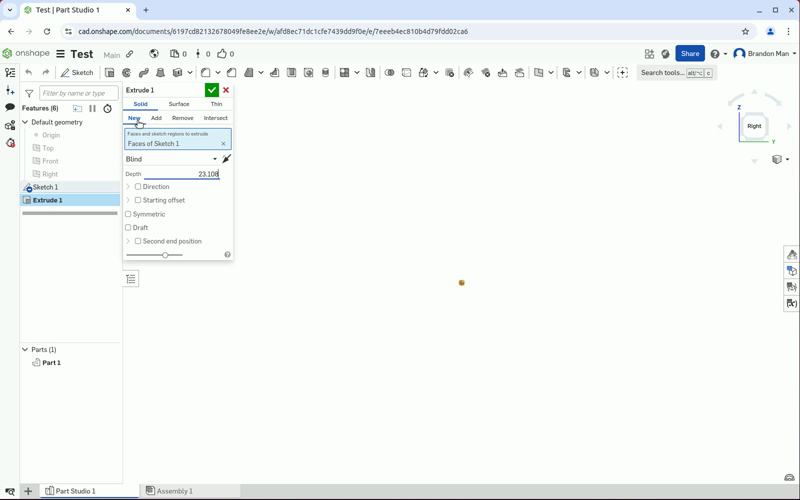
key(enter)
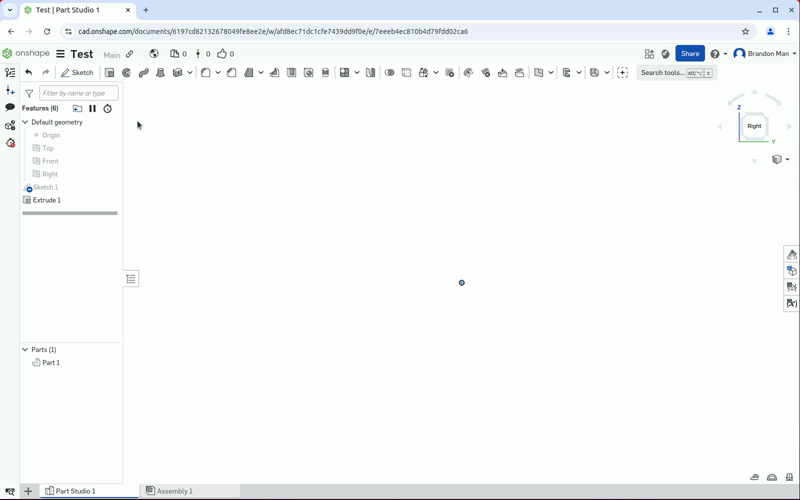
key(shift+h)
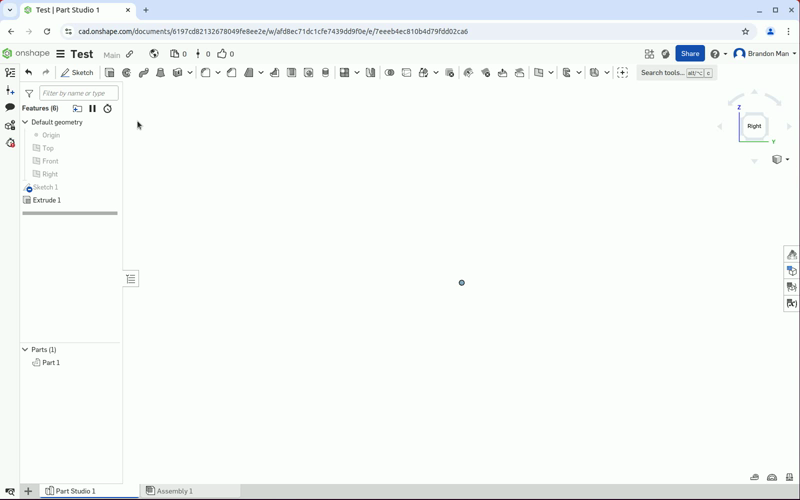
key(shift+h)
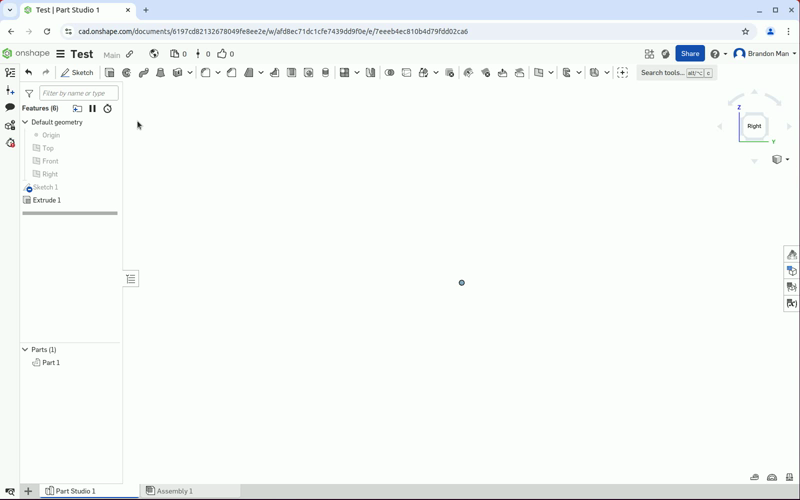
mouse_move(73, 189)
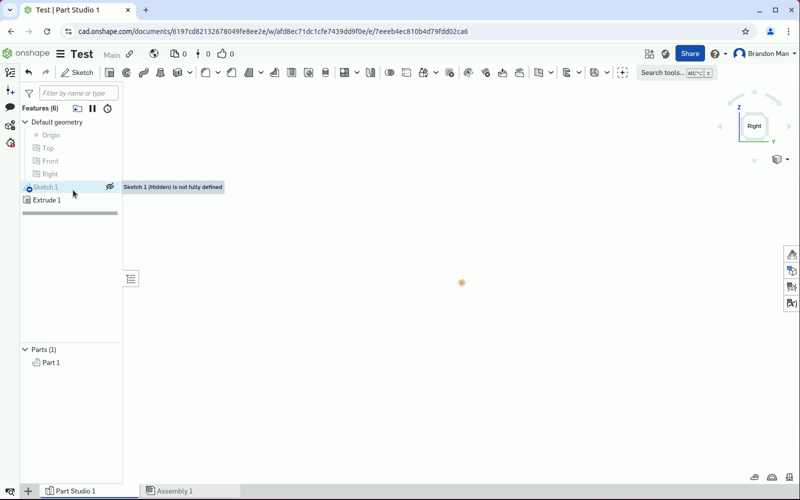
click(73, 189)
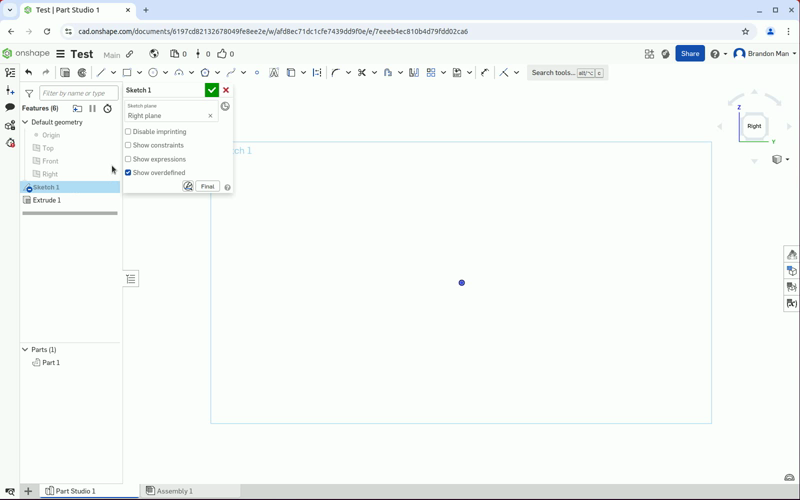
mouse_move(229, 92)
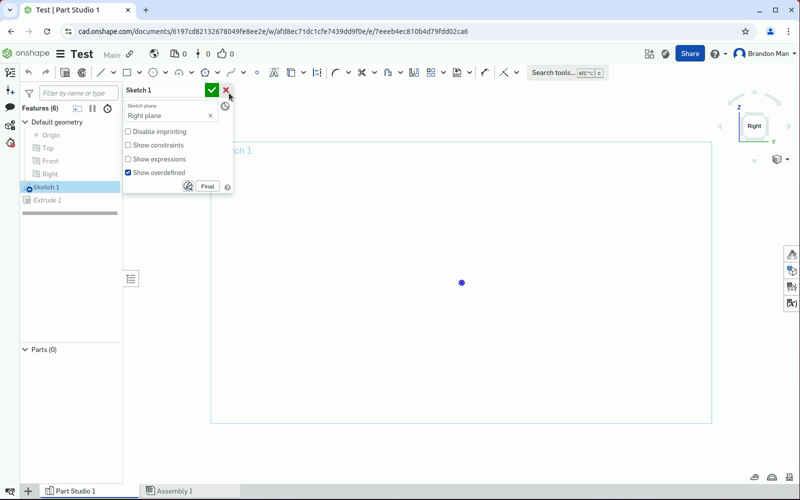
click(229, 92)
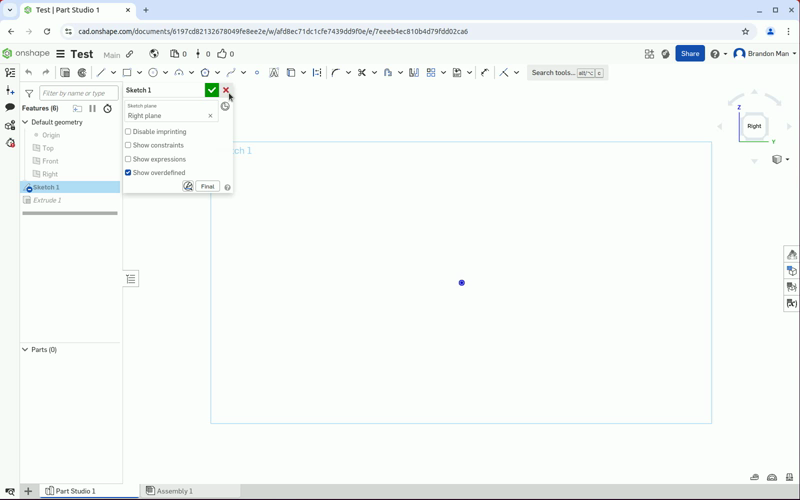
key(shift+s)
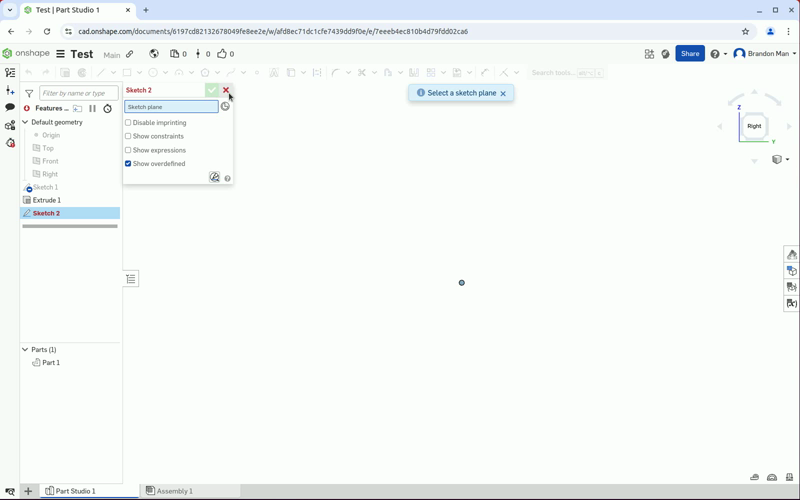
mouse_move(73, 176)
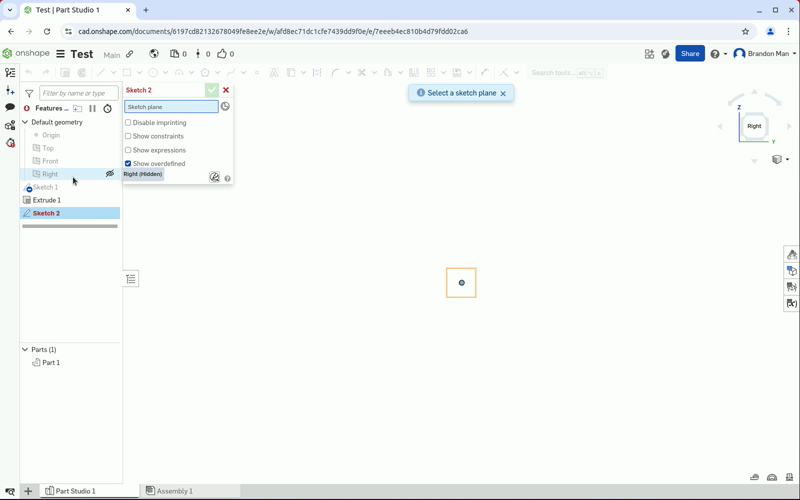
click(73, 176)
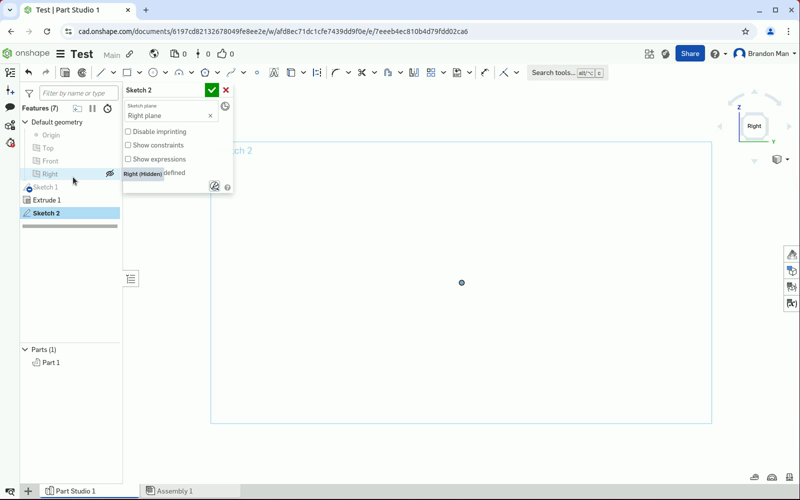
mouse_move(73, 352)
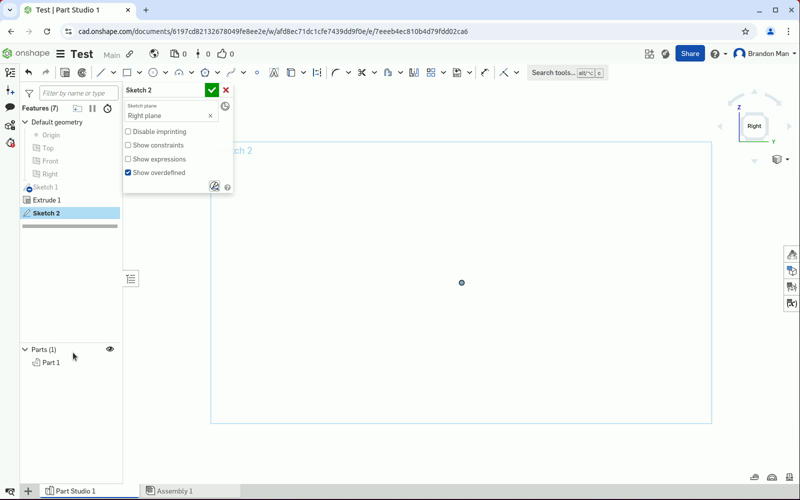
key(y)
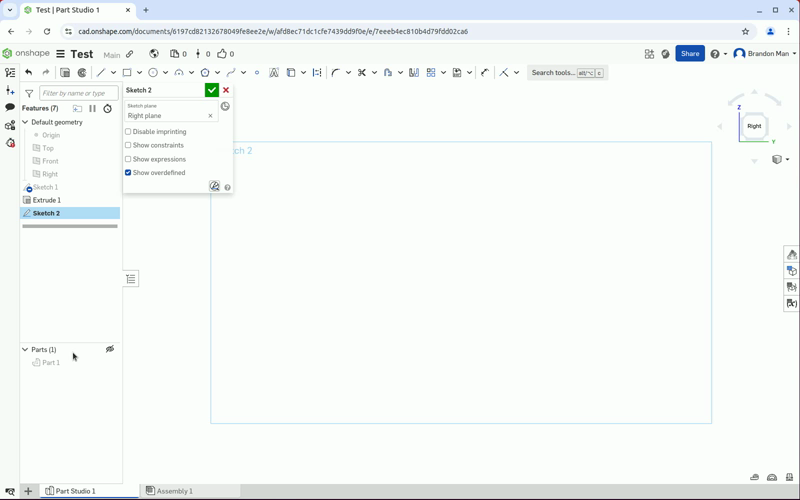
key(c)
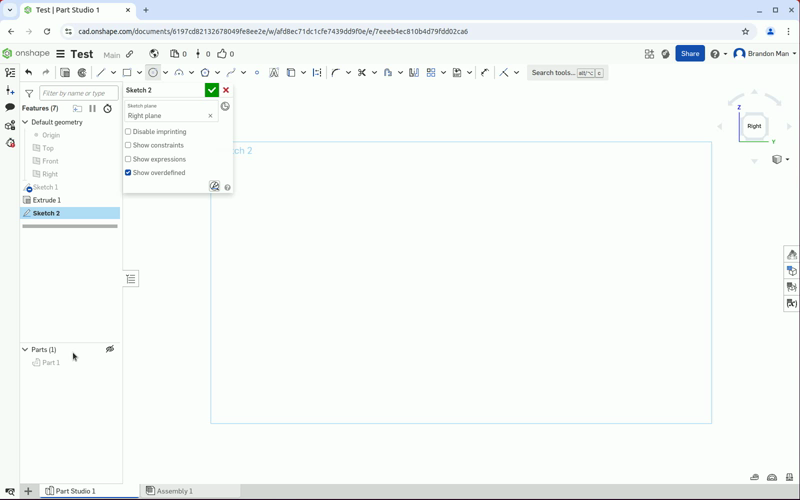
key_down(shift)
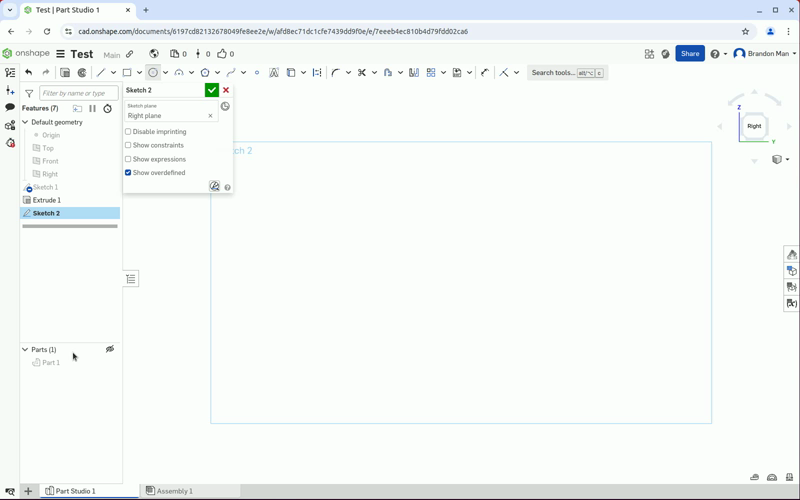
mouse_move(460, 272)
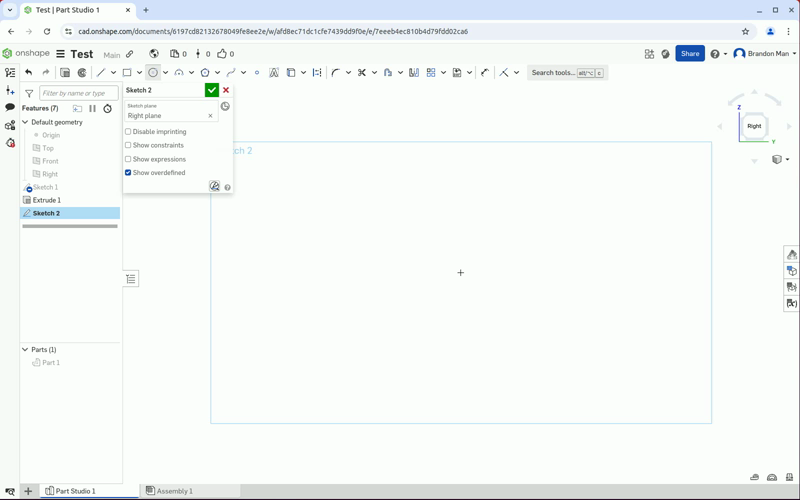
click(460, 272)
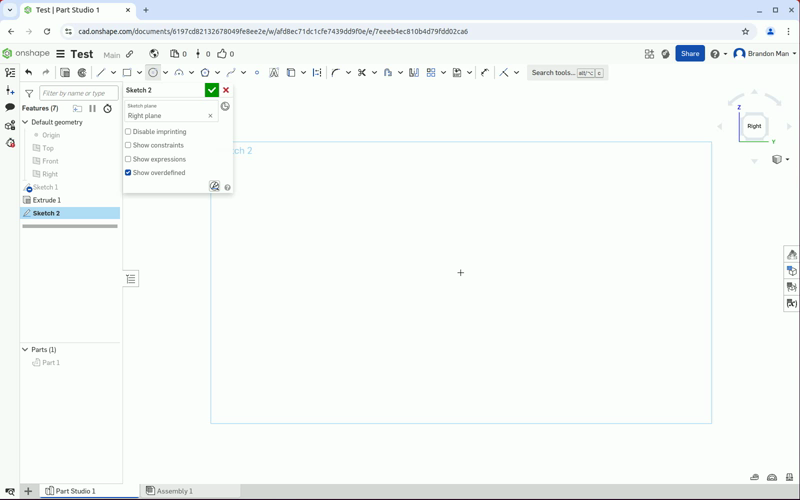
key_up(shift)
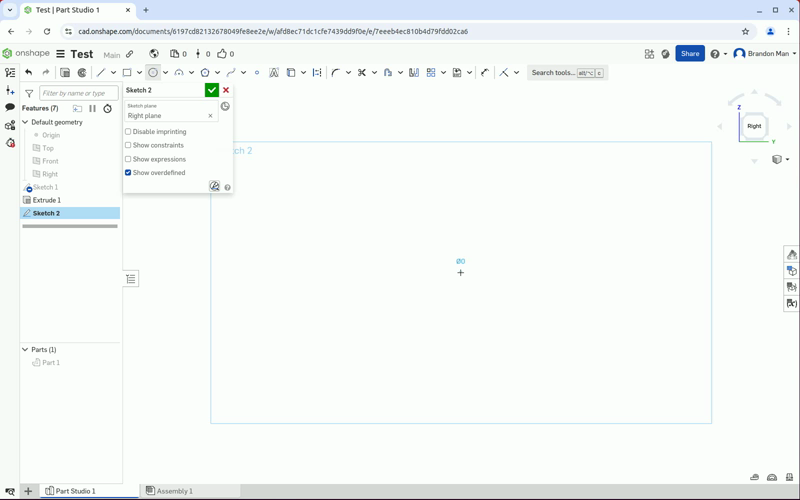
mouse_move(463, 272)
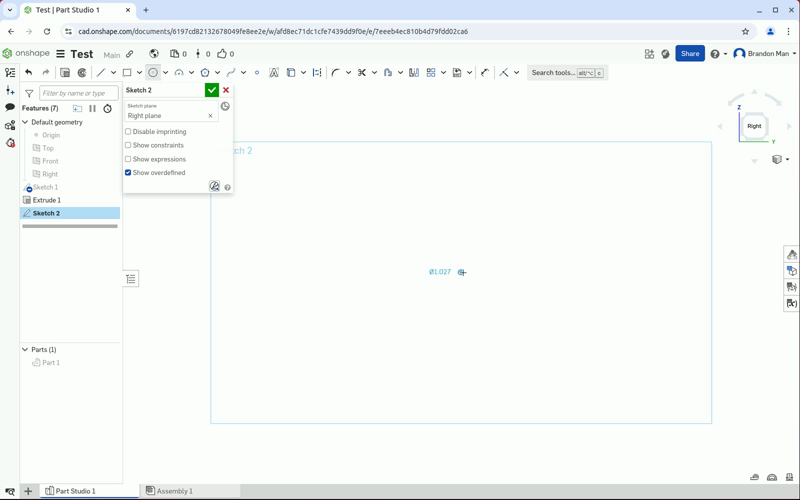
scroll(6)
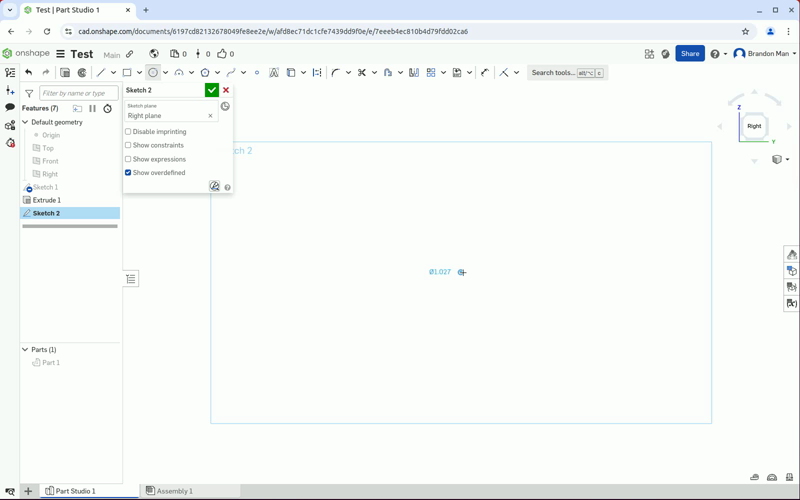
scroll(6)
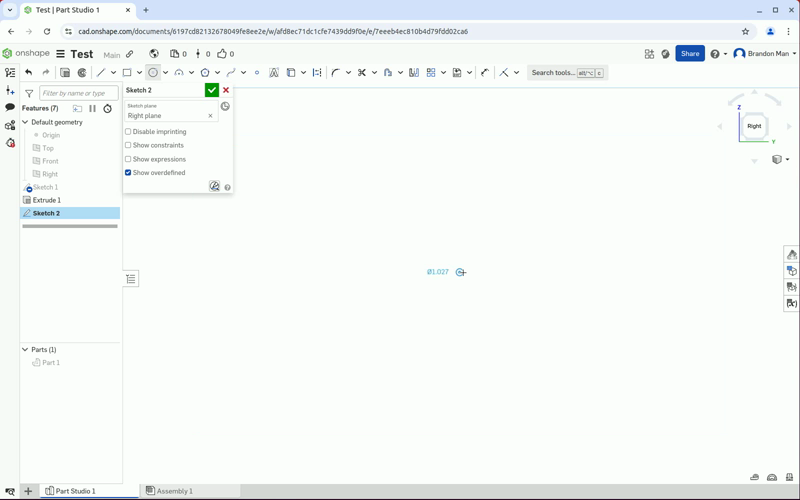
scroll(6)
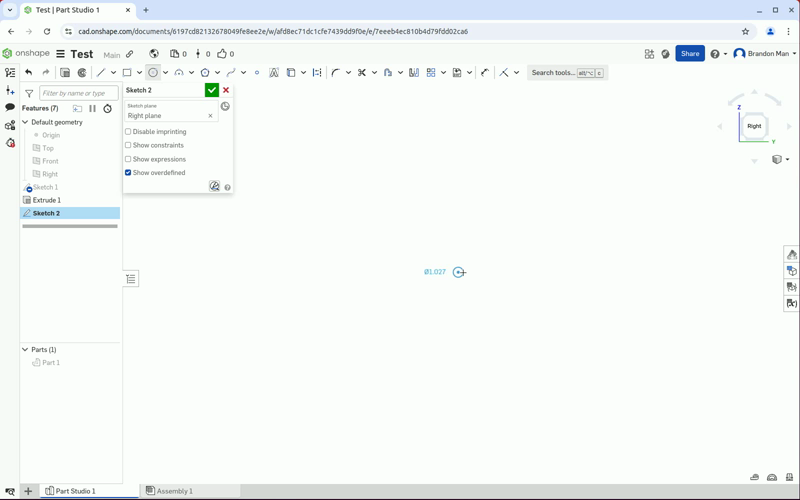
scroll(6)
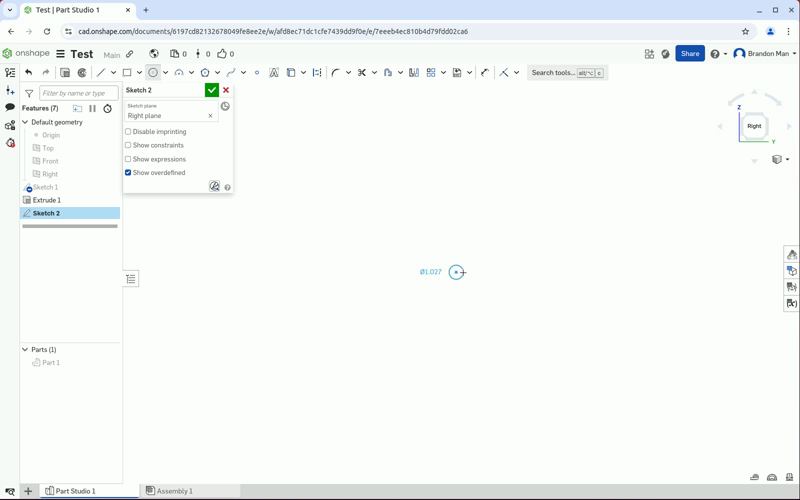
scroll(6)
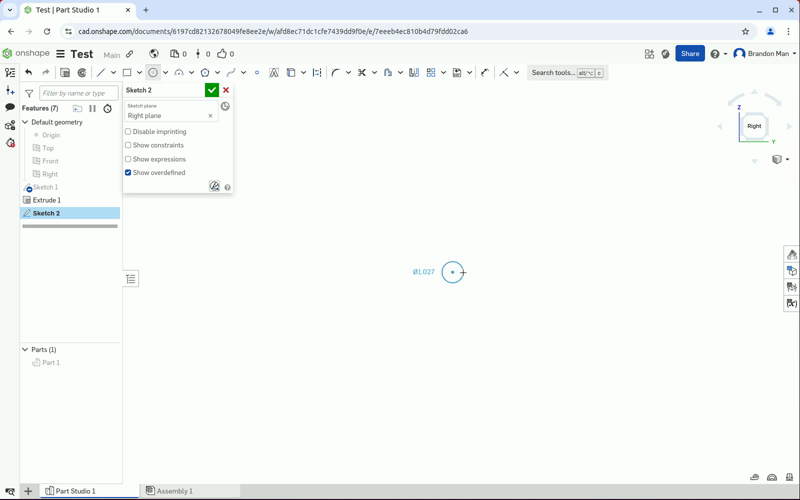
scroll(6)
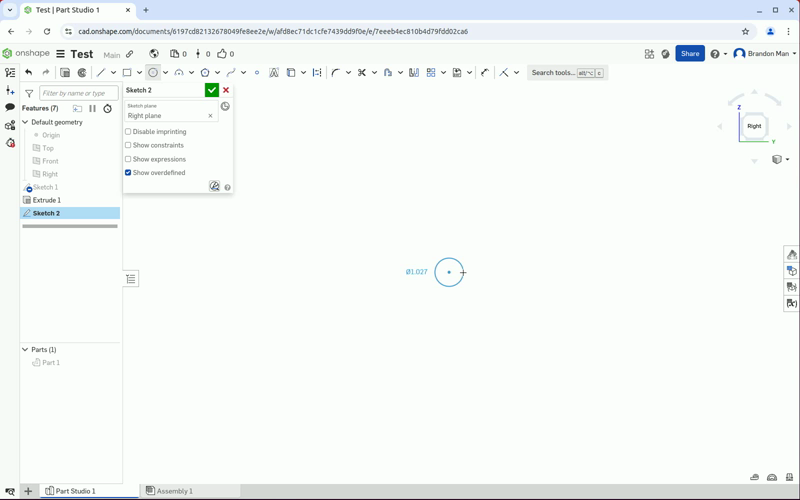
scroll(6)
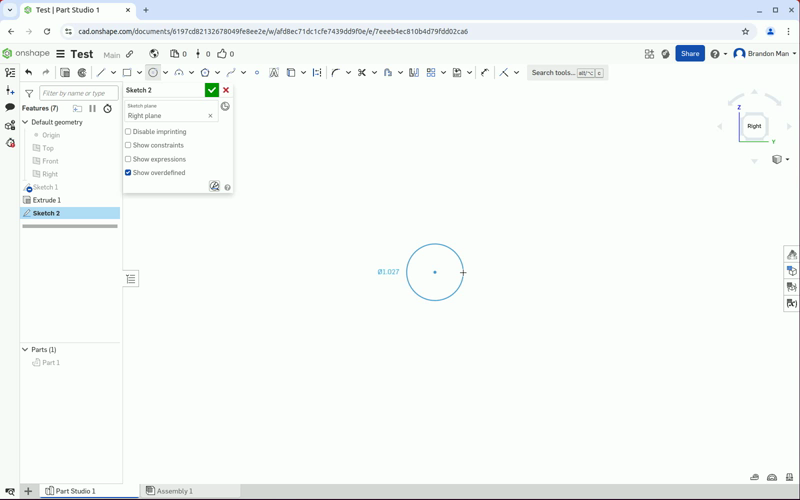
click(463, 272)
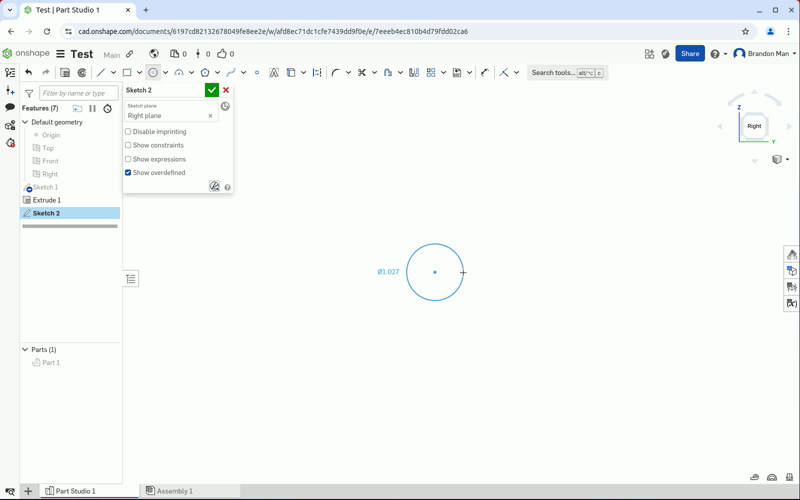
scroll(-6)
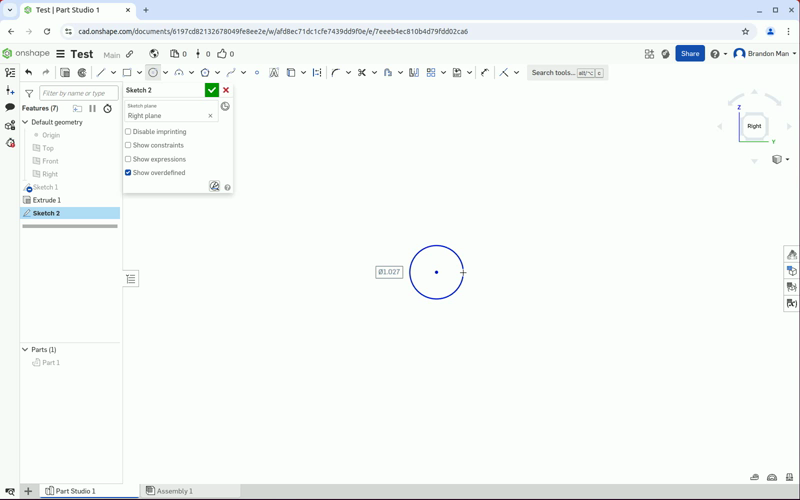
scroll(-6)
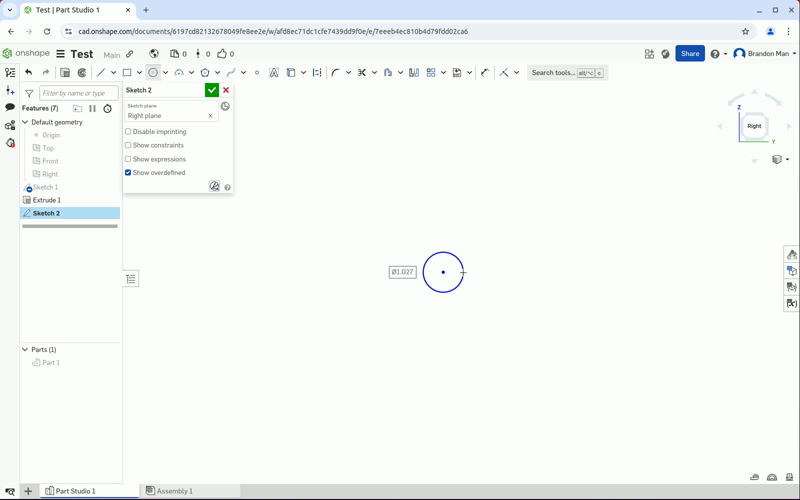
scroll(-6)
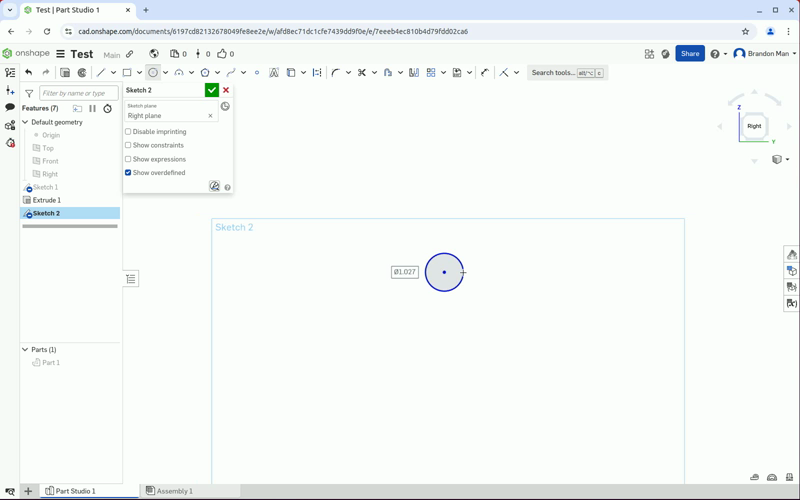
scroll(-6)
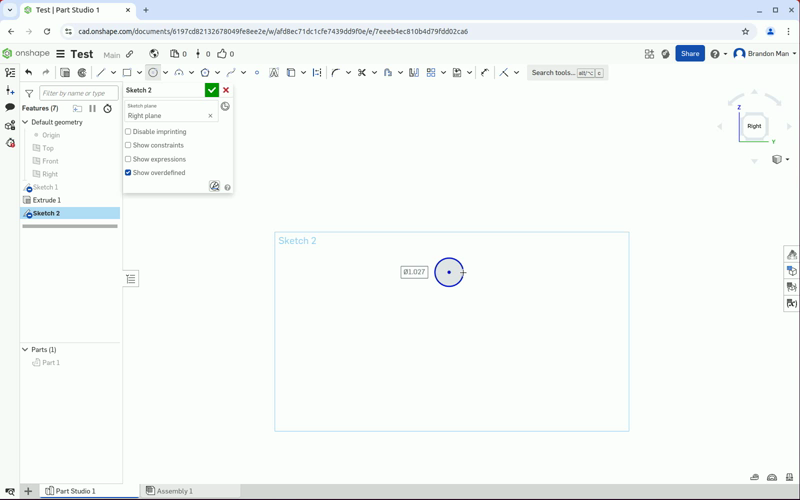
scroll(-6)
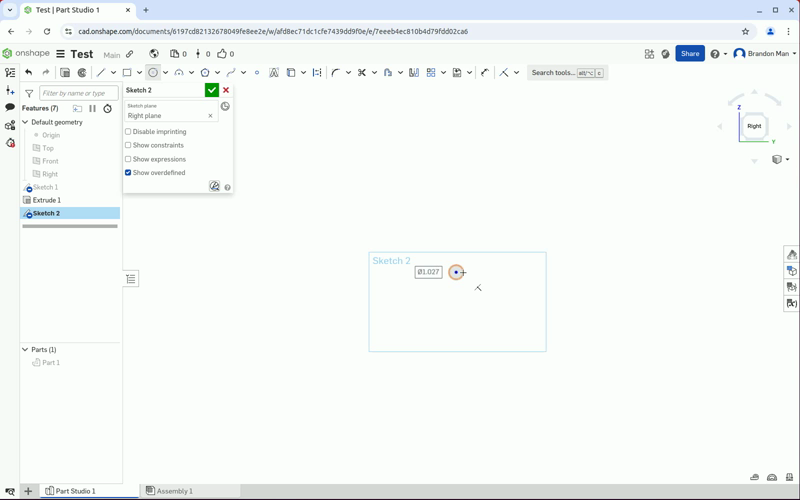
scroll(-6)
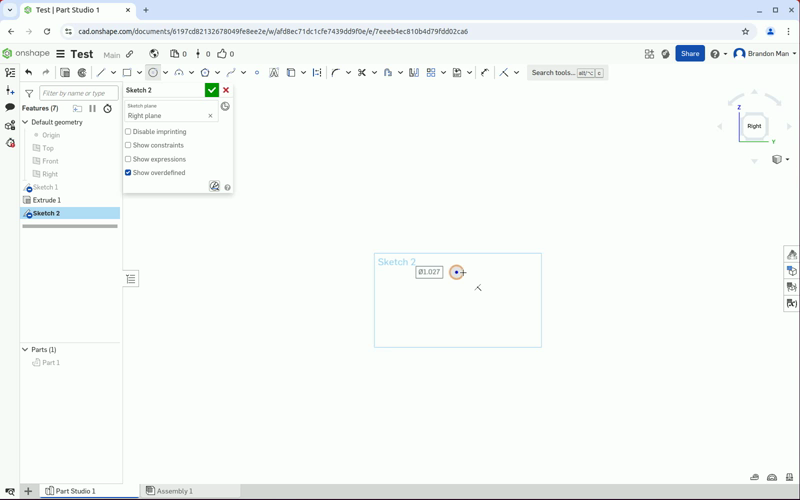
scroll(-6)
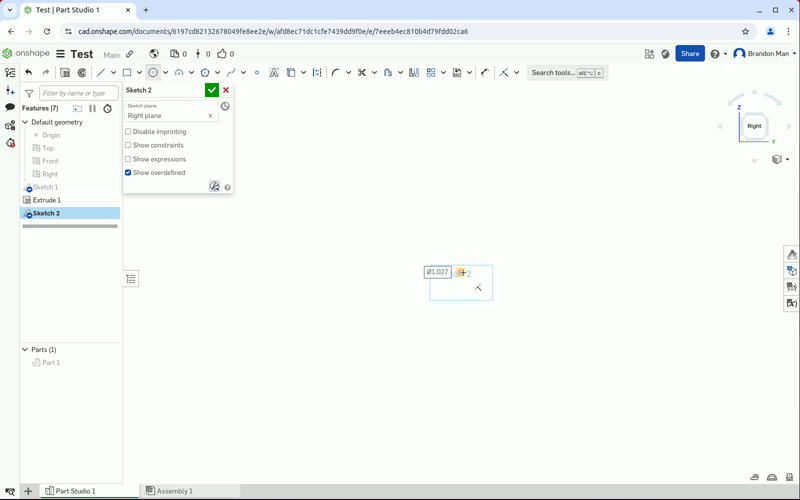
key(esc)
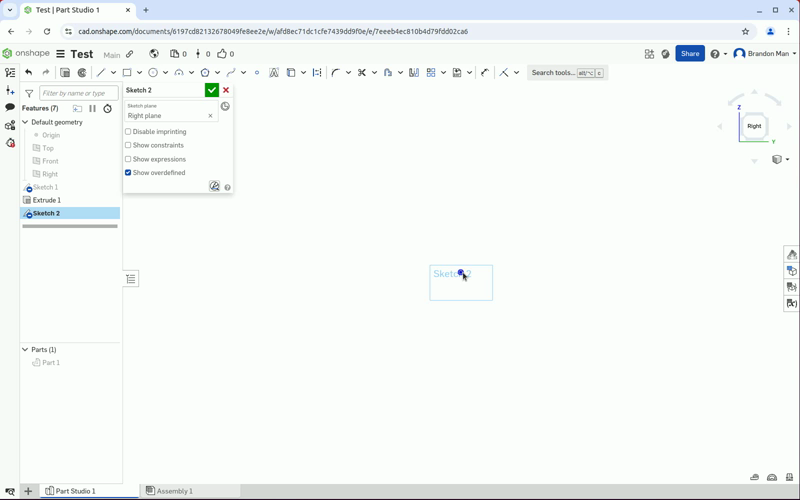
mouse_move(462, 274)
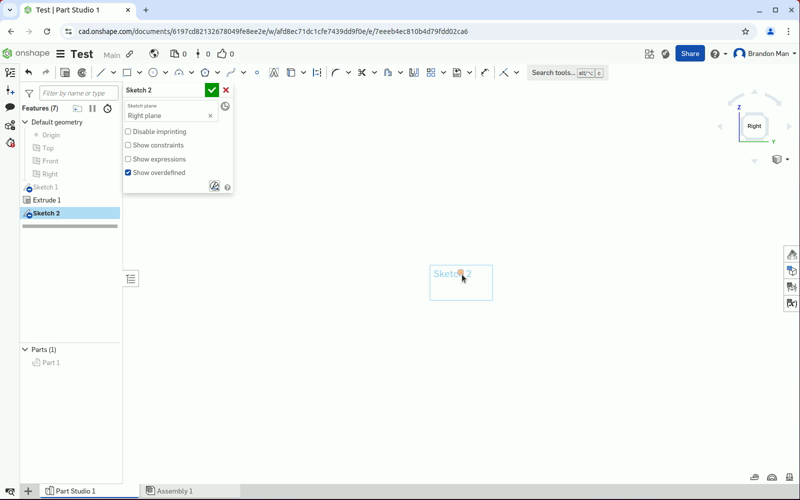
scroll(6)
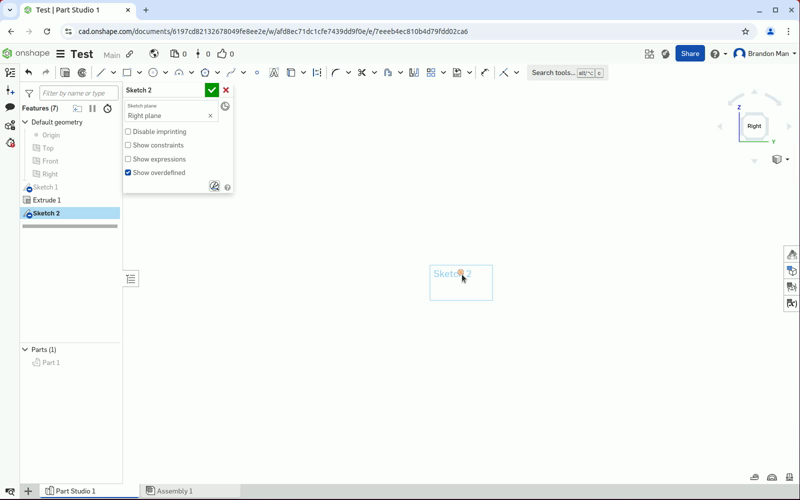
scroll(6)
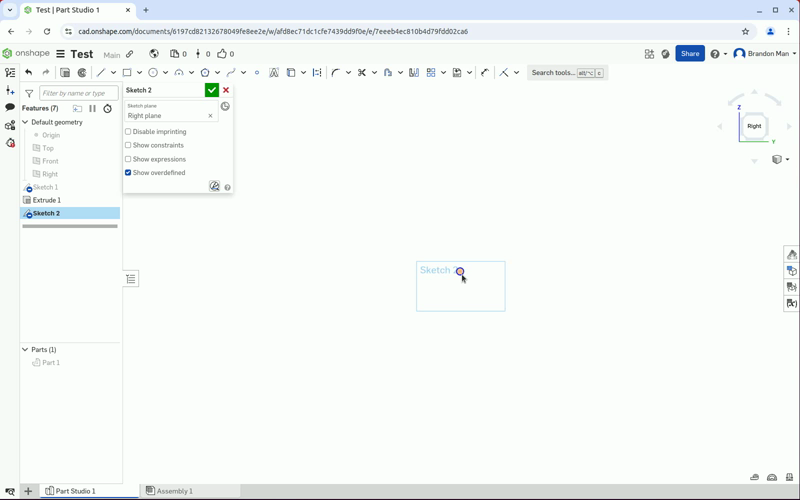
scroll(6)
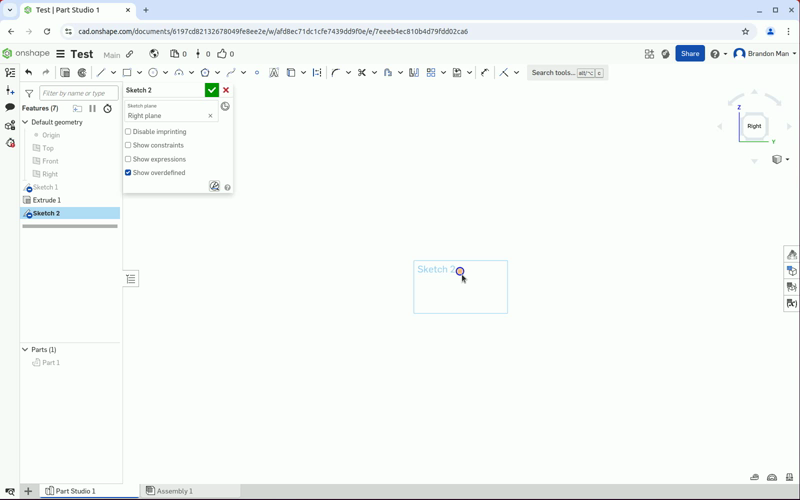
scroll(6)
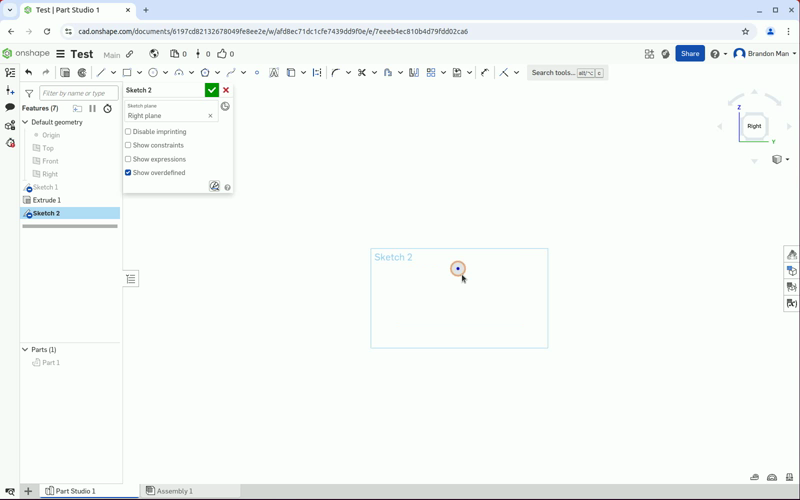
scroll(6)
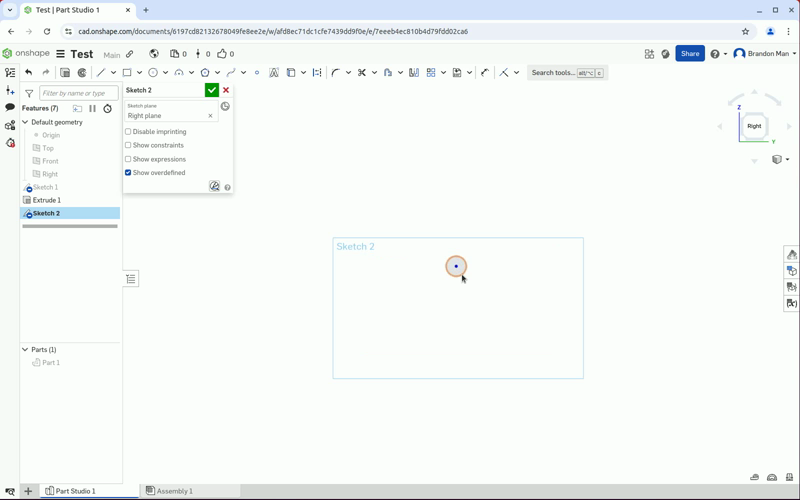
scroll(6)
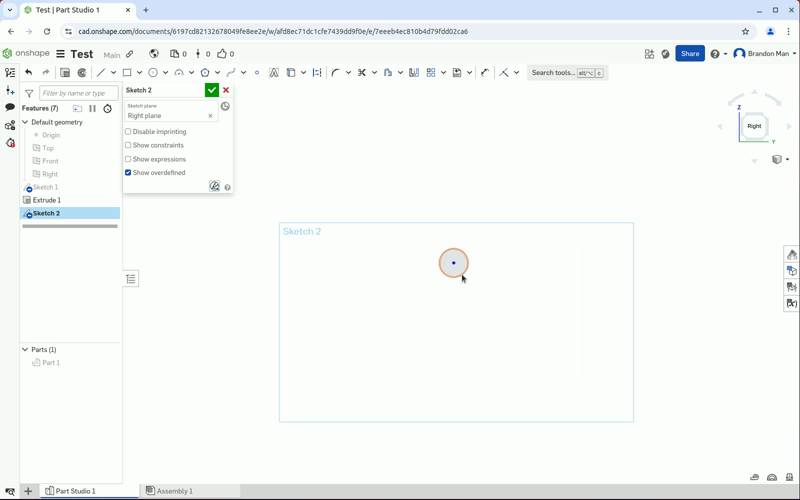
scroll(6)
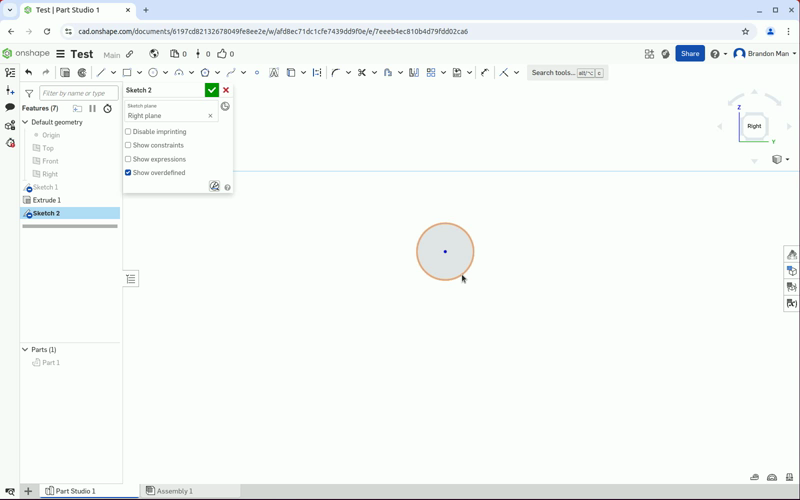
click(462, 274)
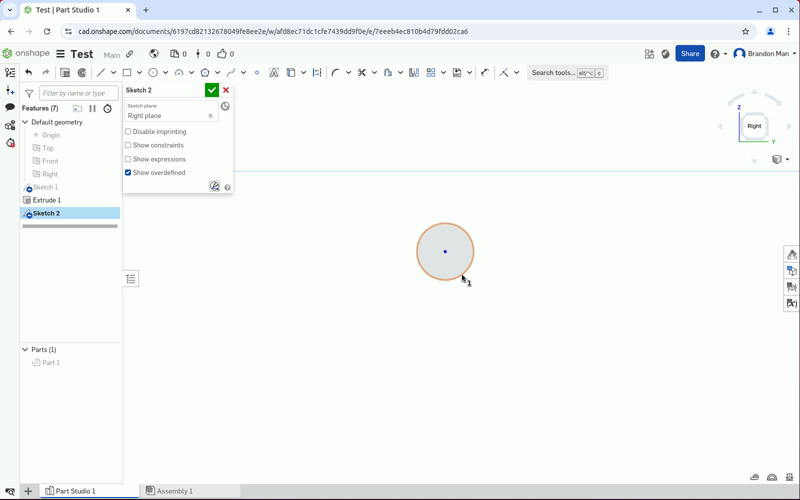
scroll(-6)
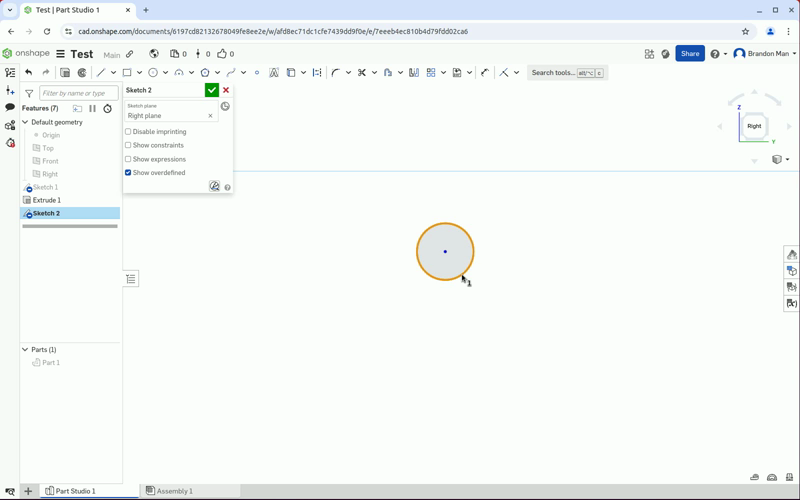
scroll(-6)
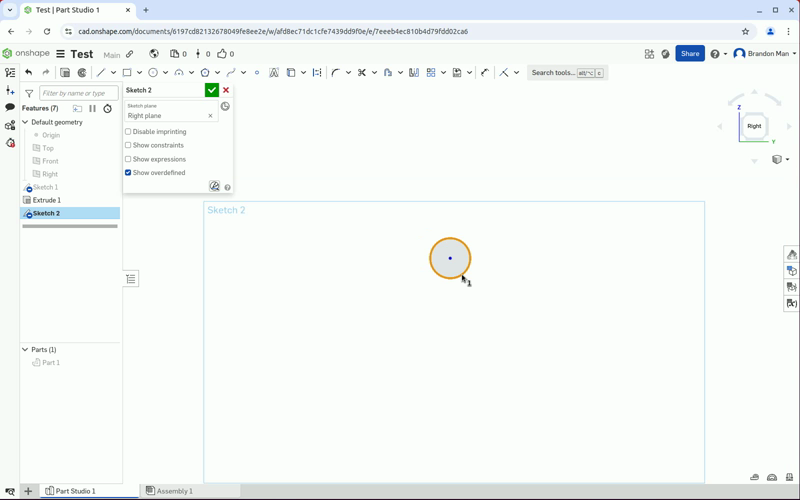
scroll(-6)
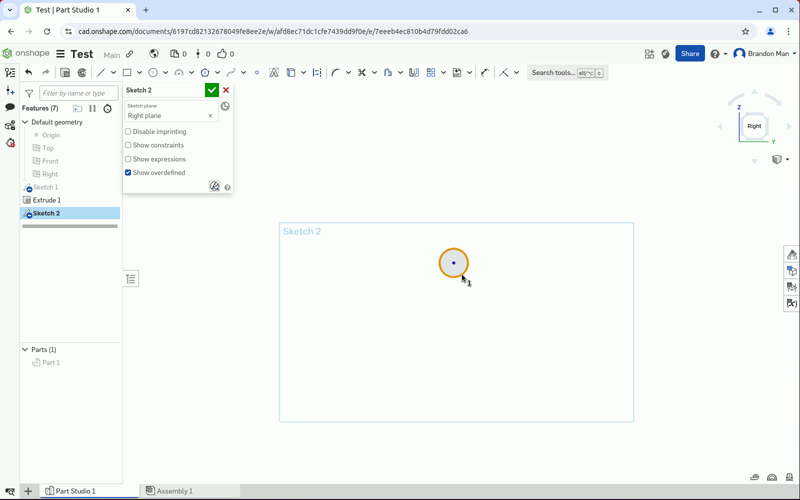
scroll(-6)
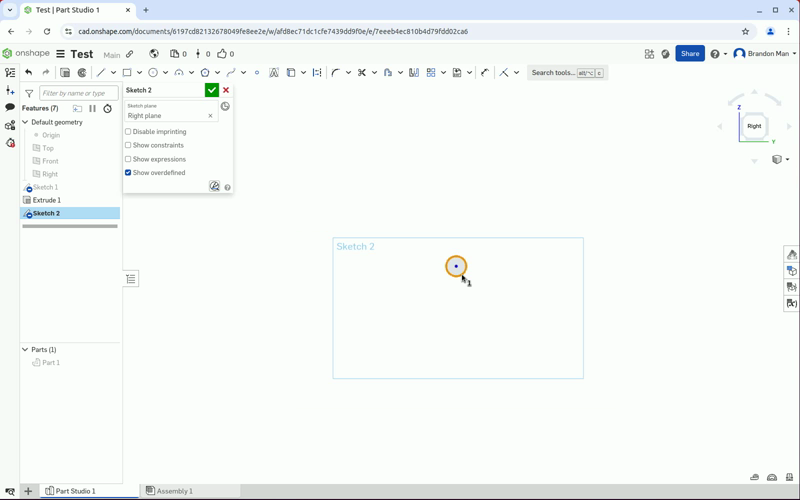
scroll(-6)
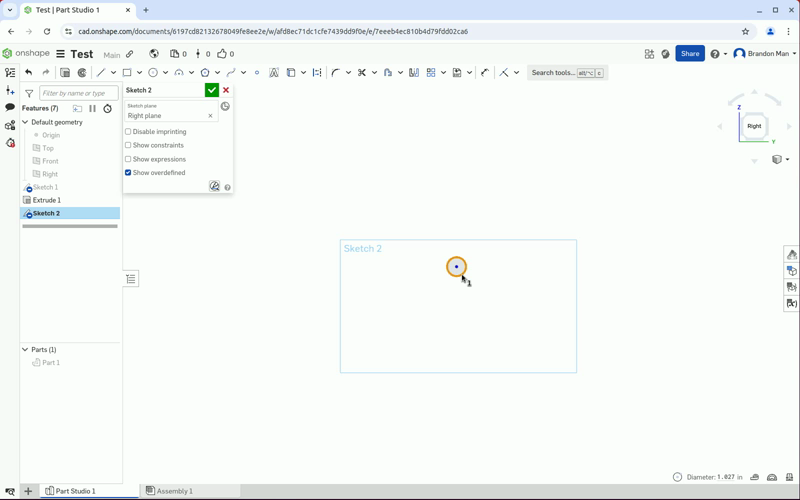
scroll(-6)
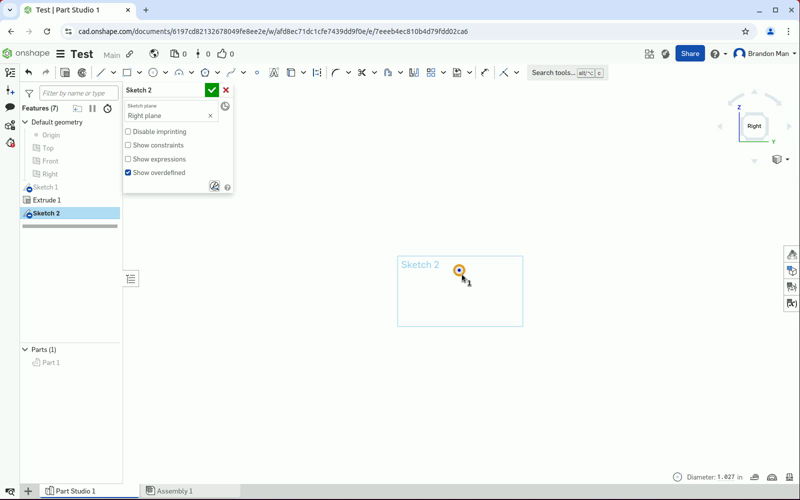
scroll(-6)
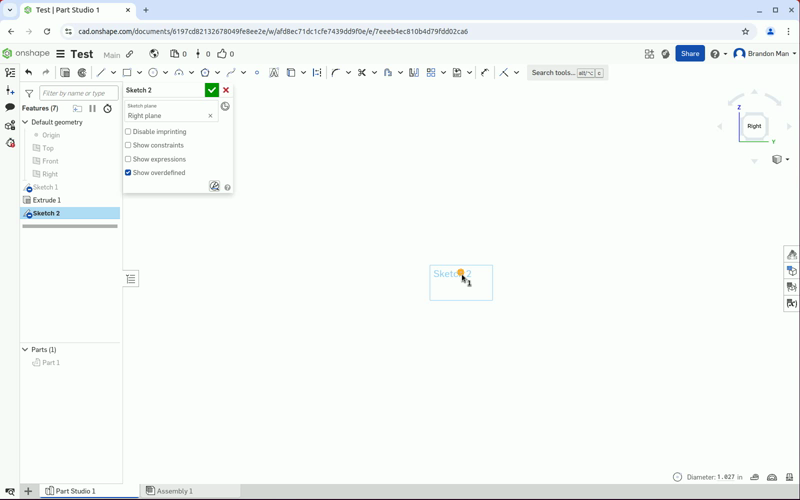
mouse_move(73, 352)
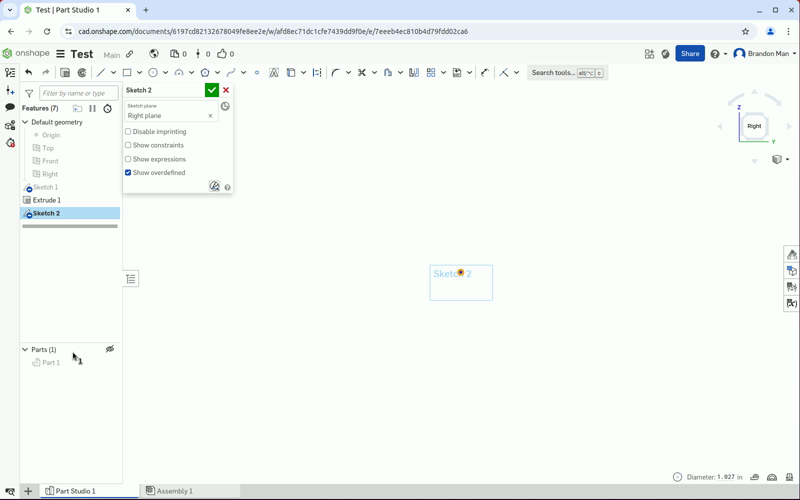
key(shift+y)
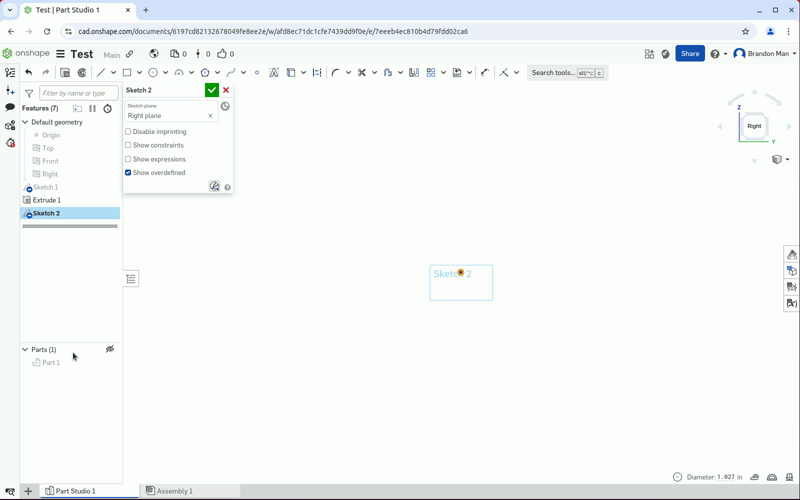
key(shift+e)
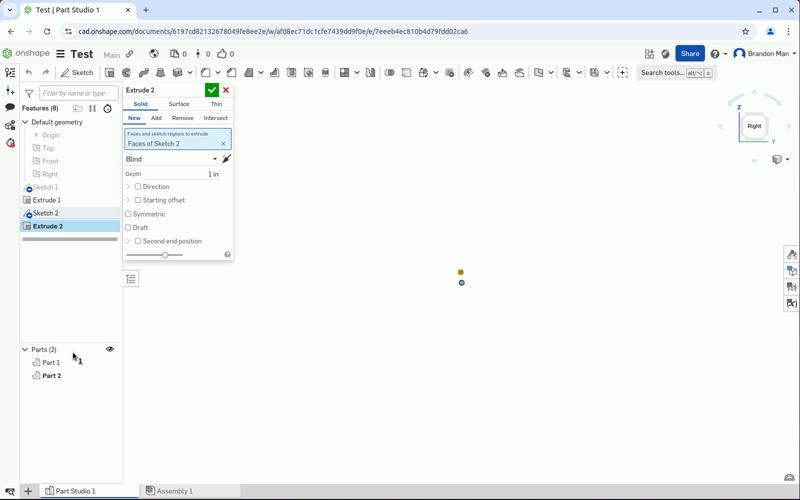
mouse_move(143, 106)
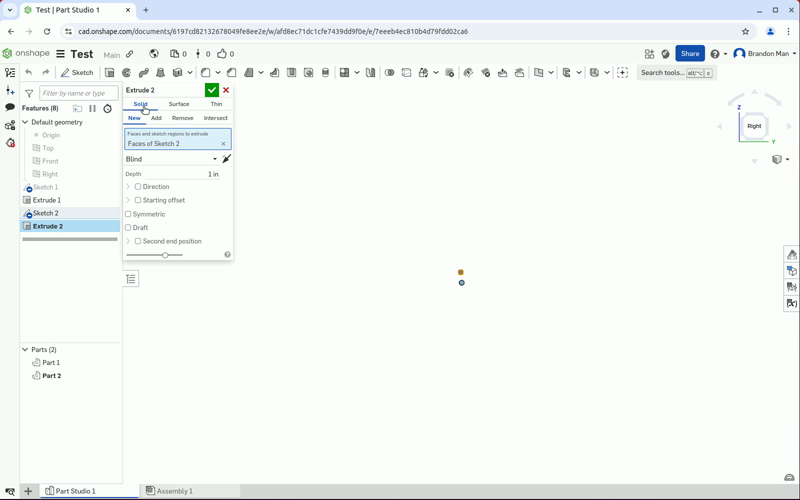
click(143, 106)
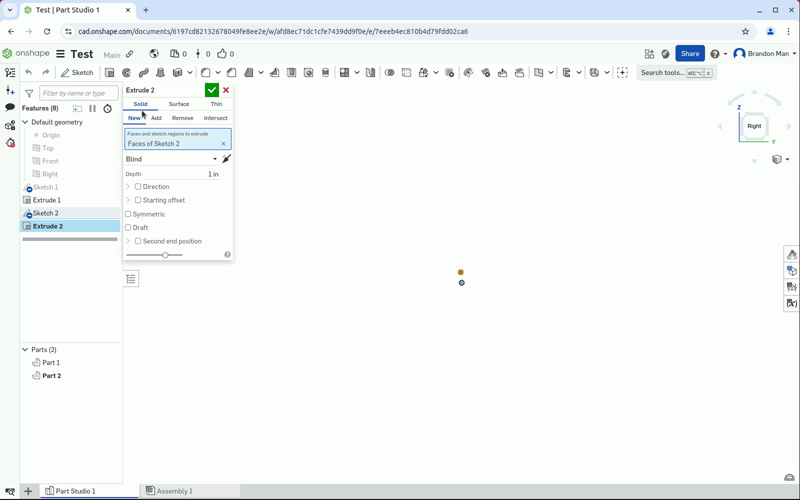
mouse_move(137, 120)
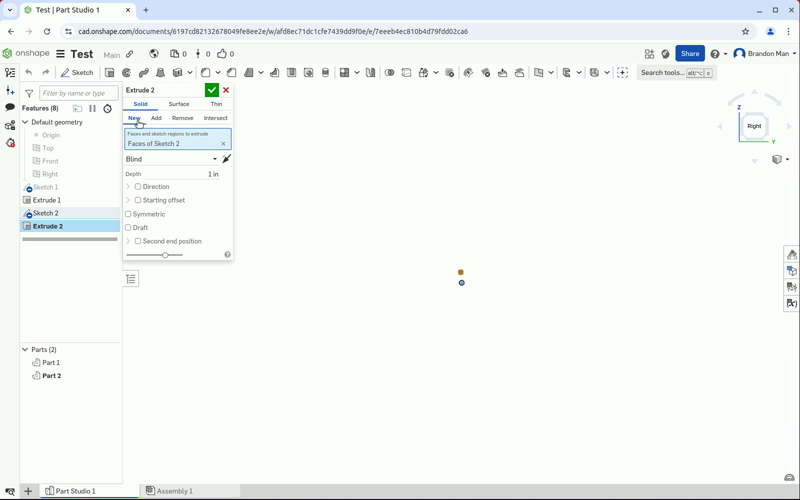
click(137, 120)
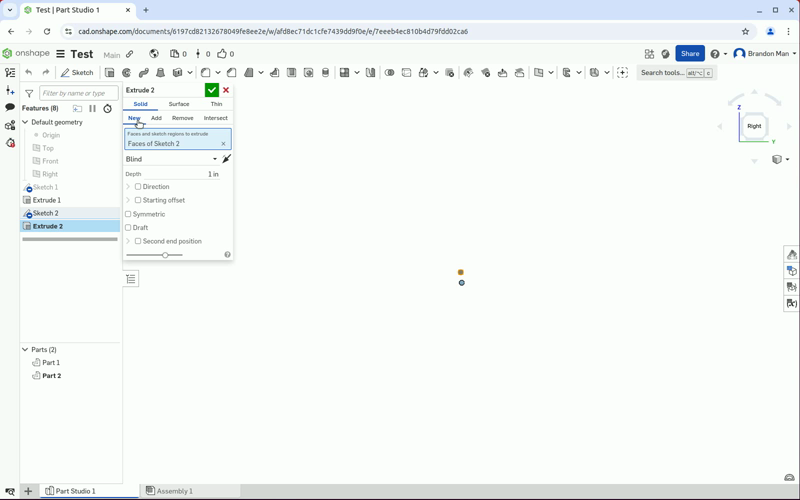
key(tab, 4)
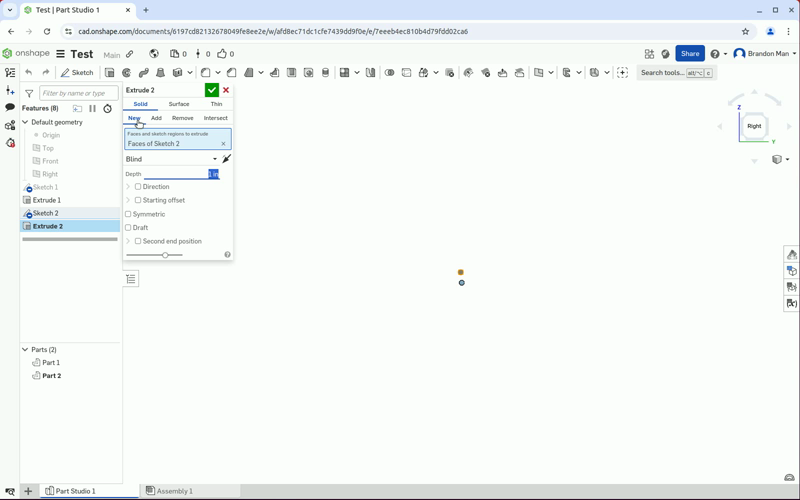
text(23.108)
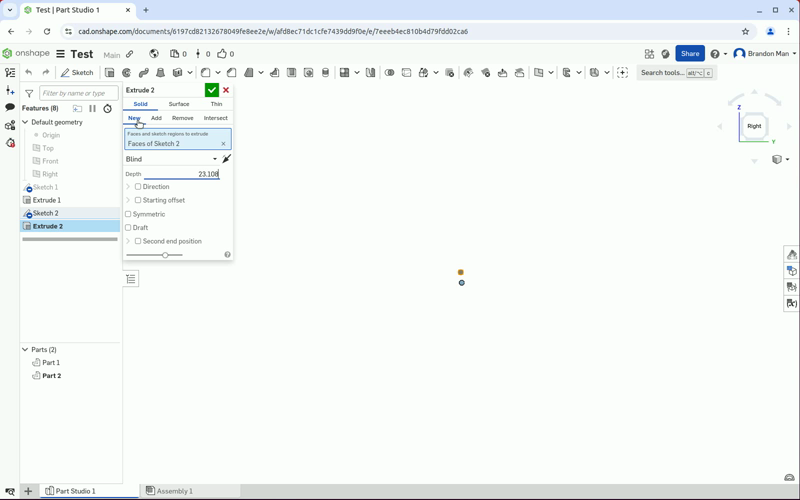
key(enter)
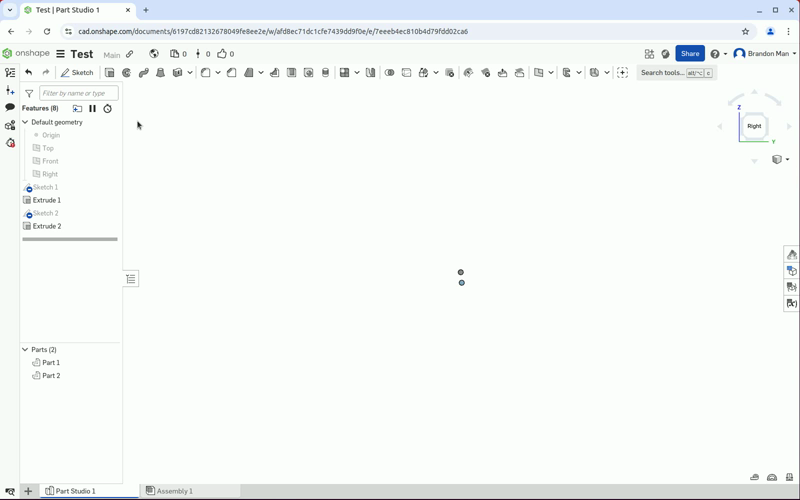
key(shift+h)
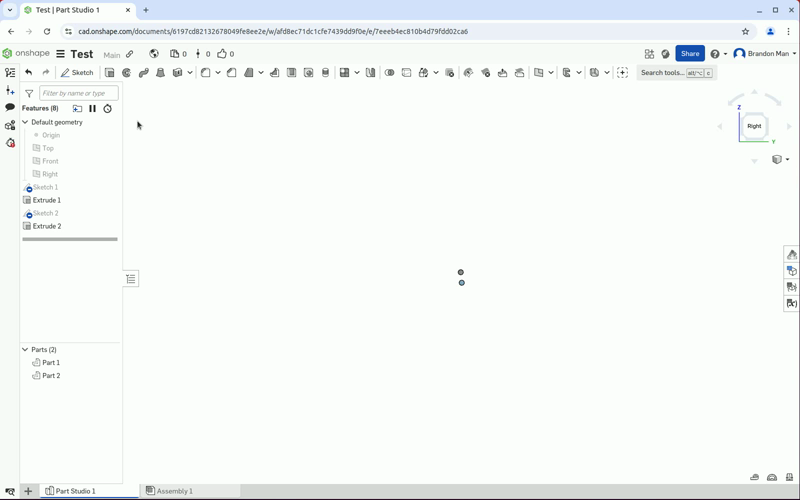
key(shift+h)
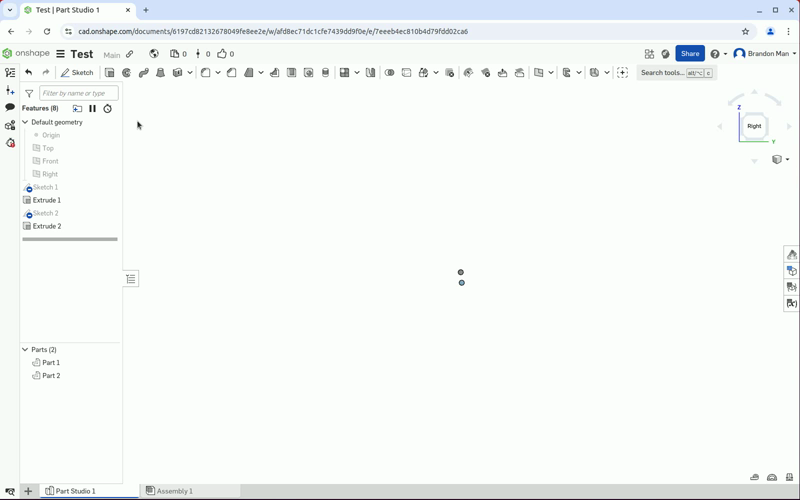
mouse_move(73, 189)
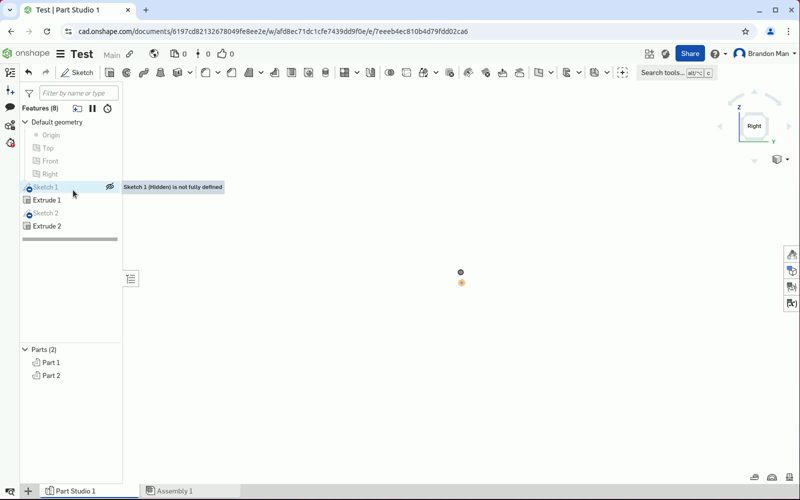
click(73, 189)
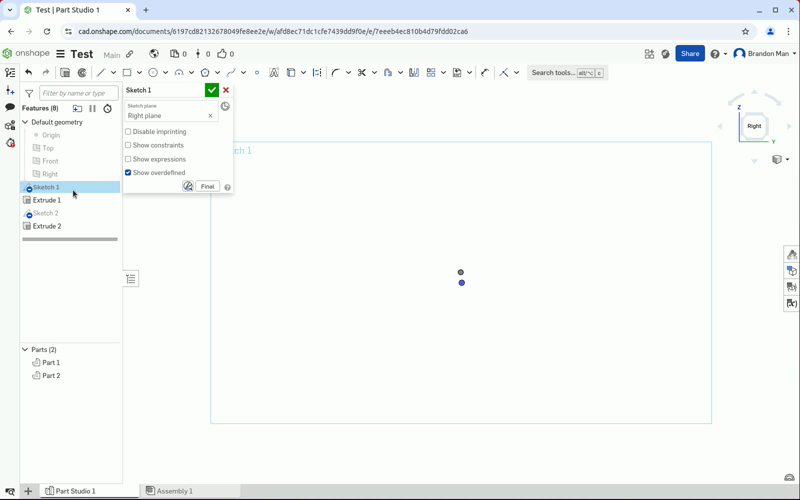
mouse_move(229, 92)
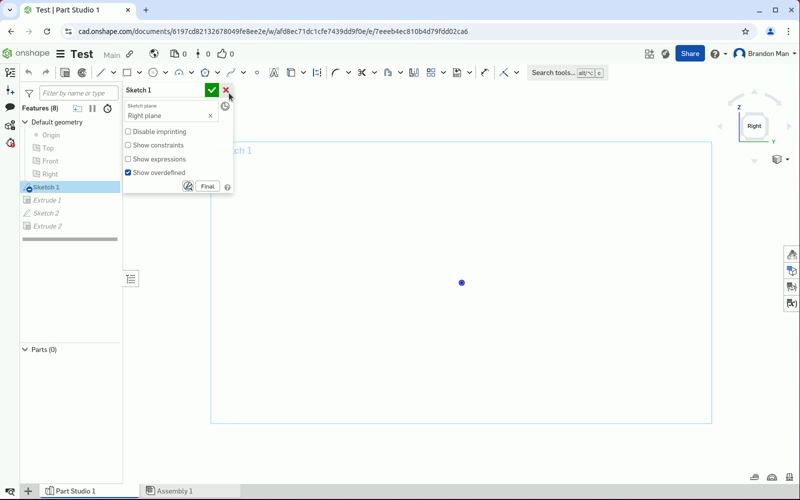
click(229, 92)
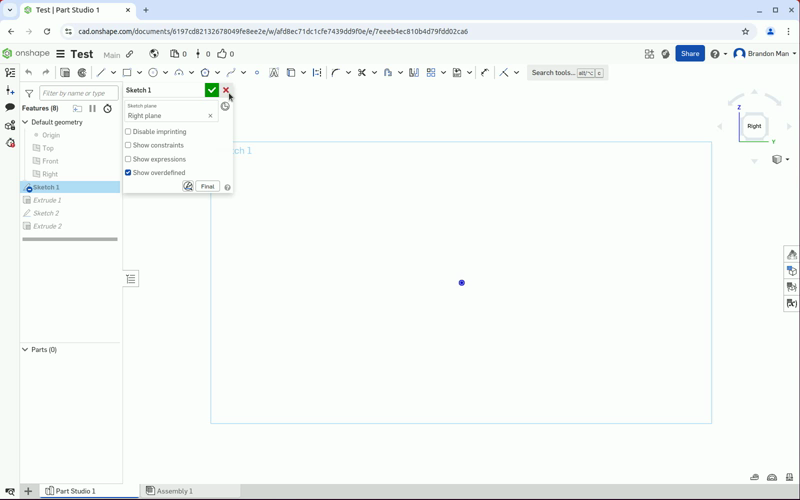
key(shift+s)
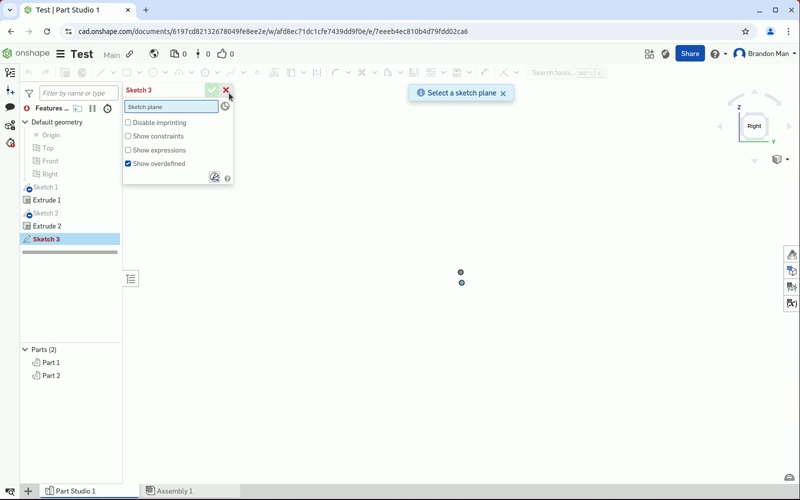
mouse_move(73, 176)
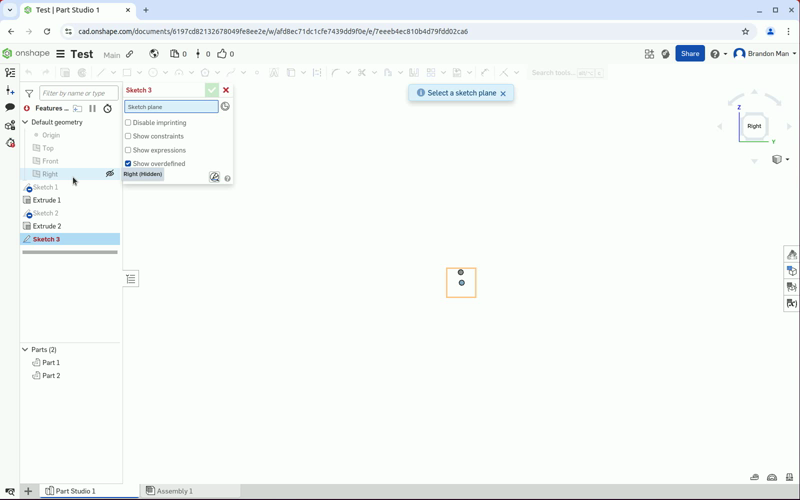
click(73, 176)
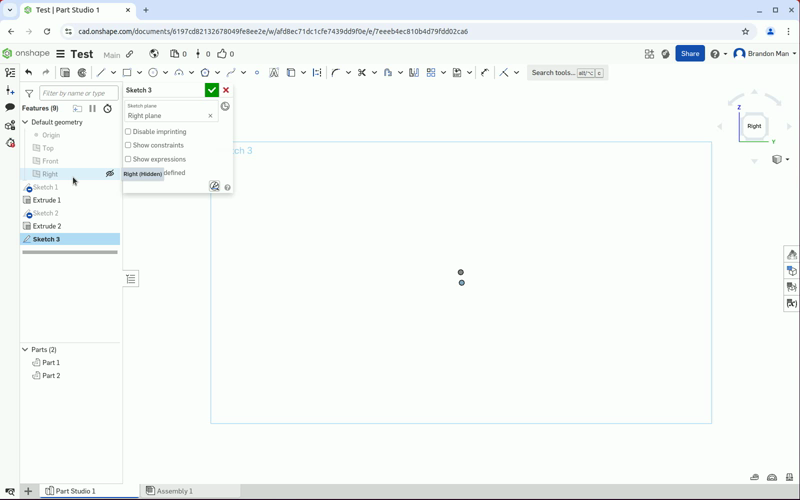
mouse_move(73, 352)
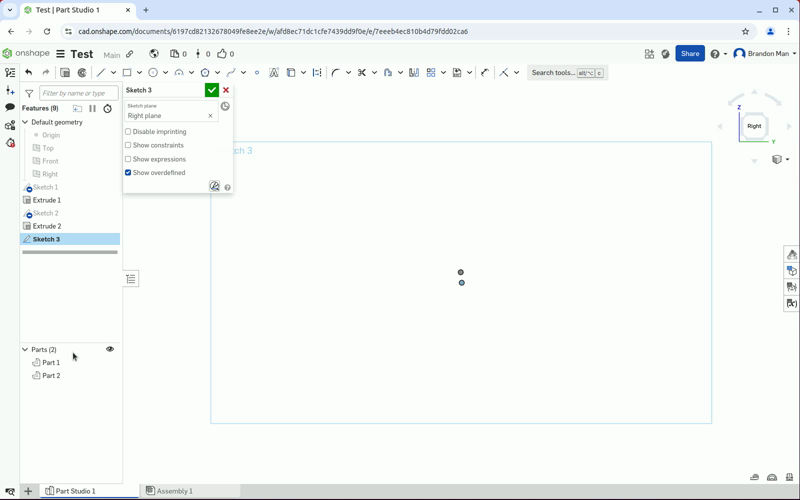
key(y)
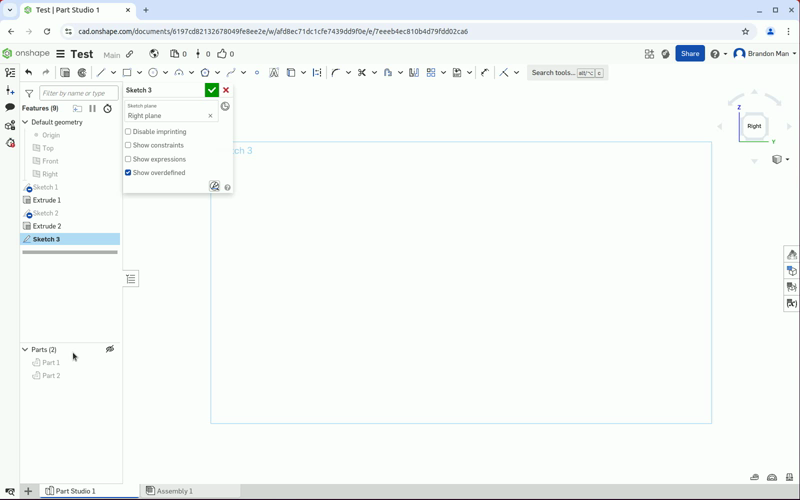
key(c)
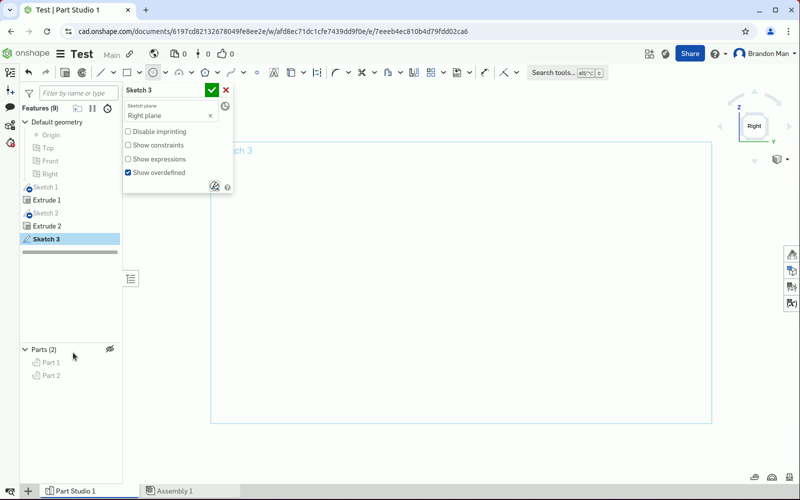
key_down(shift)
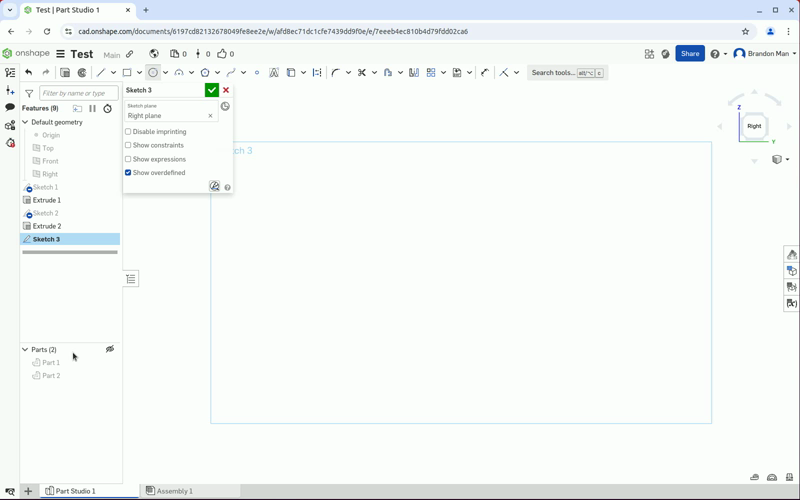
mouse_move(460, 291)
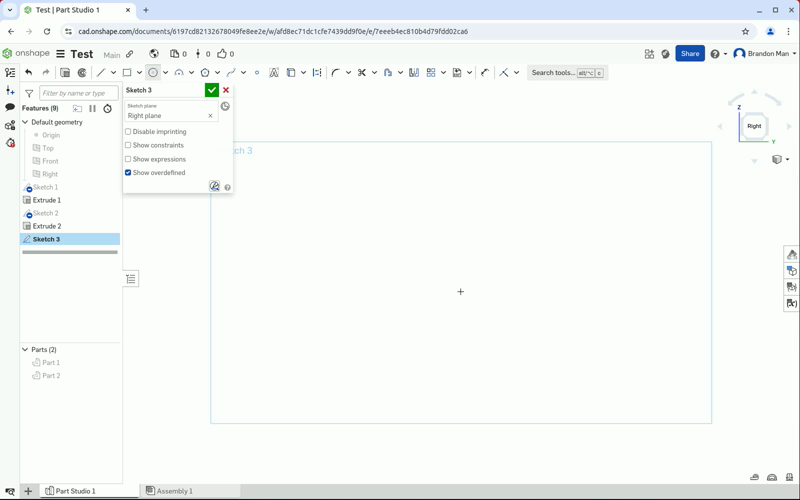
click(460, 291)
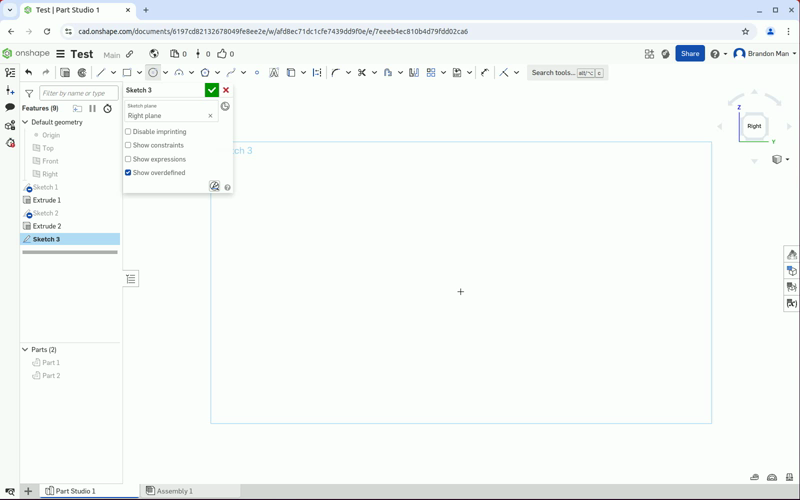
key_up(shift)
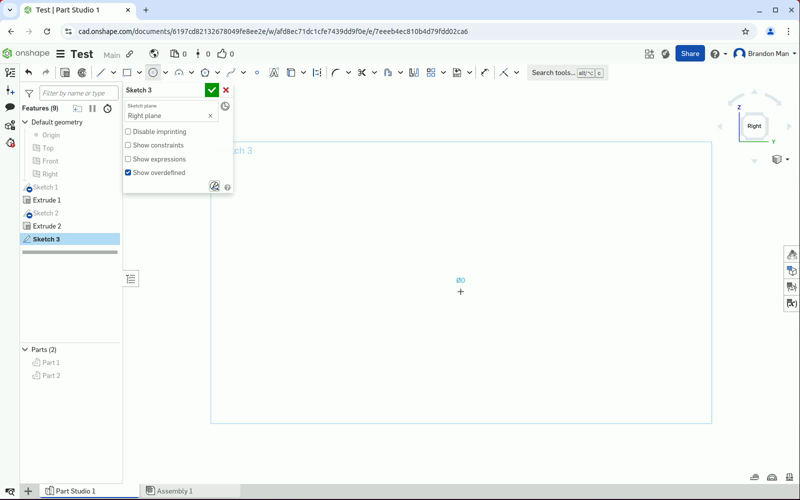
mouse_move(461, 291)
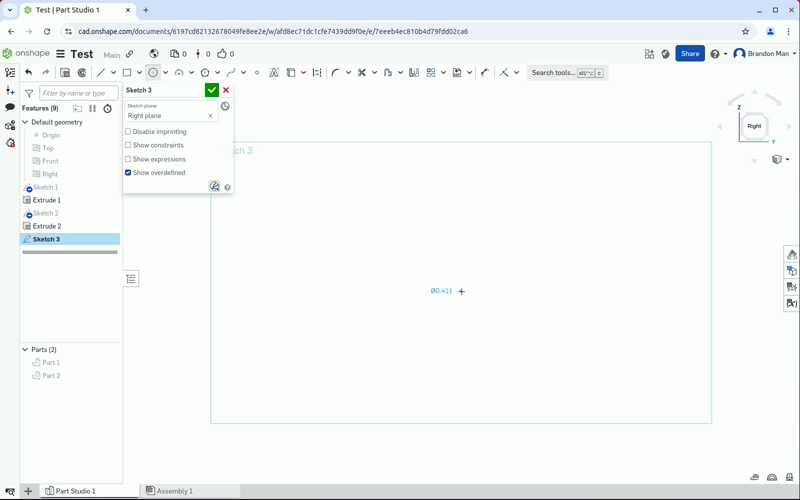
scroll(6)
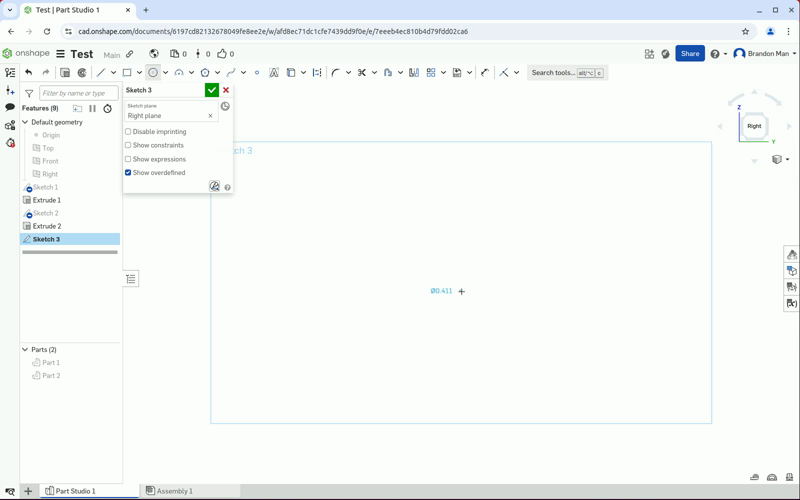
scroll(6)
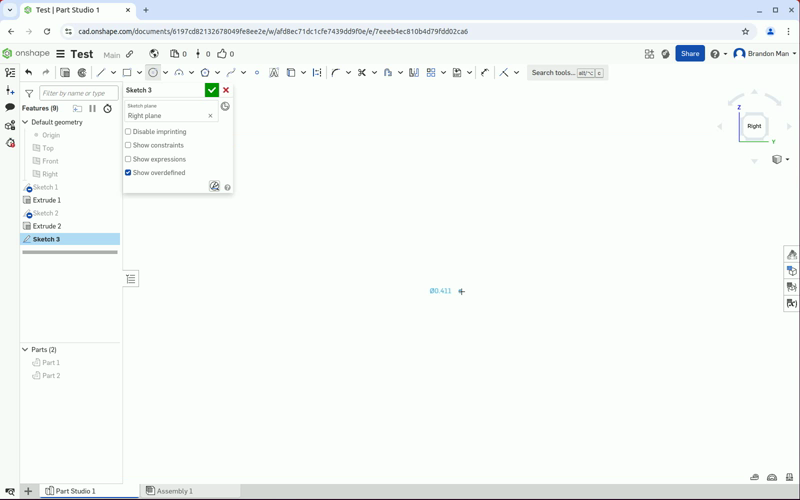
scroll(6)
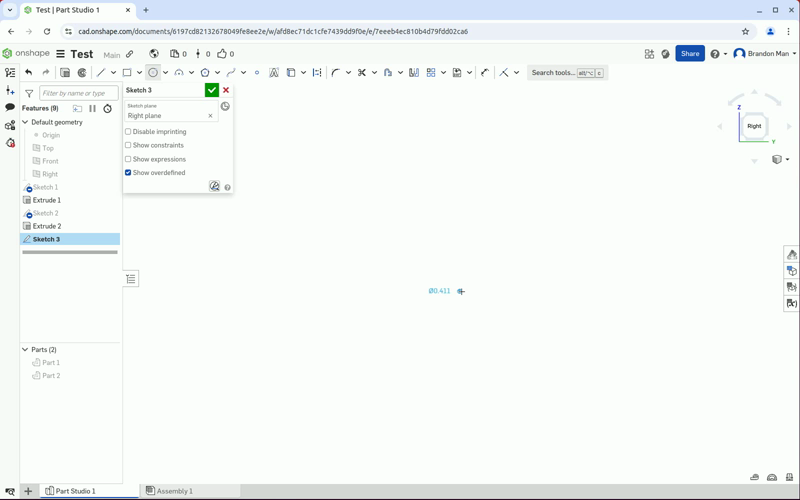
scroll(6)
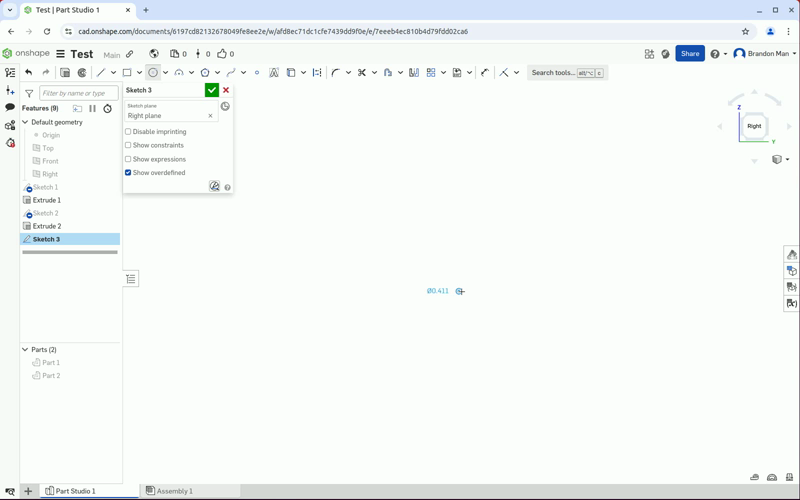
scroll(6)
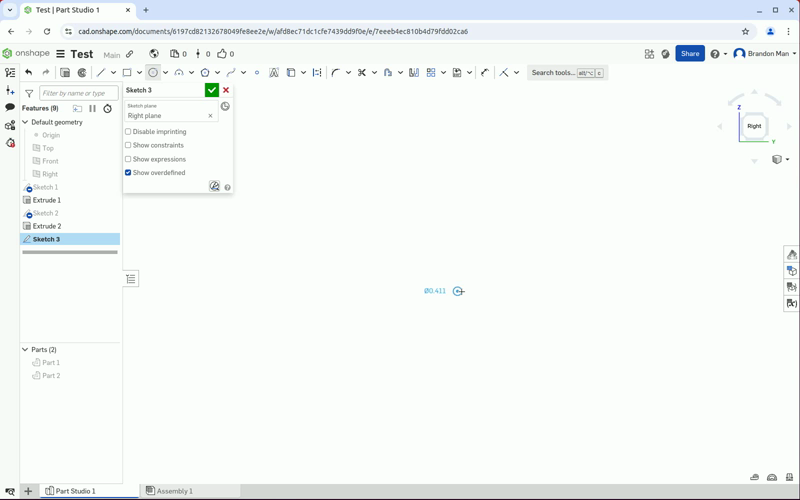
scroll(6)
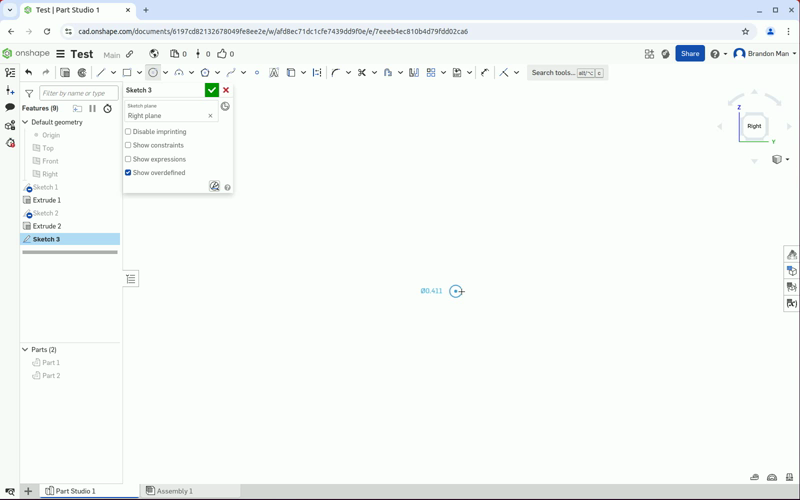
scroll(6)
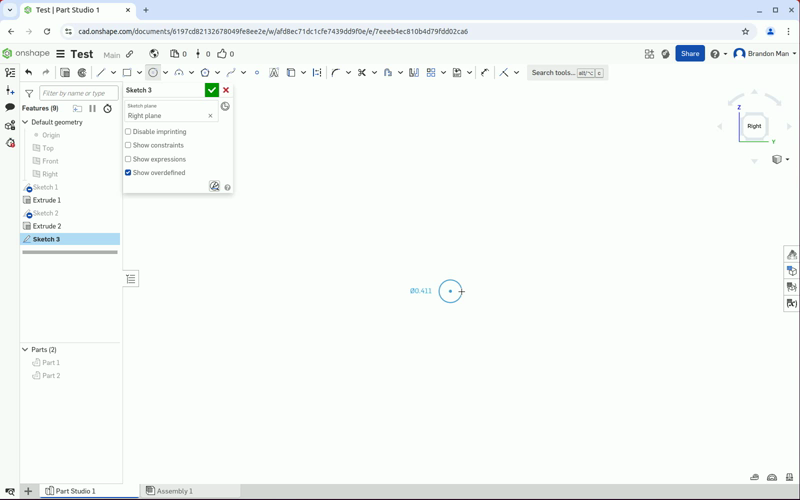
click(461, 291)
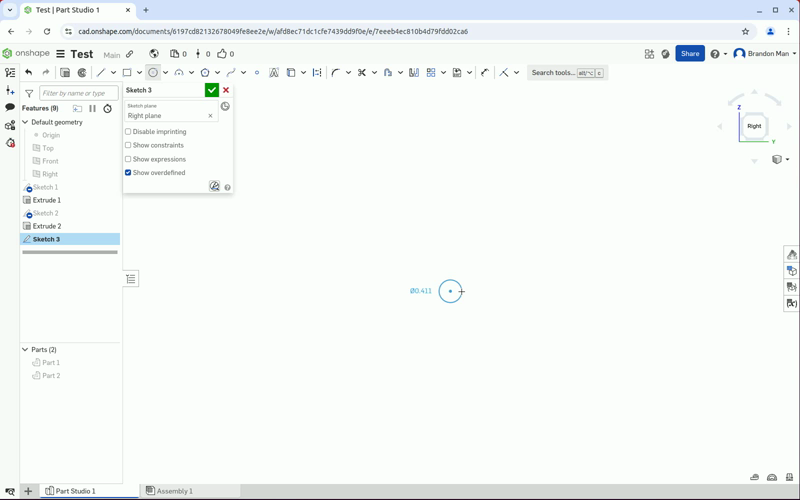
scroll(-6)
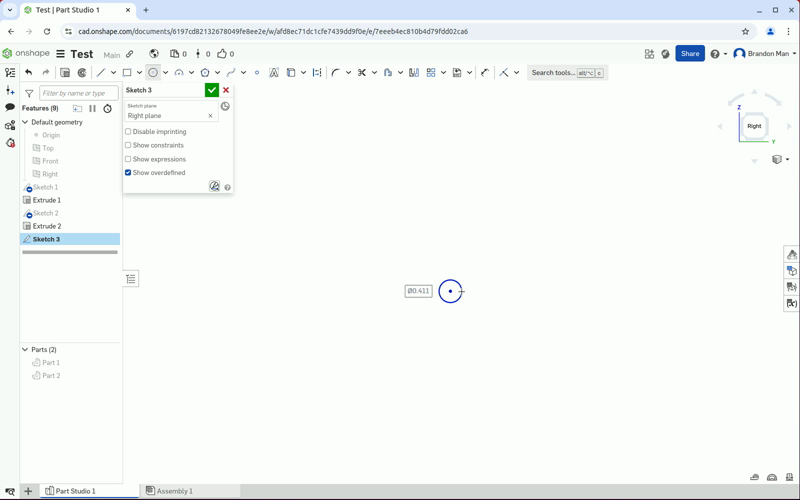
scroll(-6)
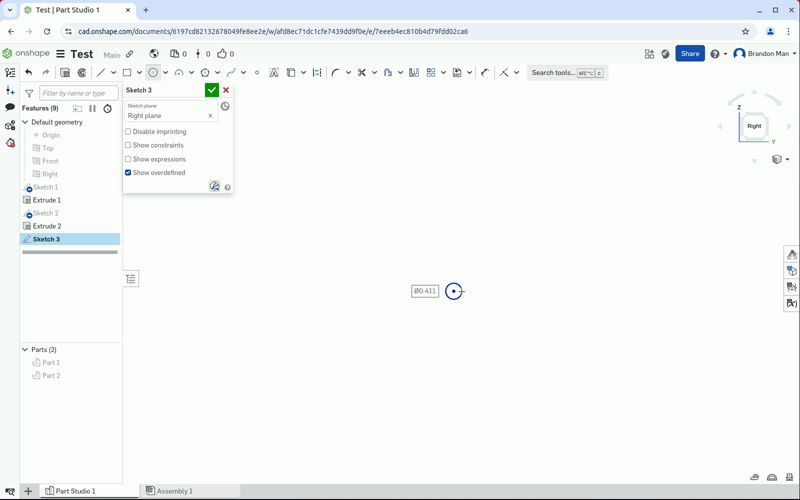
scroll(-6)
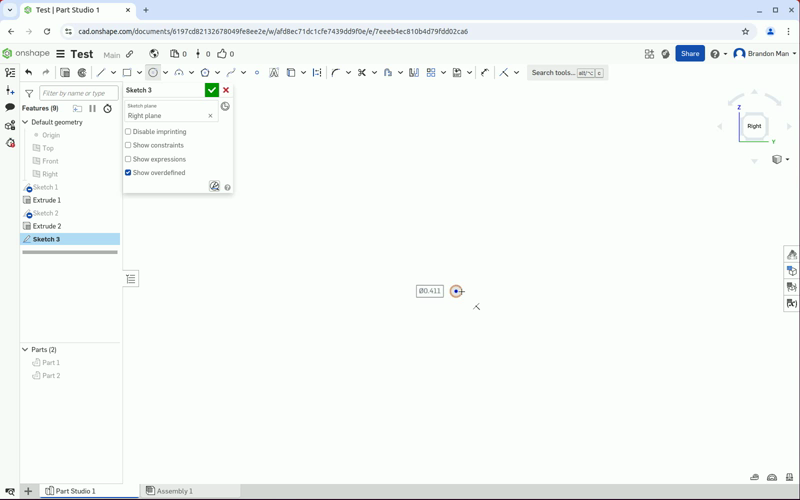
scroll(-6)
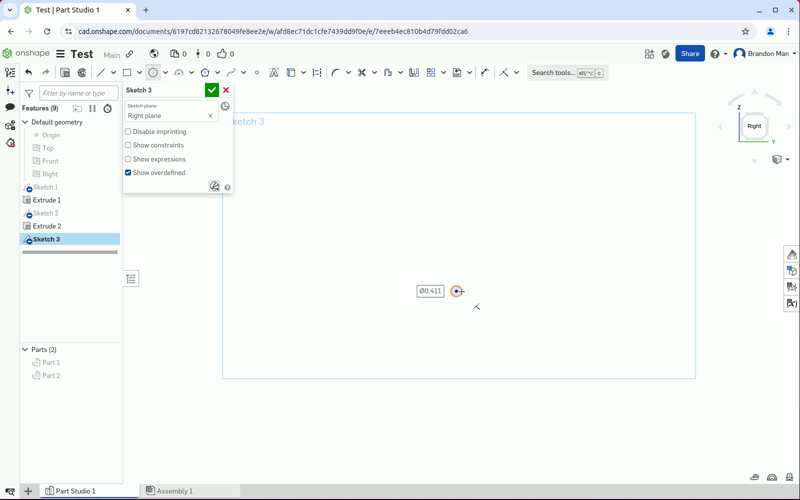
scroll(-6)
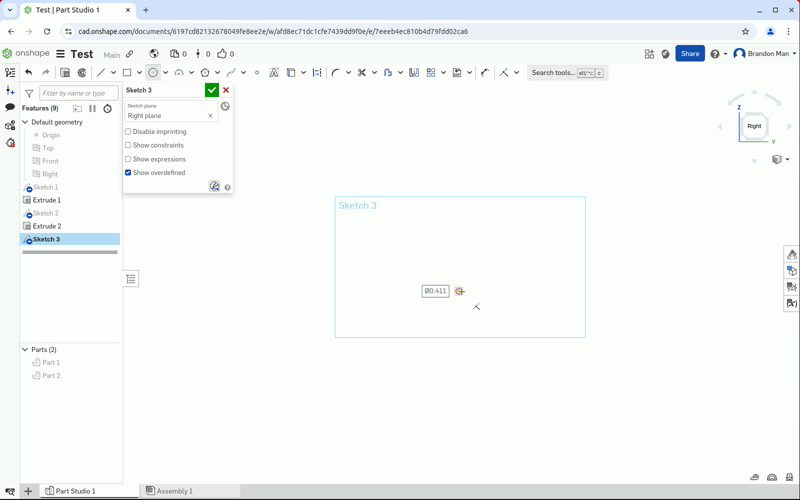
scroll(-6)
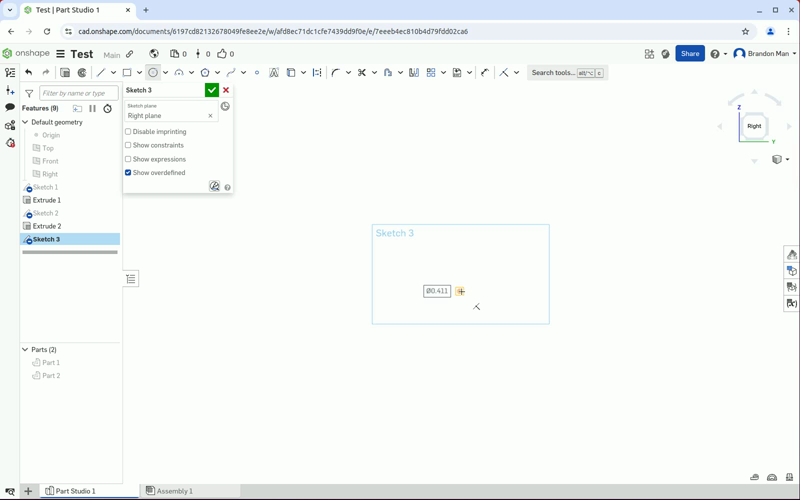
scroll(-6)
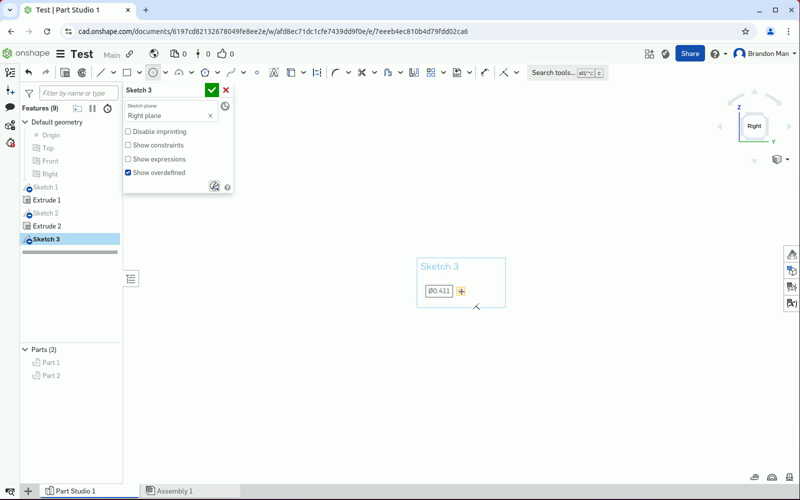
key(esc)
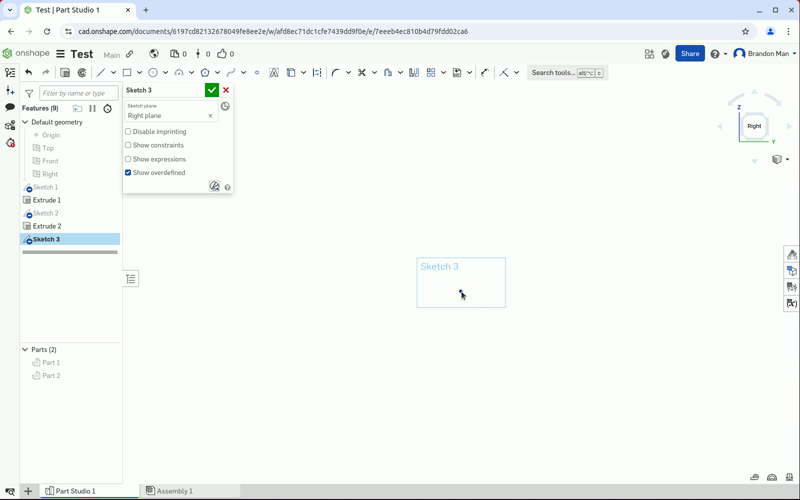
mouse_move(461, 292)
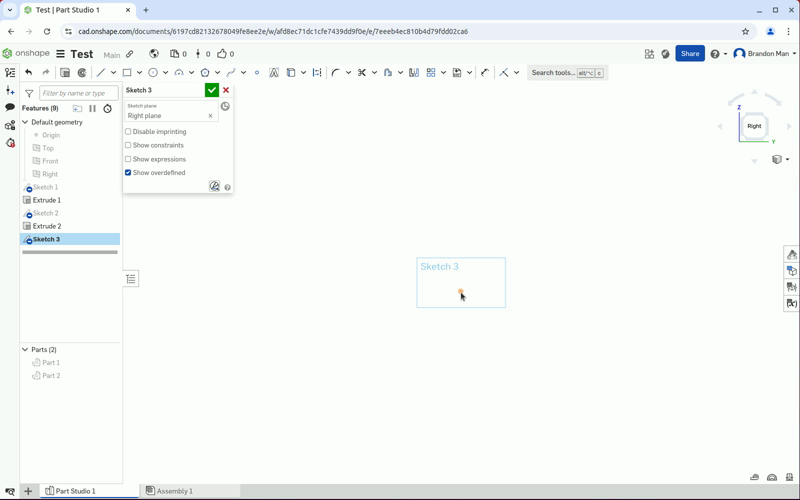
scroll(6)
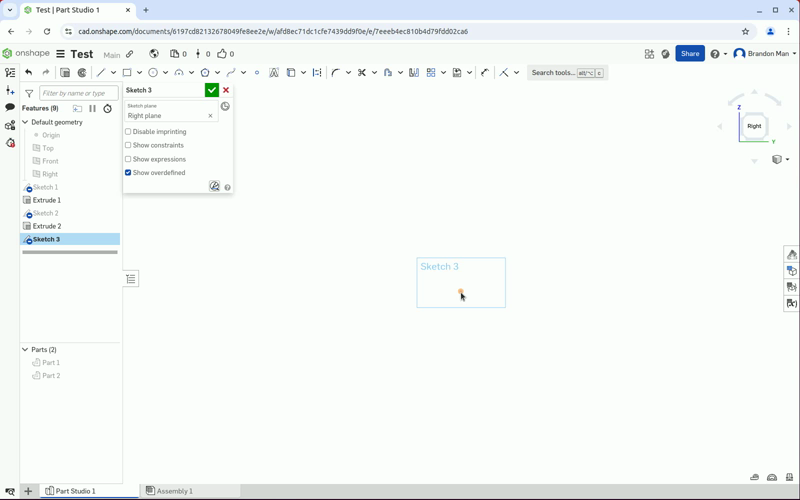
scroll(6)
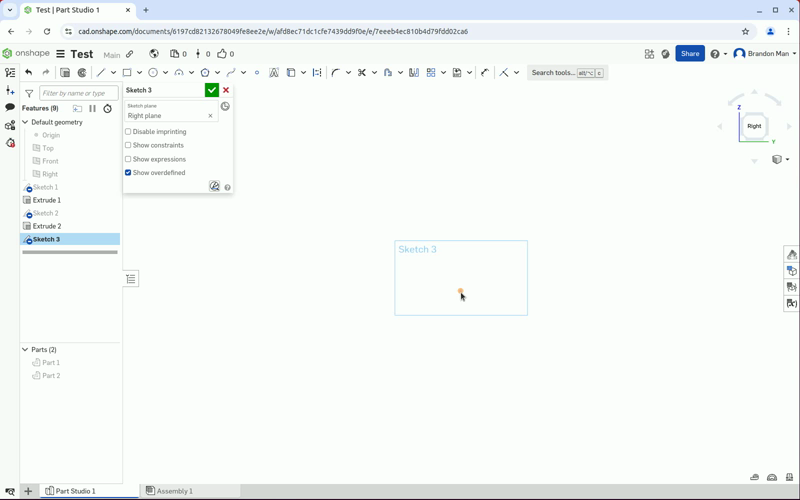
scroll(6)
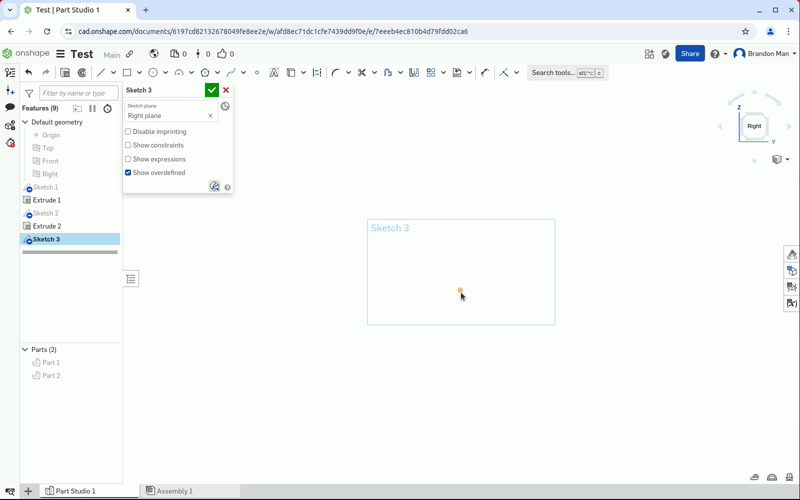
scroll(6)
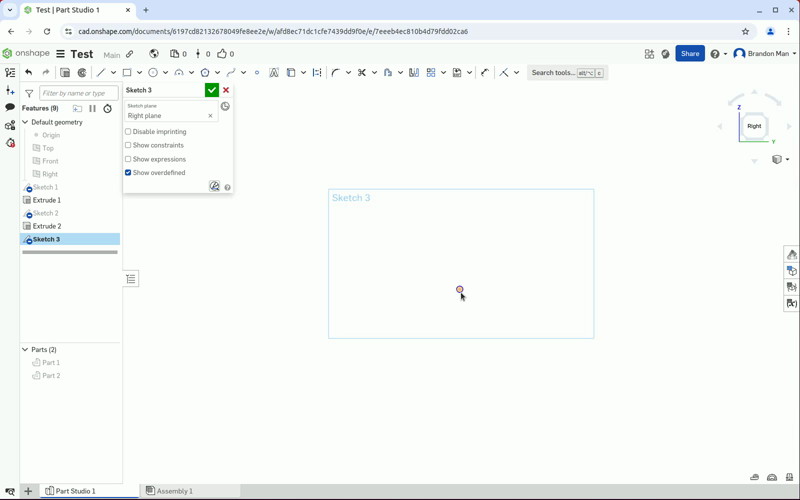
scroll(6)
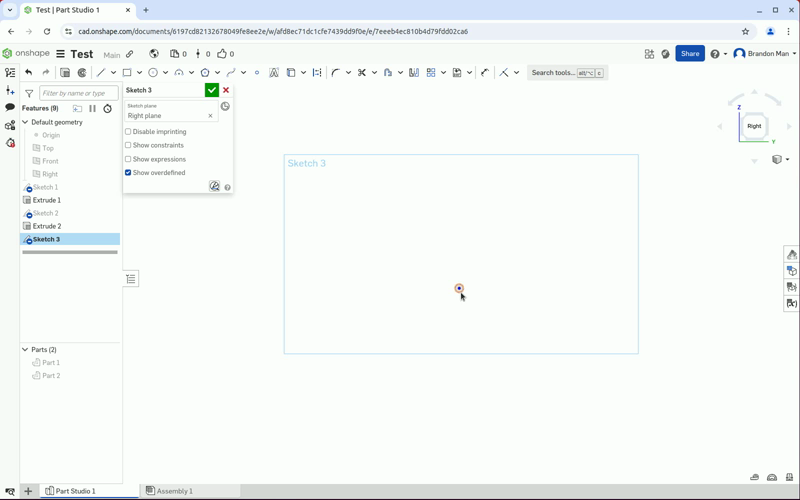
scroll(6)
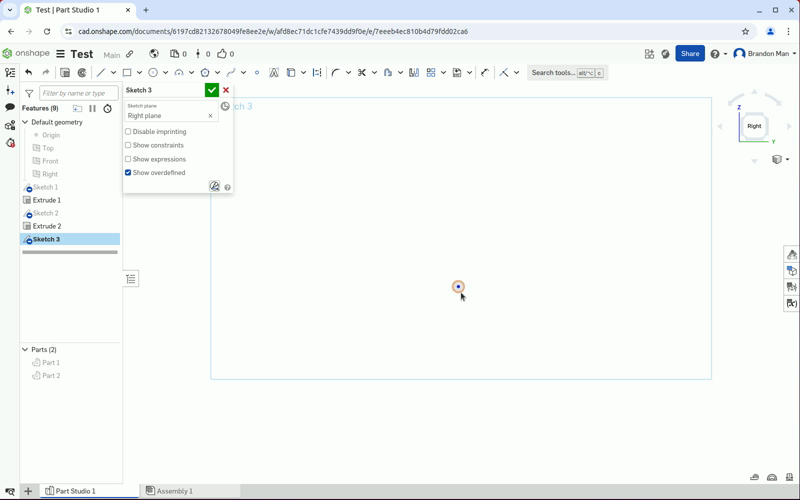
scroll(6)
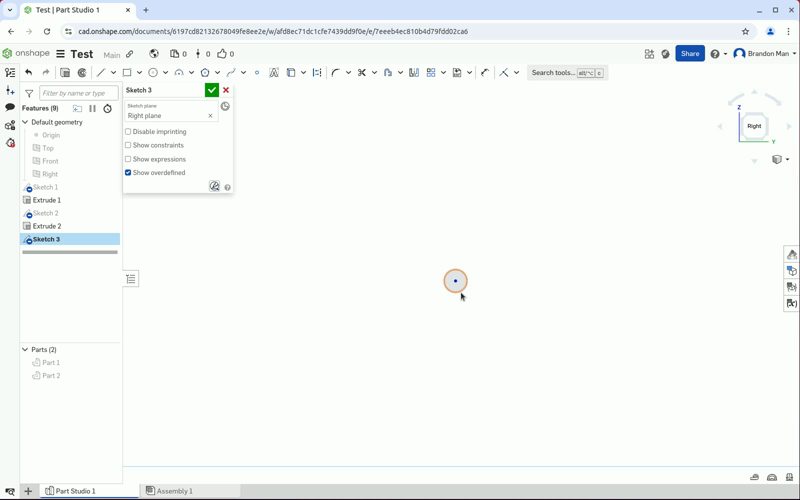
click(461, 292)
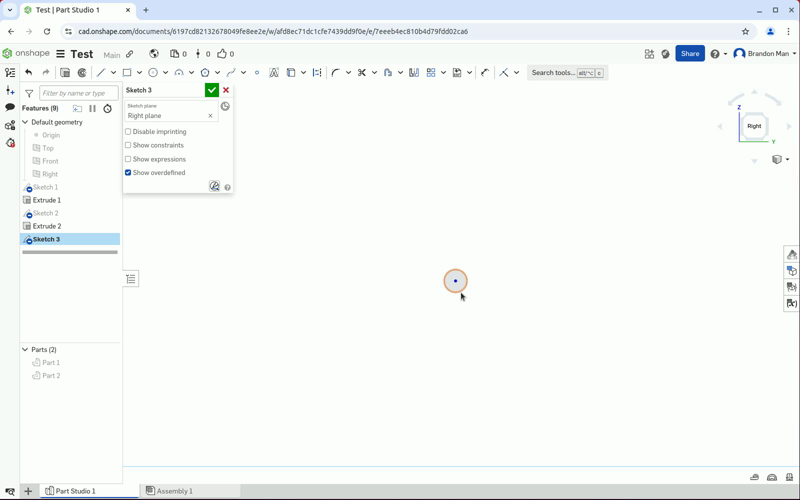
scroll(-6)
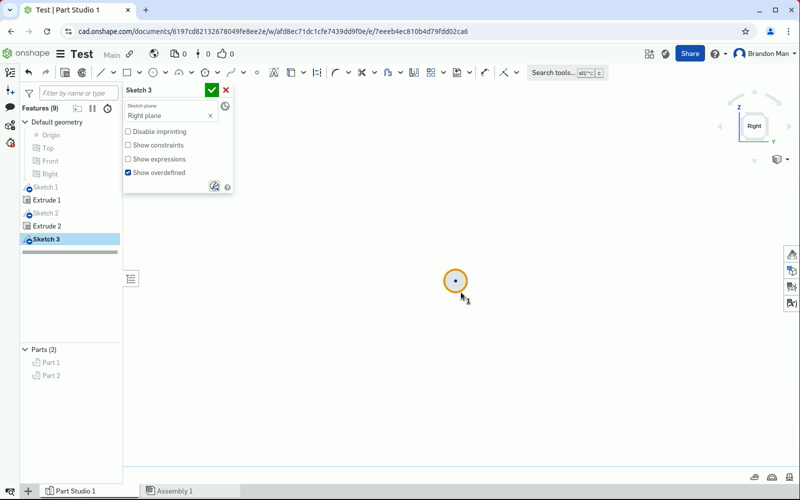
scroll(-6)
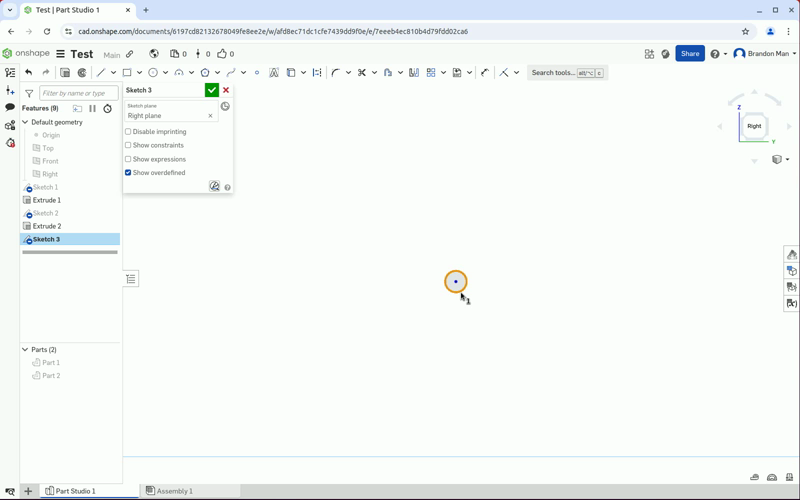
scroll(-6)
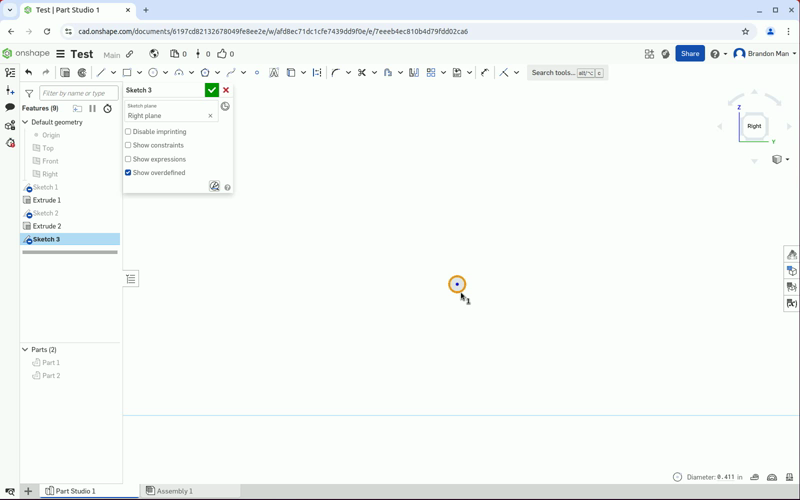
scroll(-6)
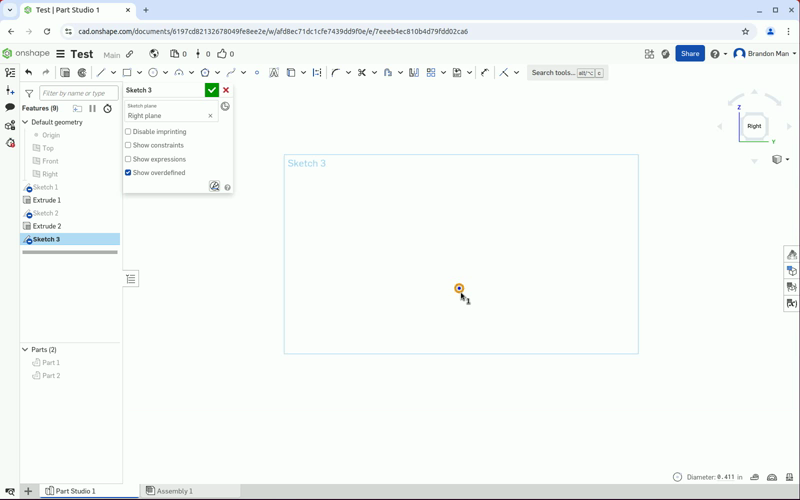
scroll(-6)
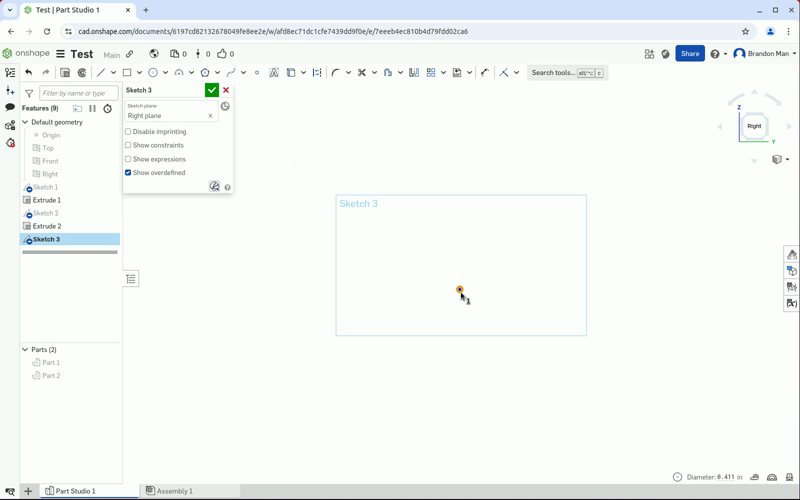
scroll(-6)
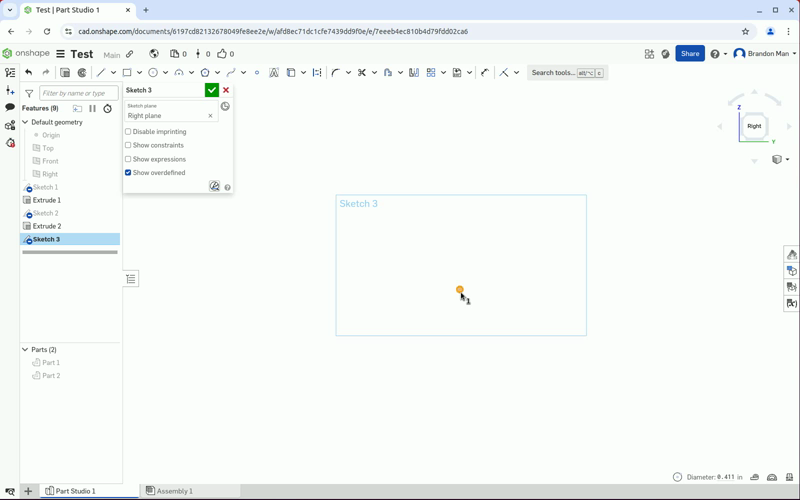
scroll(-6)
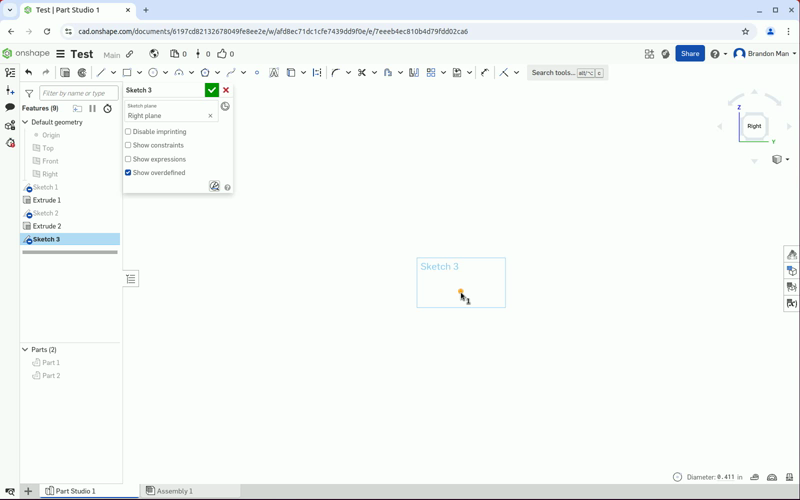
mouse_move(73, 352)
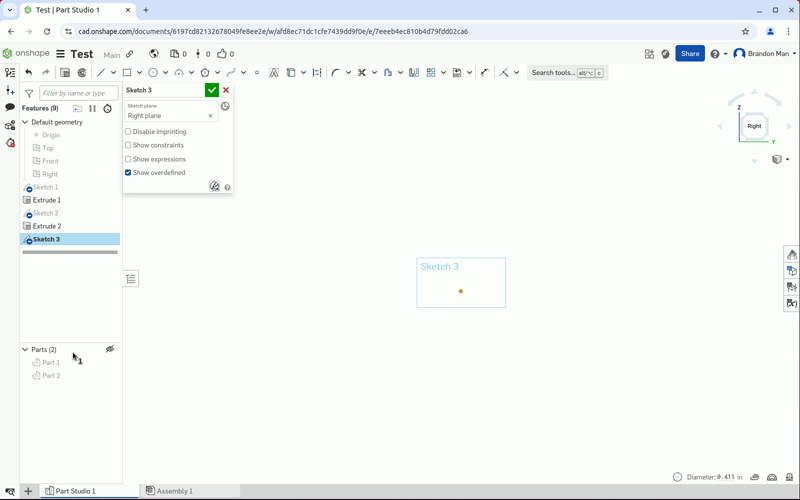
key(shift+y)
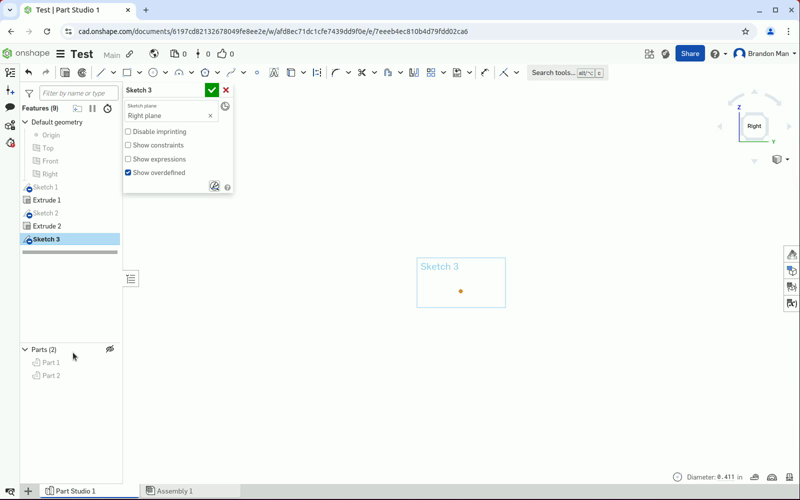
key(shift+e)
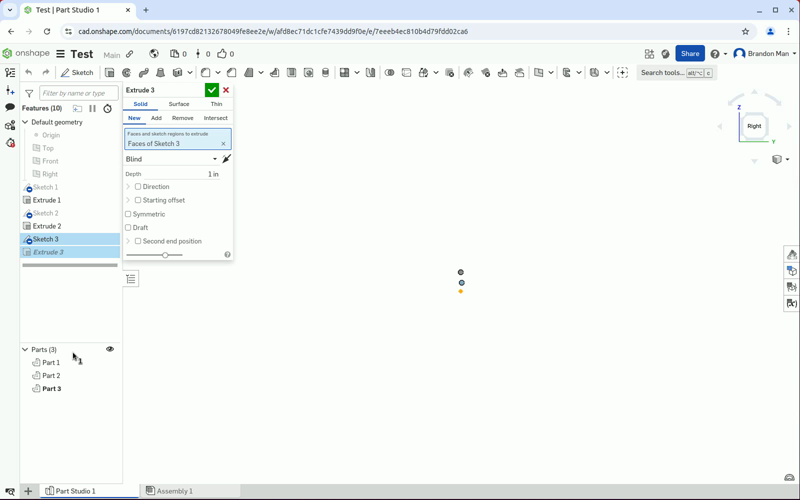
mouse_move(143, 106)
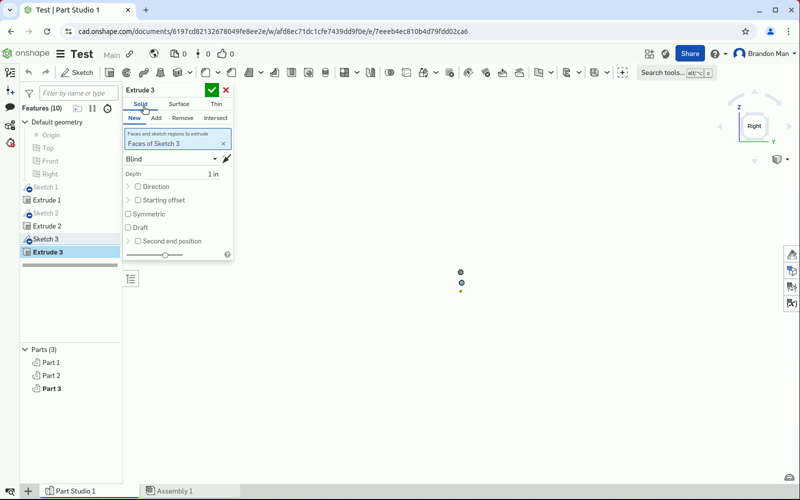
click(143, 106)
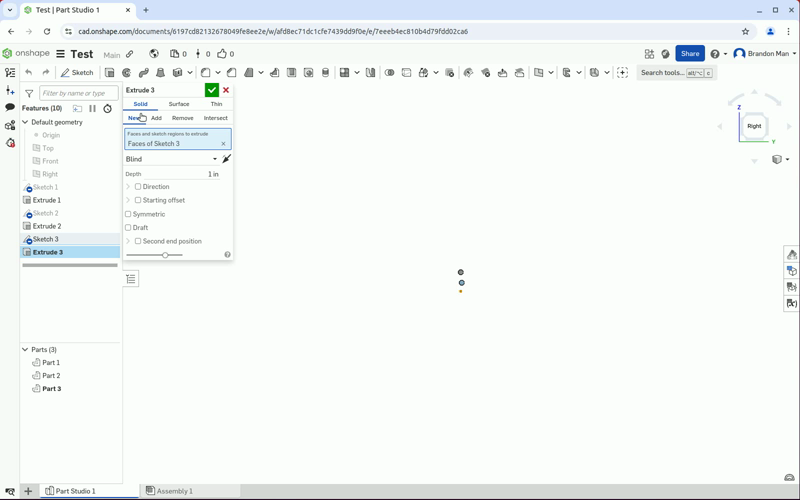
mouse_move(137, 120)
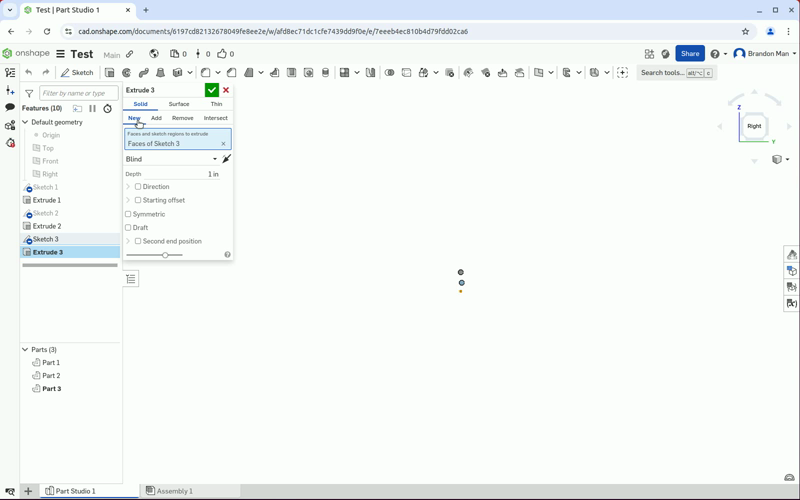
click(137, 120)
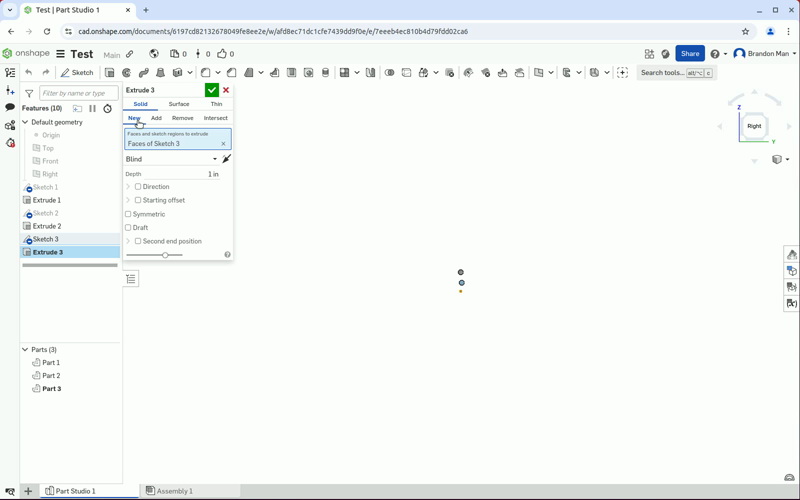
key(tab, 4)
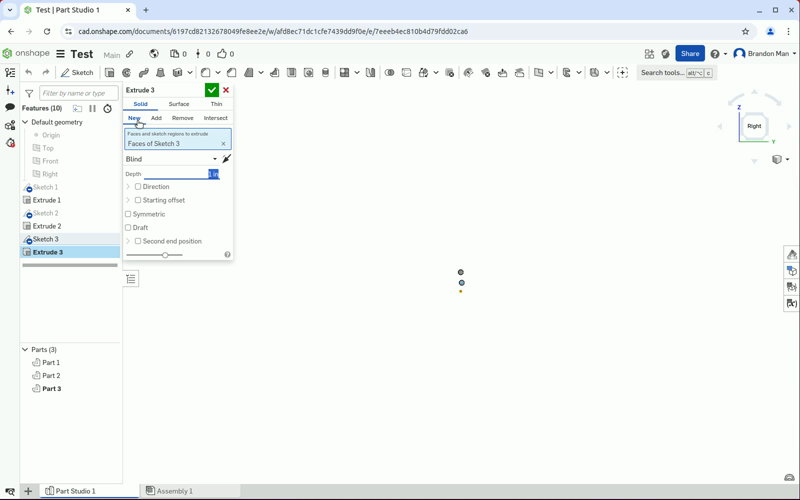
text(7.703)
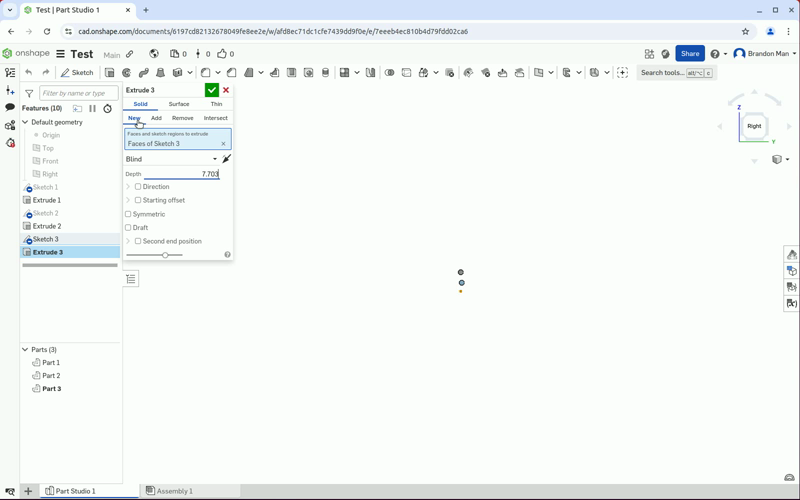
key(enter)
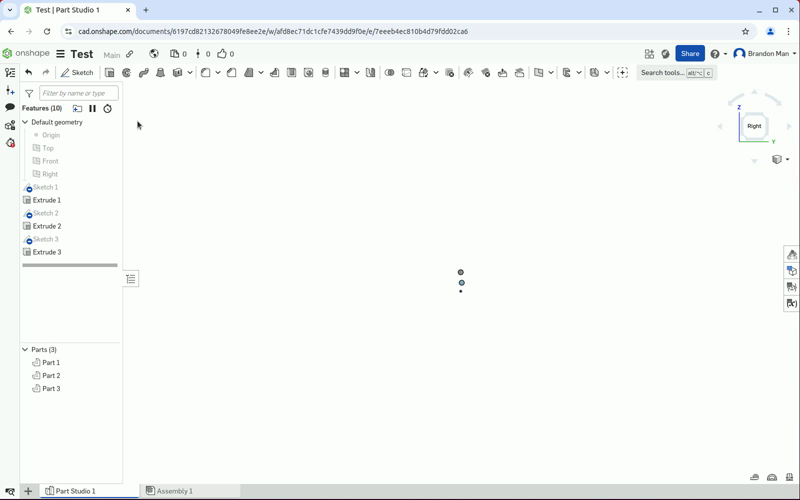
key(shift+h)
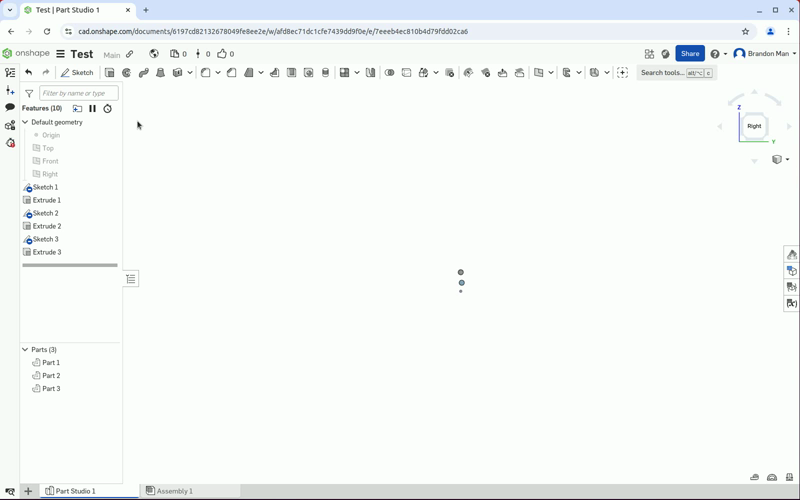
key(shift+h)
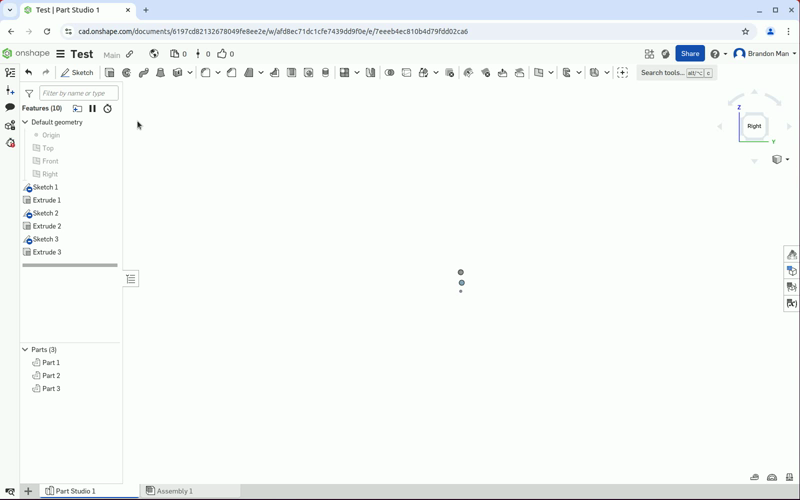
key(shift+7)
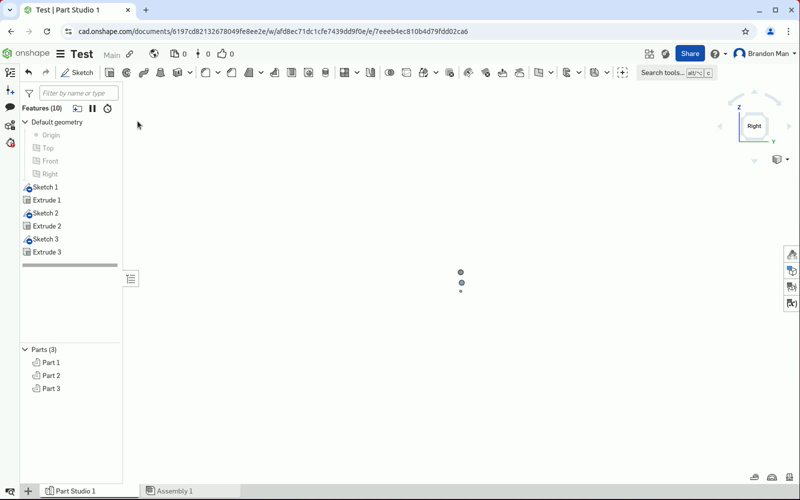
key(right, 2)
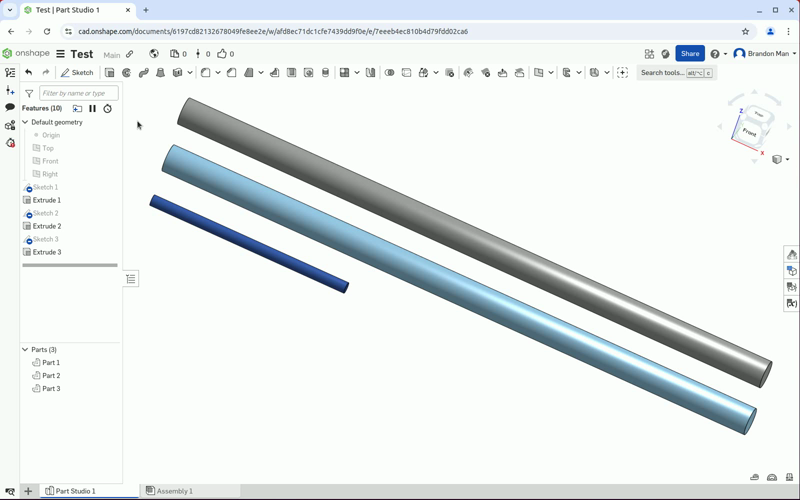
key(down, 2)
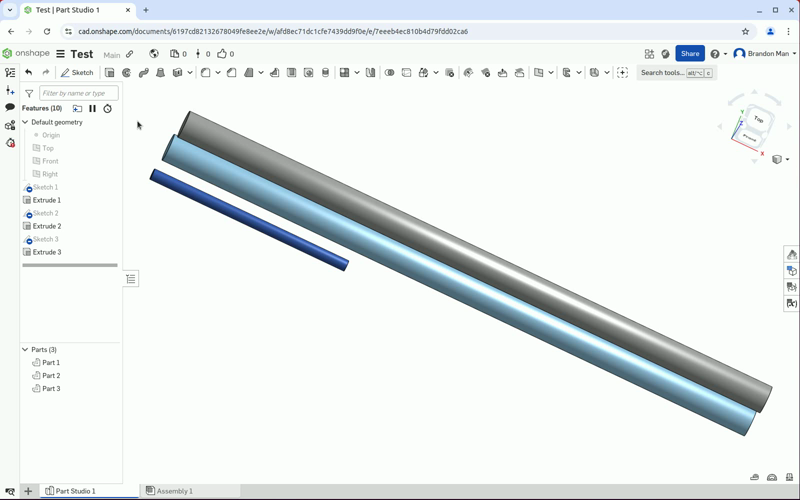
key(up, 2)
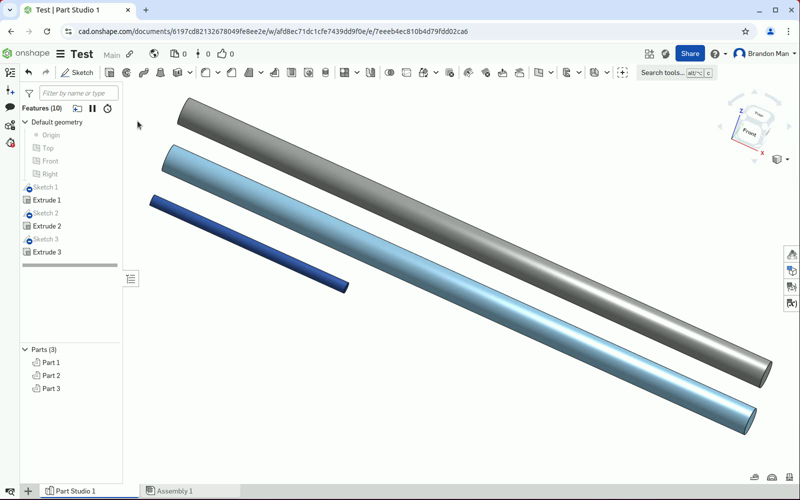
key(left, 2)
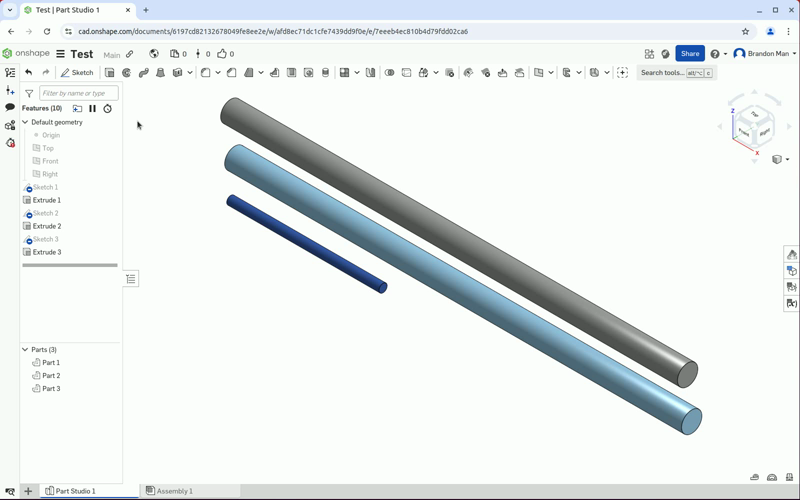
mouse_move(73, 189)
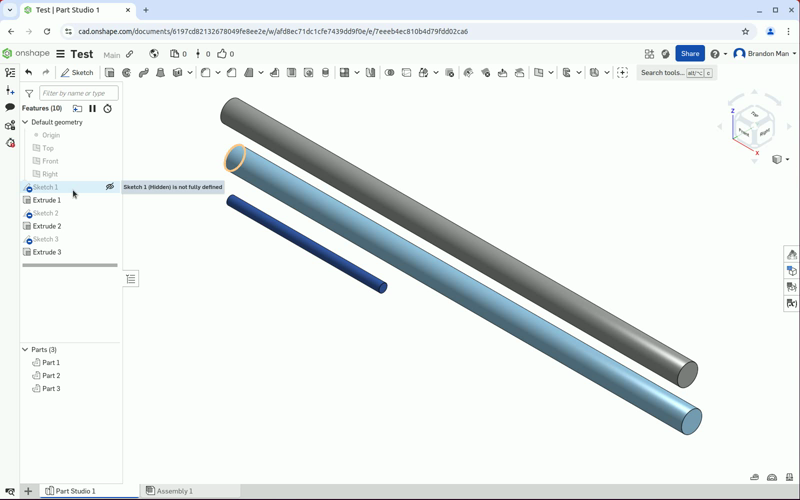
click(73, 189)